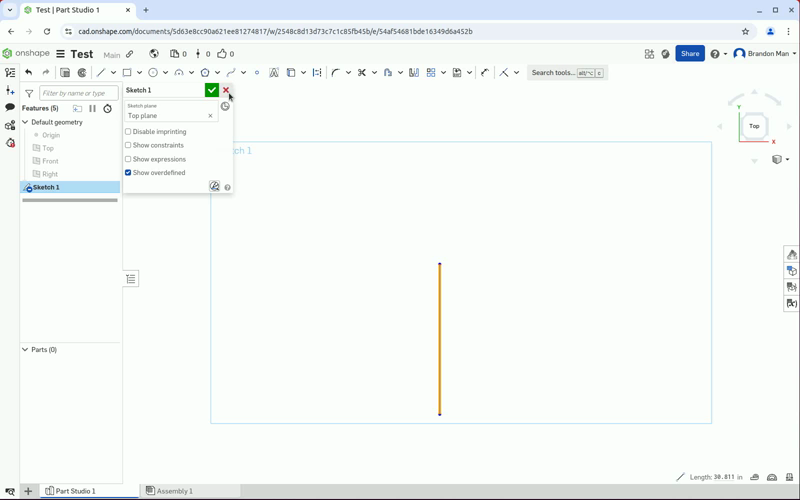
key(shift+h)
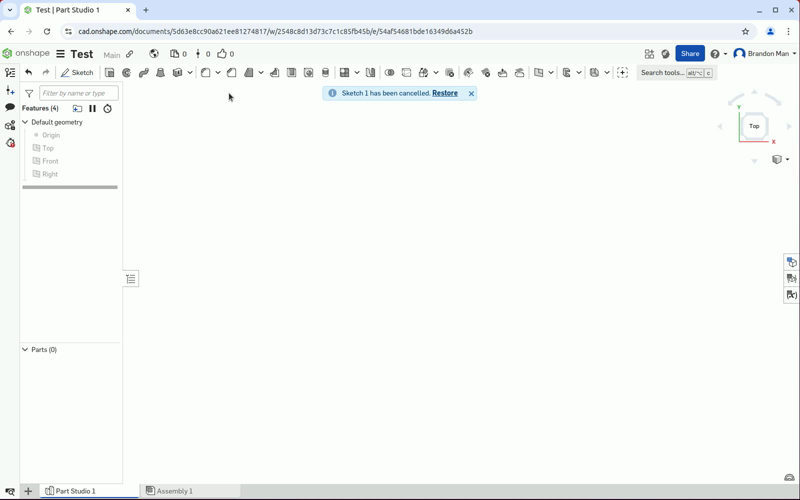
mouse_move(73, 352)
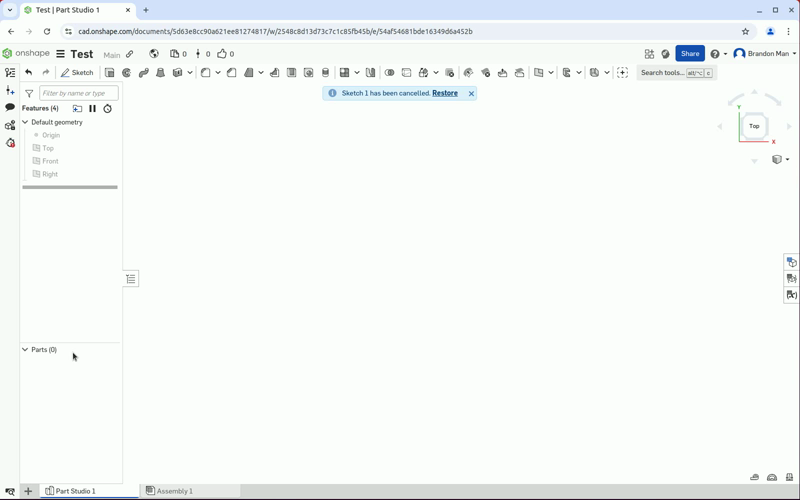
key(y)
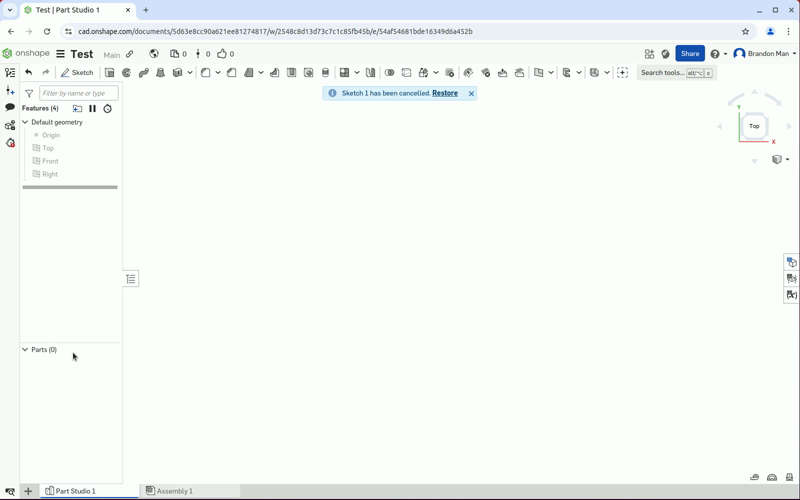
key(shift+p)
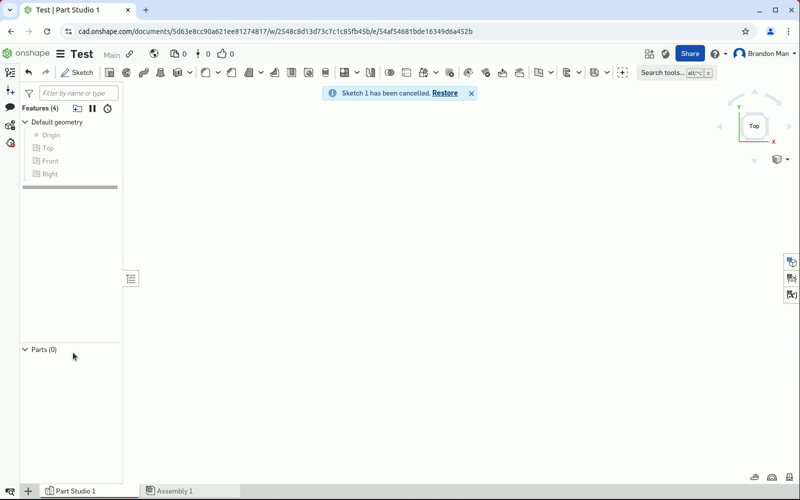
key(space)
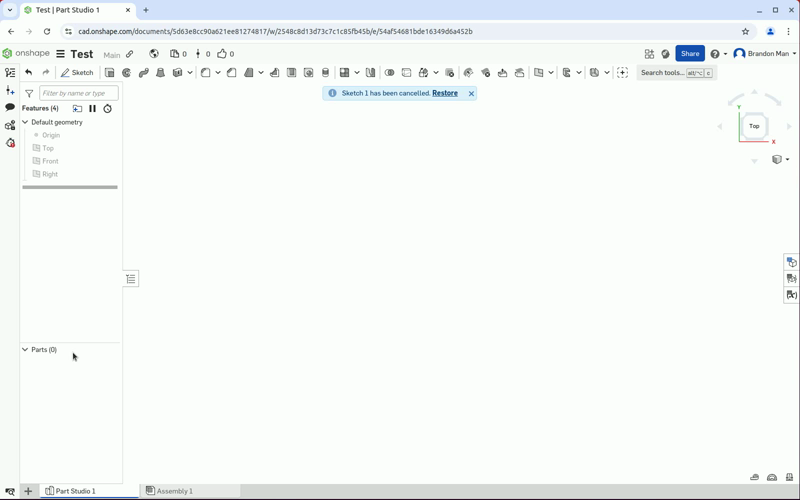
key_down(shift)
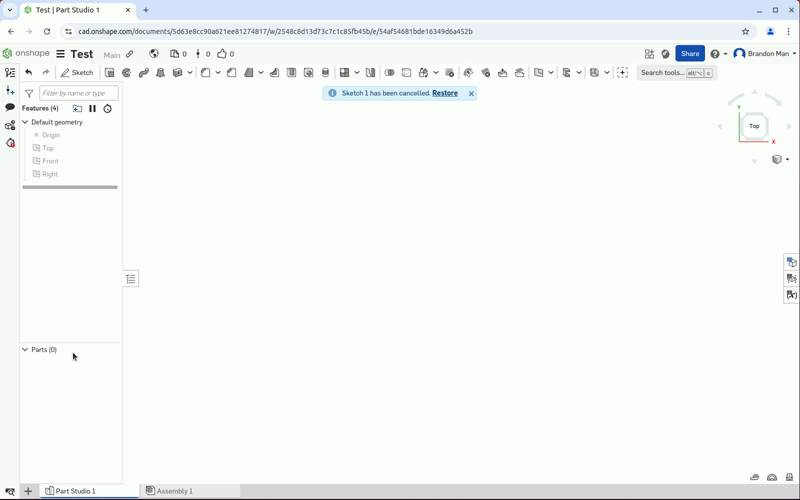
key(up)
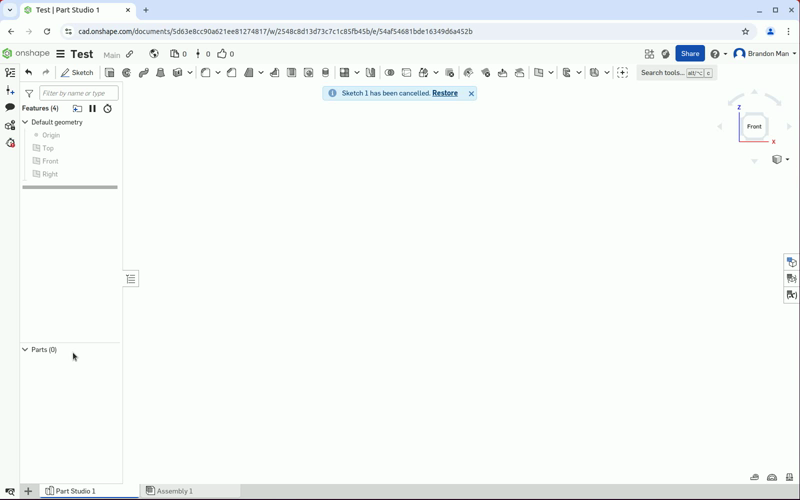
key_up(shift)
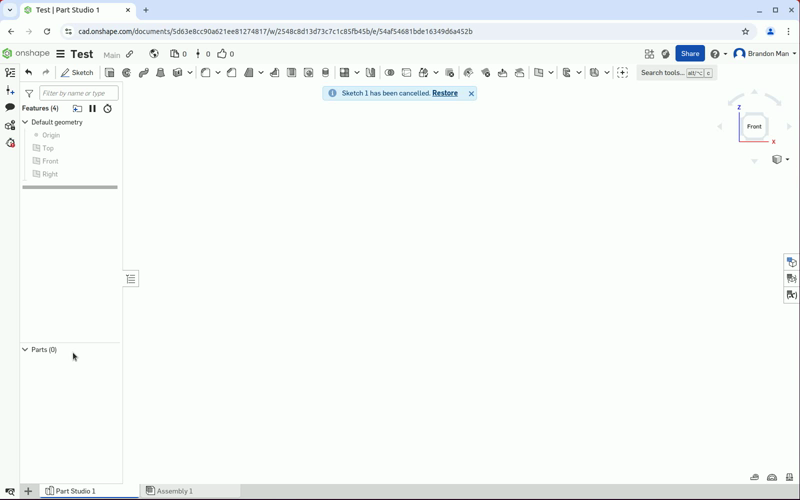
key(space)
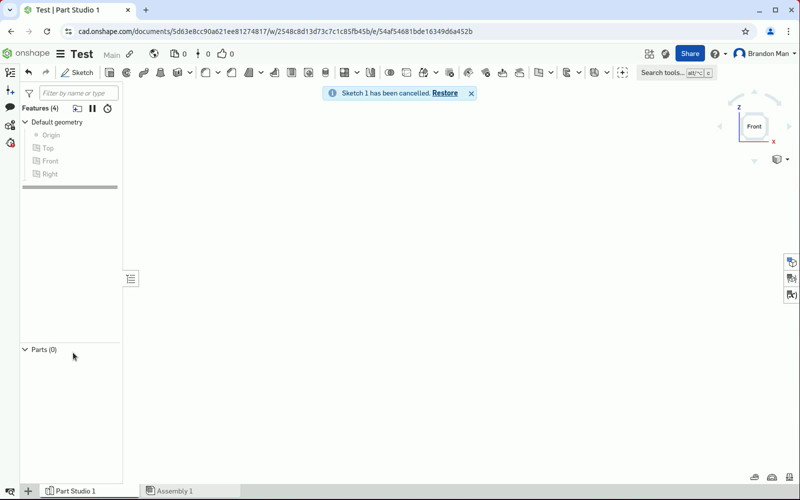
key_down(shift)
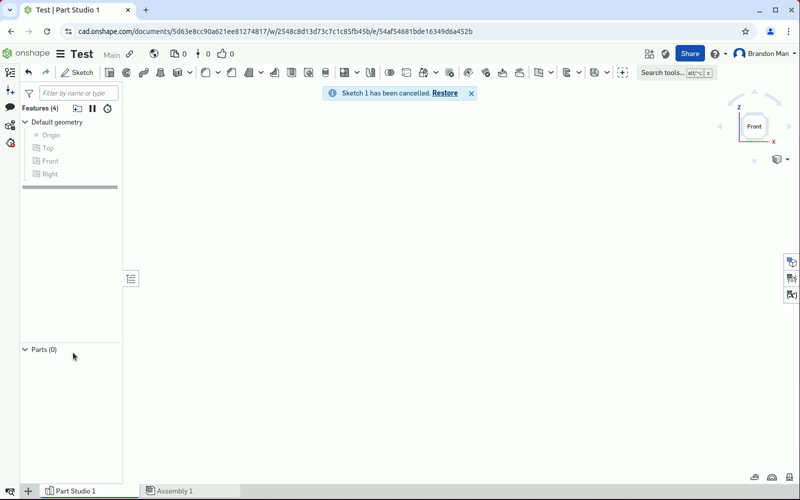
key(left)
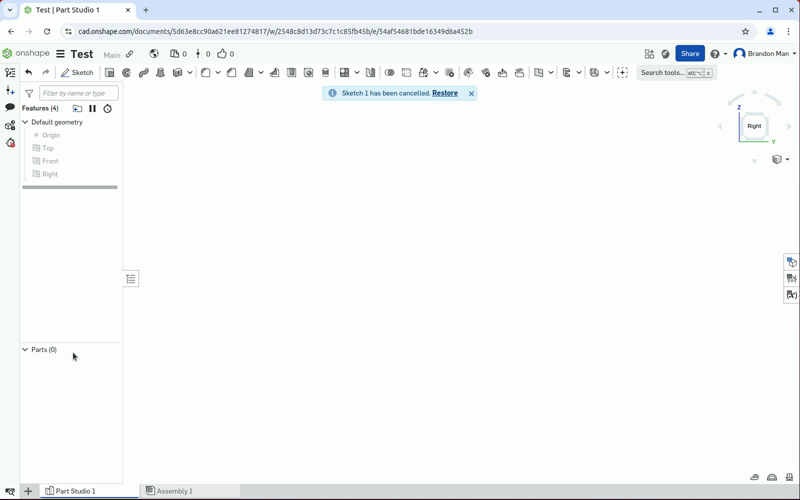
key_up(shift)
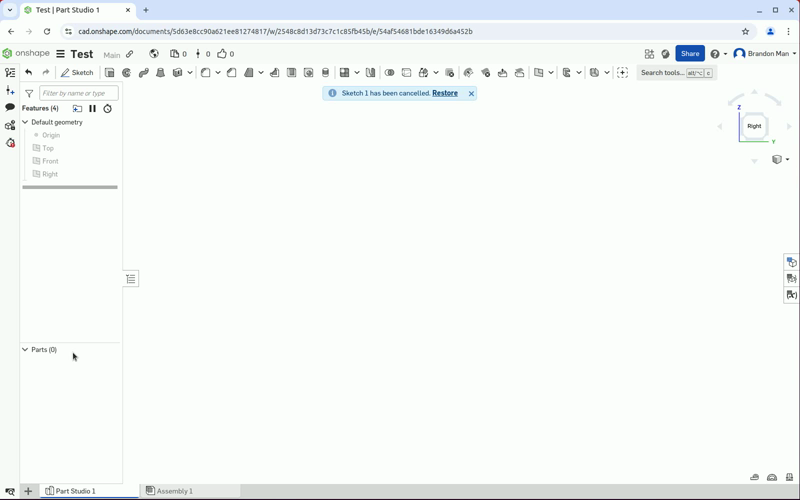
mouse_move(73, 352)
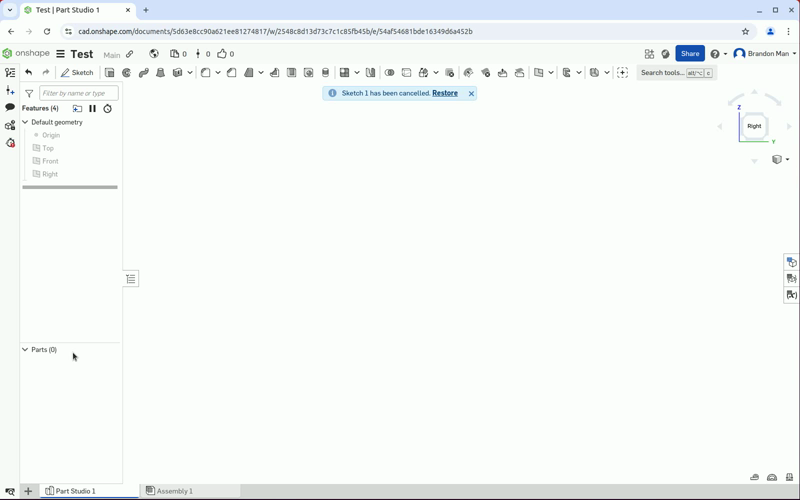
key(shift+y)
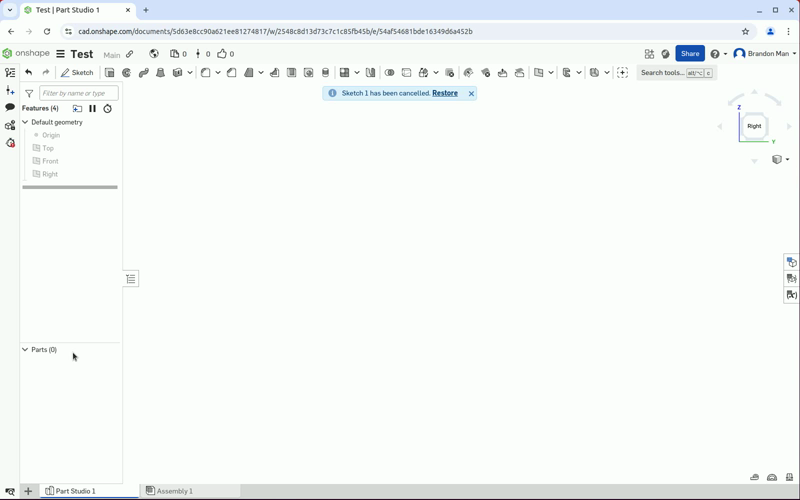
key(shift+s)
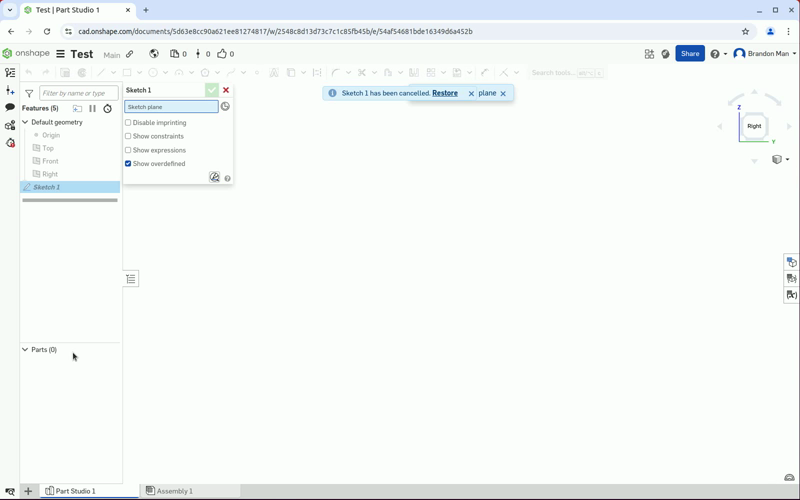
mouse_move(73, 176)
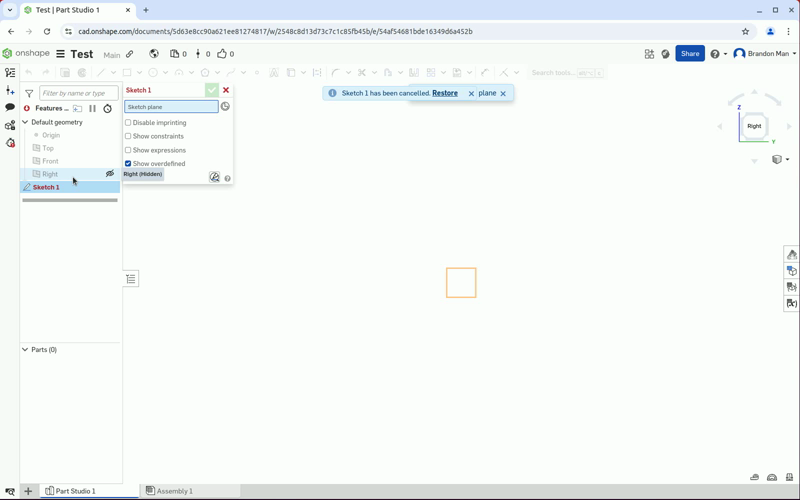
click(73, 176)
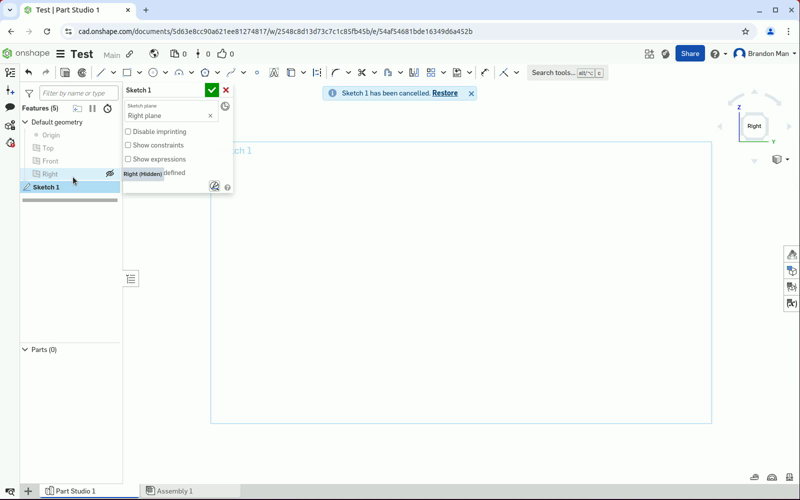
mouse_move(73, 352)
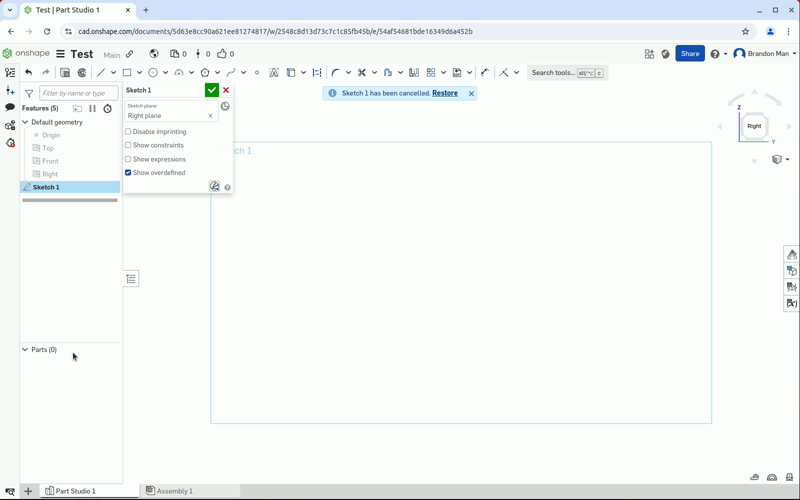
key(y)
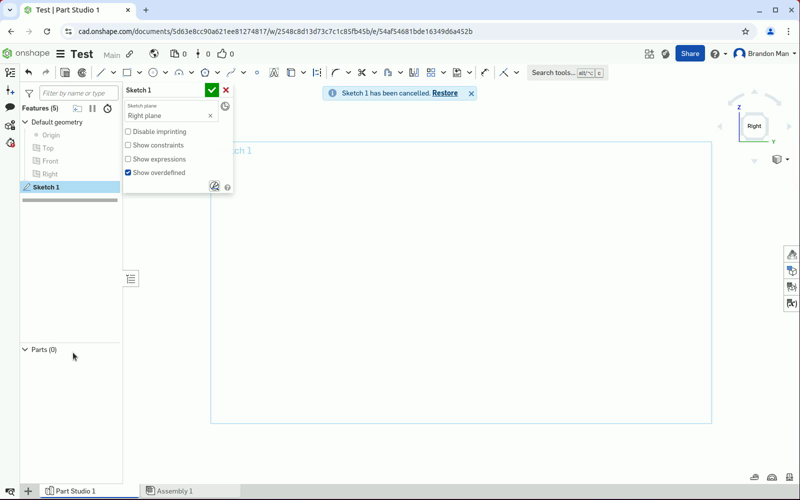
key(l)
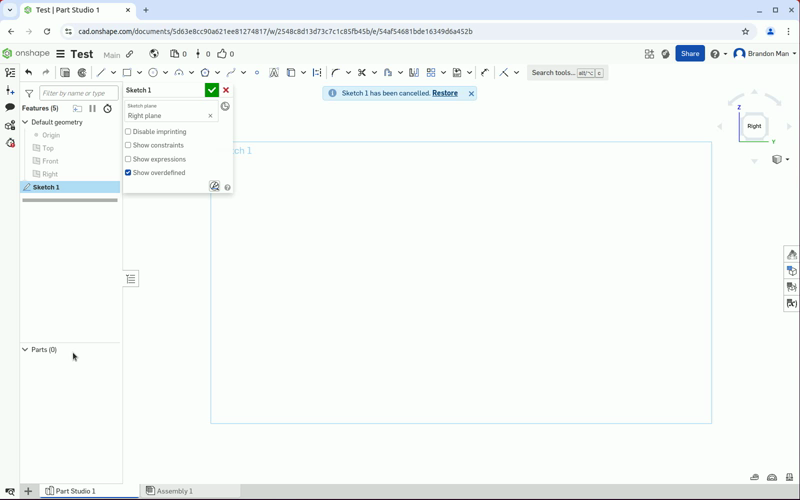
key_down(shift)
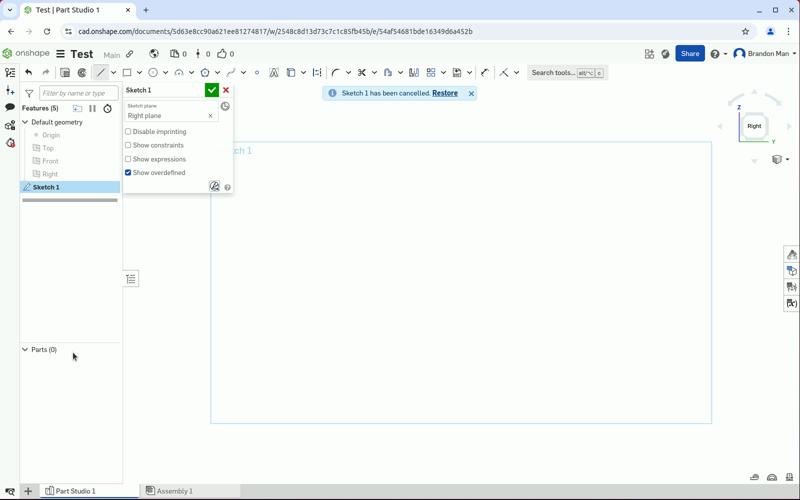
mouse_move(446, 282)
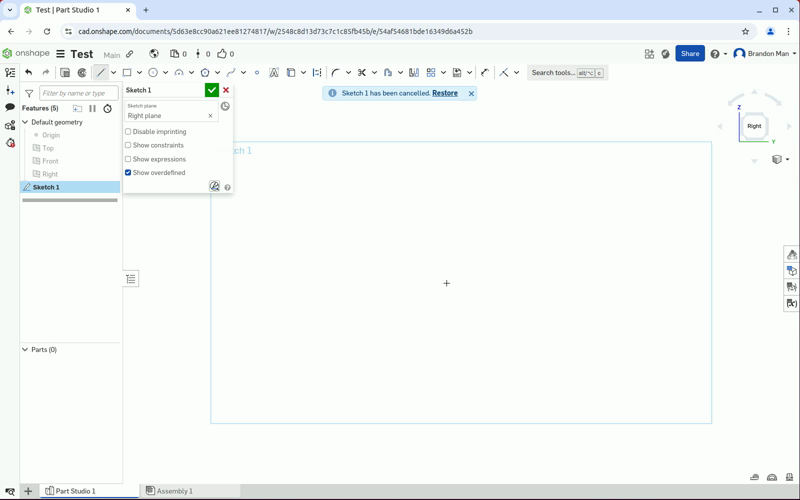
click(446, 282)
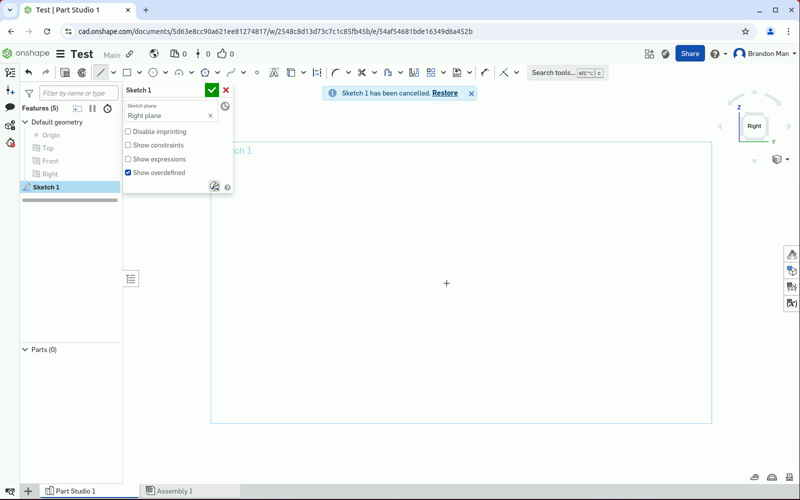
key_up(shift)
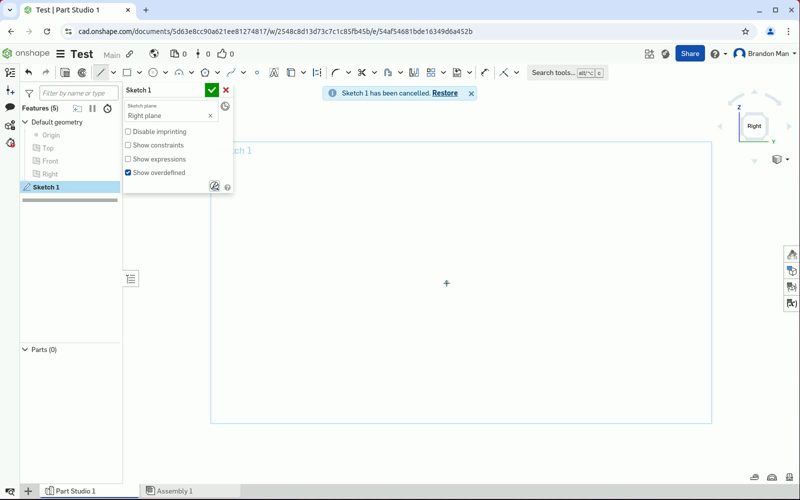
key_down(shift)
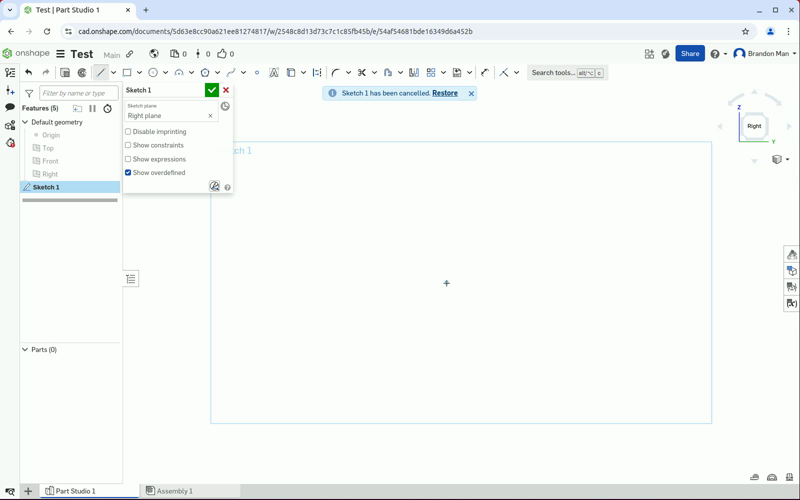
mouse_move(476, 282)
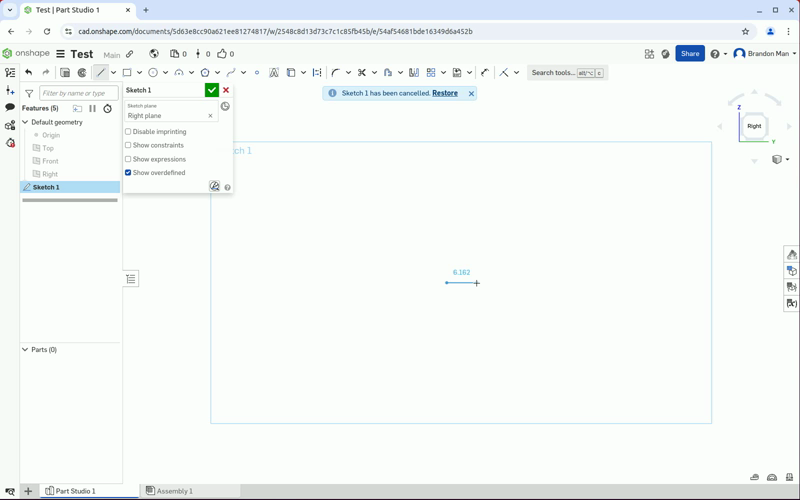
mouse_move(477, 282)
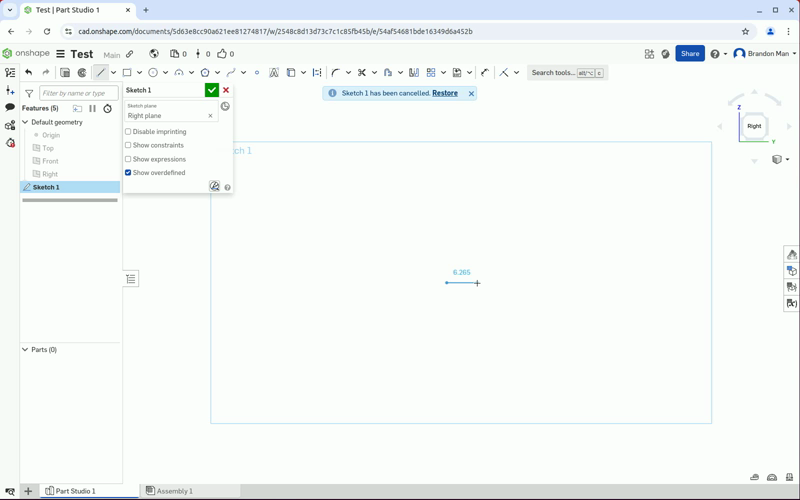
click(477, 282)
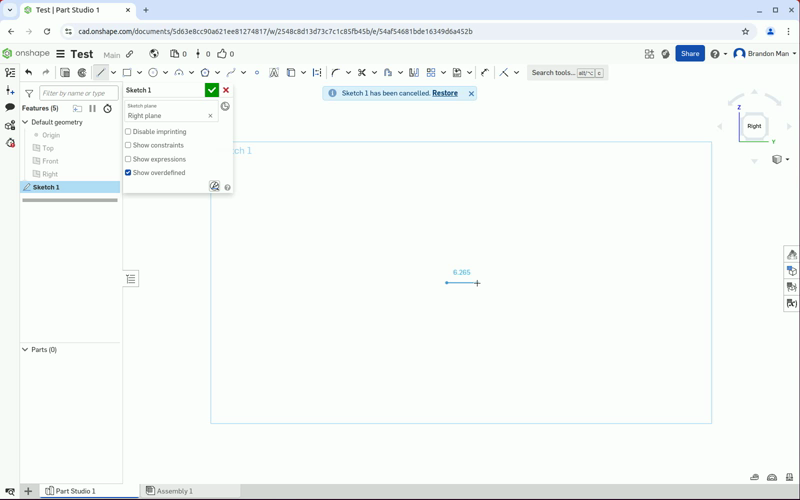
key_up(shift)
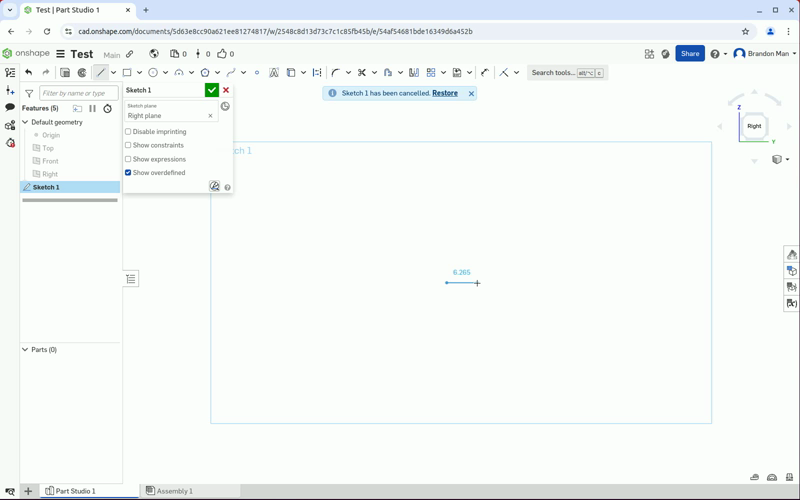
key_down(shift)
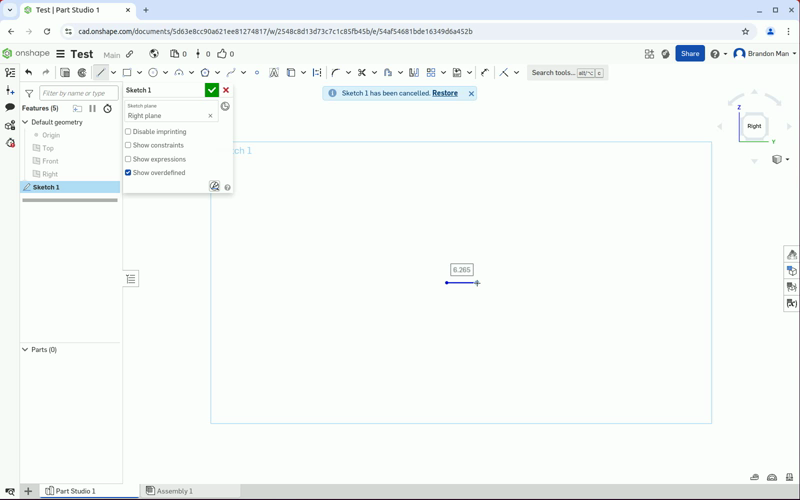
mouse_move(507, 282)
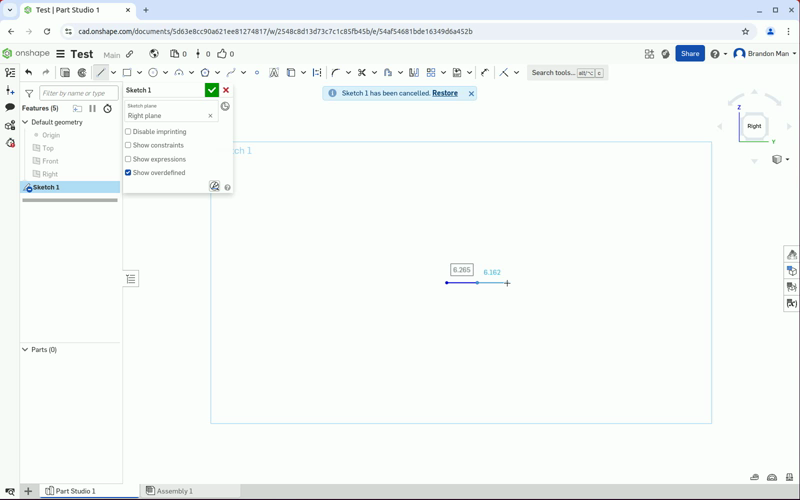
mouse_move(477, 282)
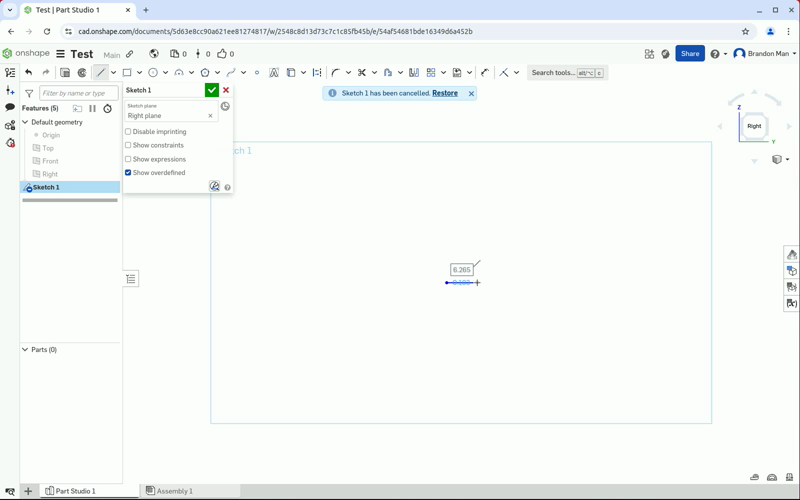
scroll(6)
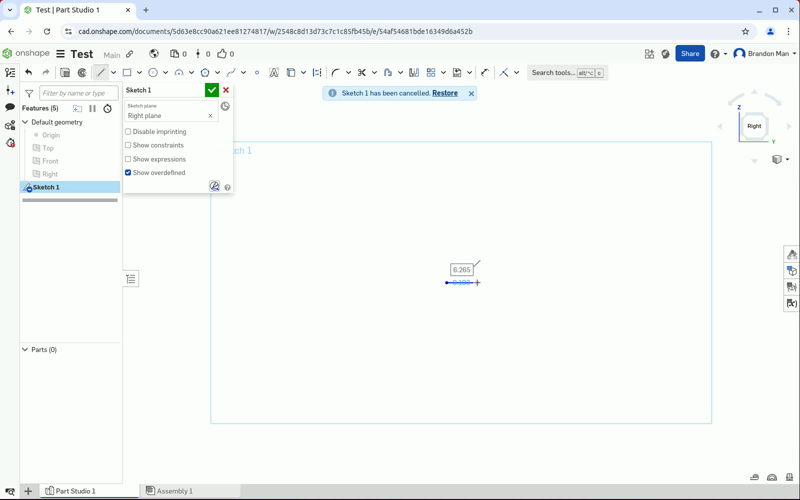
scroll(6)
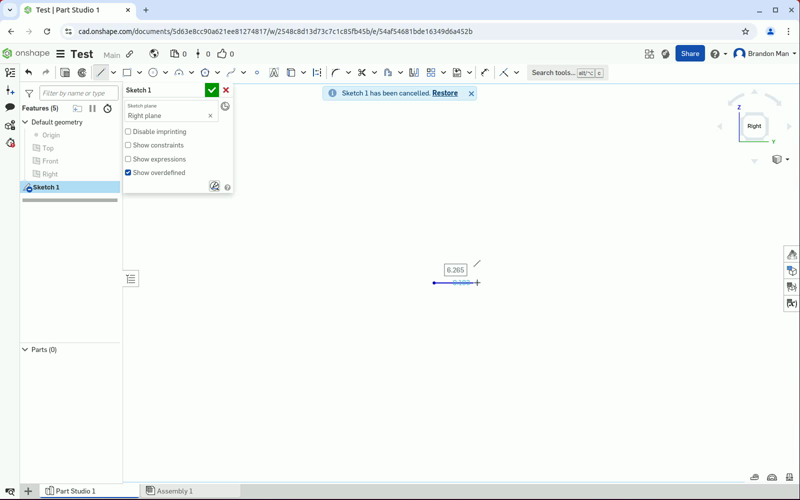
scroll(6)
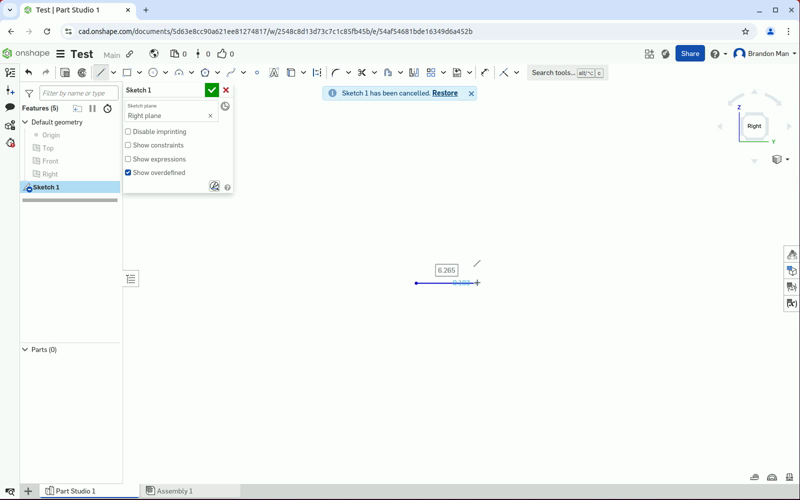
scroll(6)
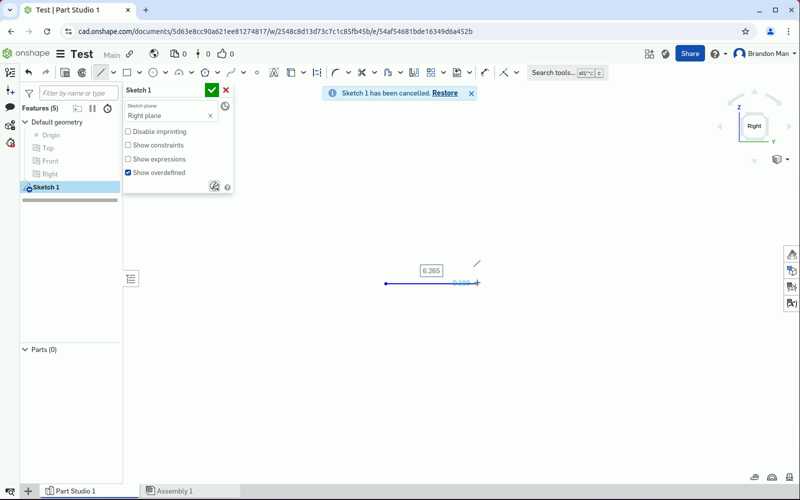
scroll(6)
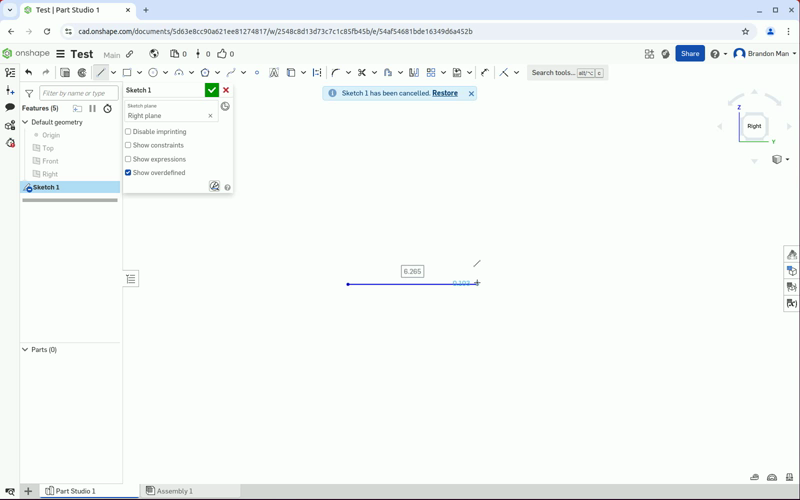
scroll(6)
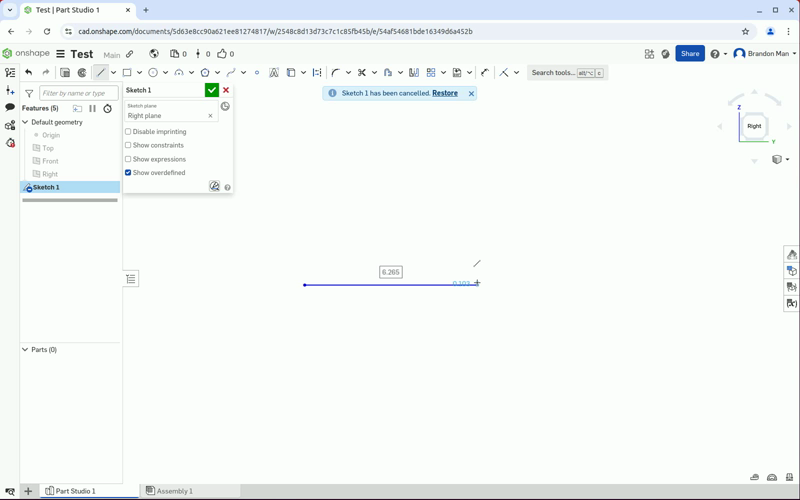
scroll(6)
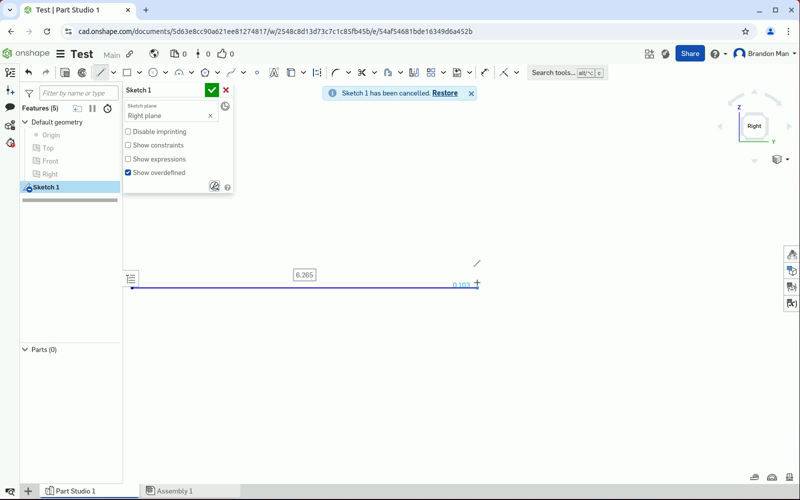
click(477, 282)
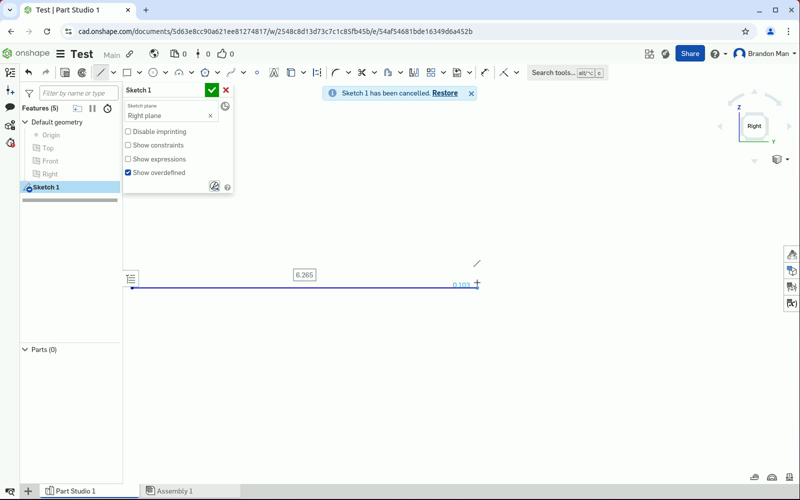
scroll(-6)
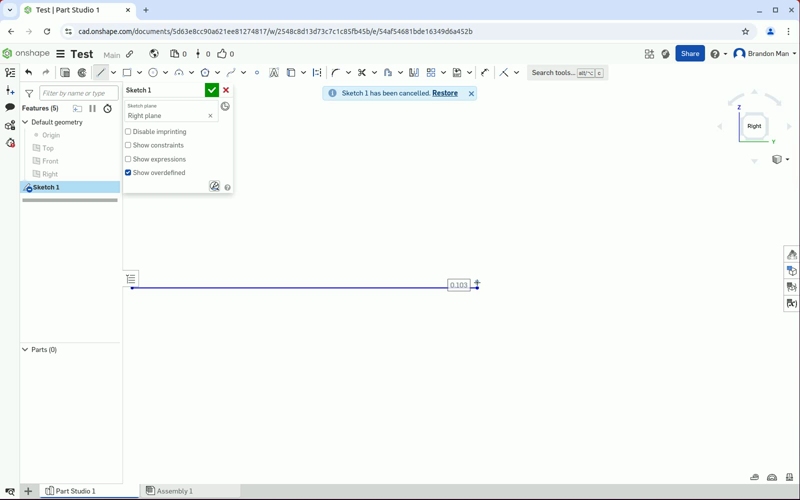
scroll(-6)
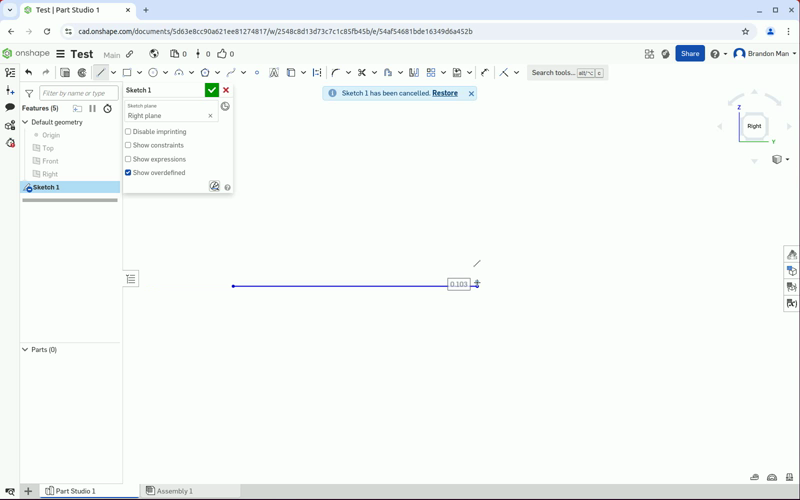
scroll(-6)
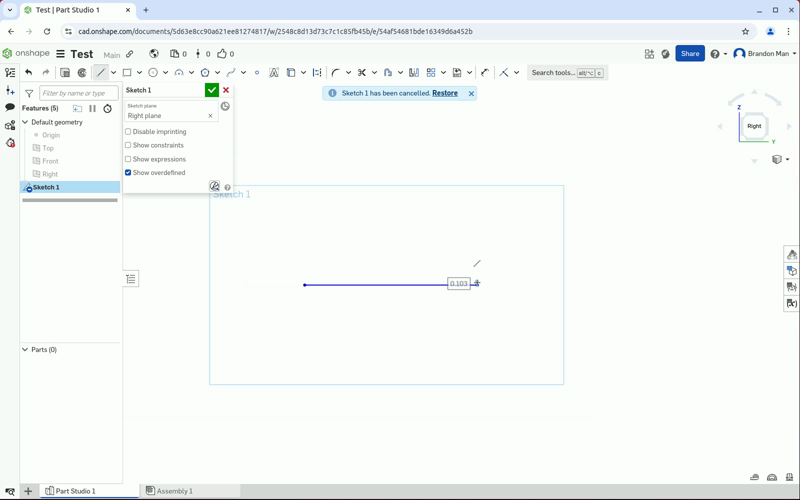
scroll(-6)
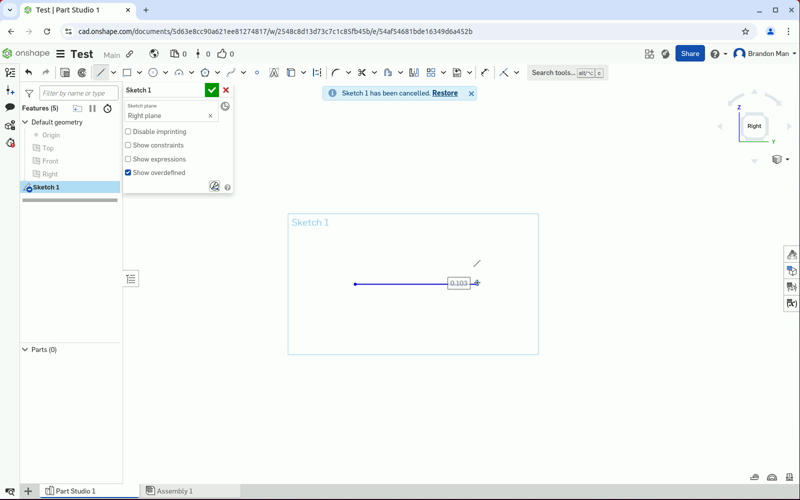
scroll(-6)
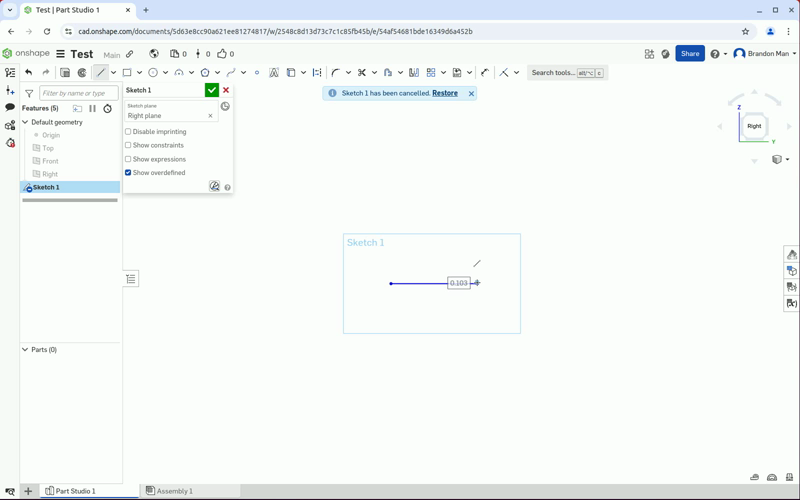
scroll(-6)
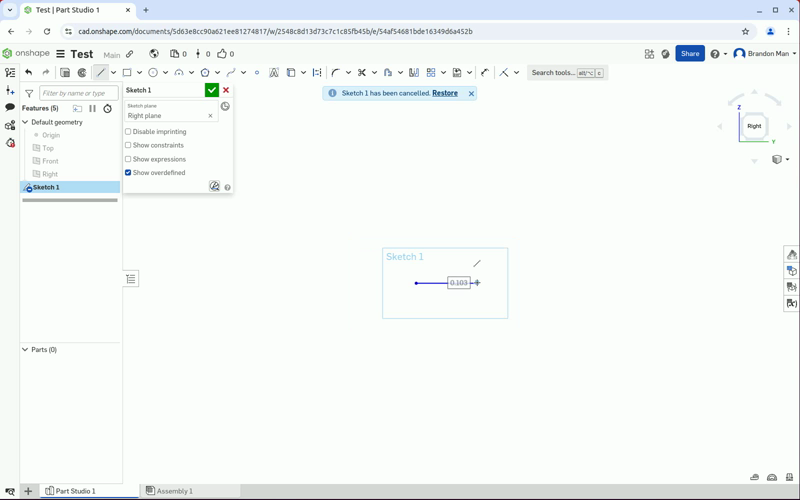
scroll(-6)
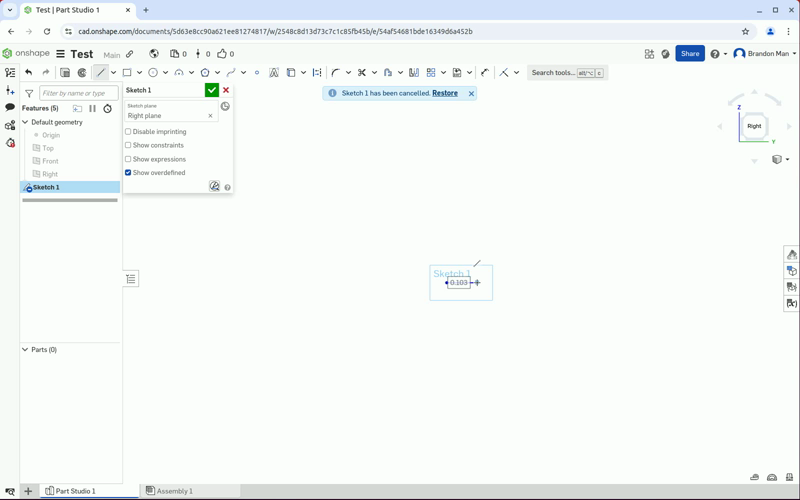
key_up(shift)
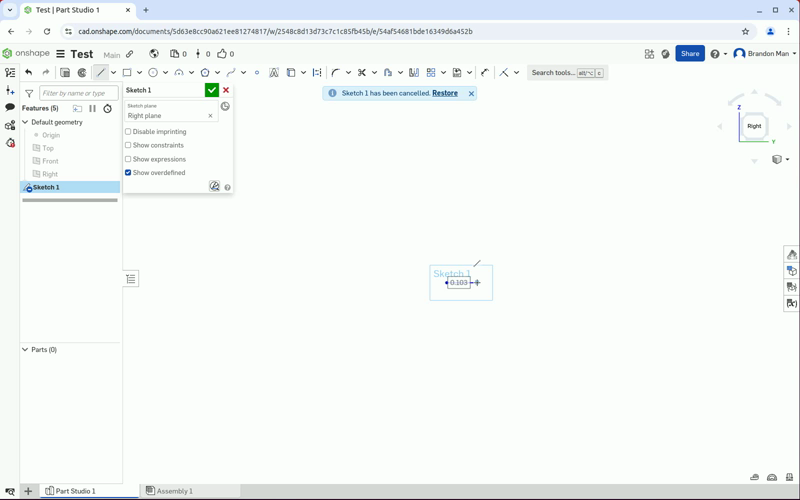
key_down(shift)
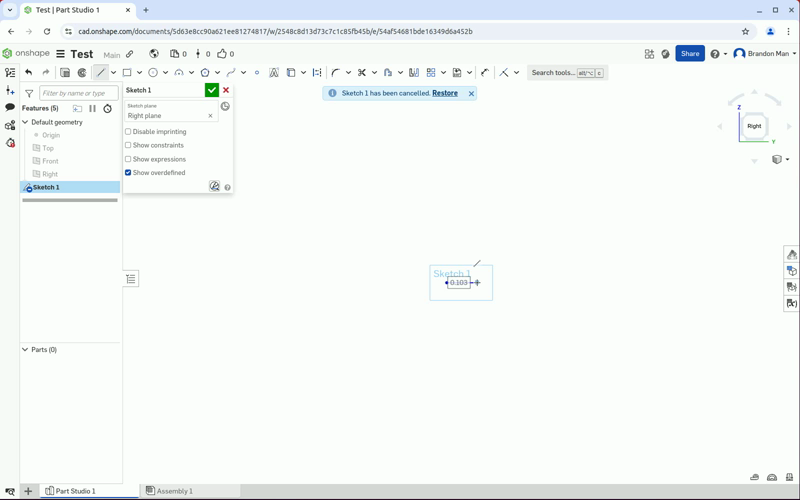
mouse_move(507, 282)
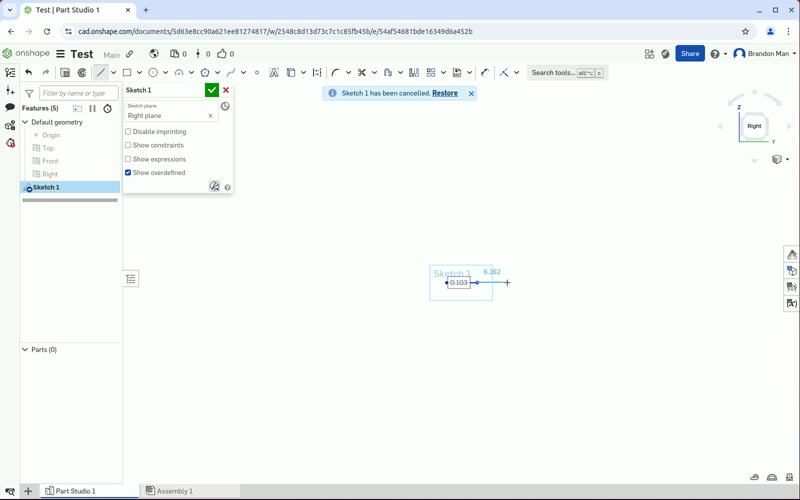
mouse_move(446, 282)
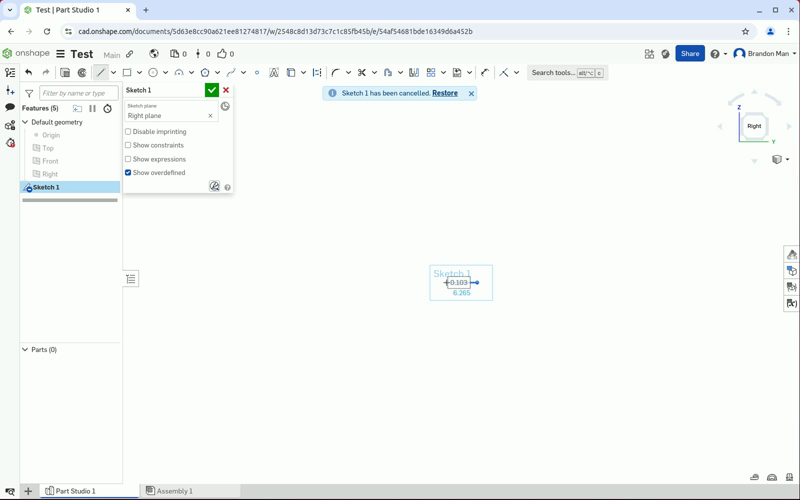
scroll(6)
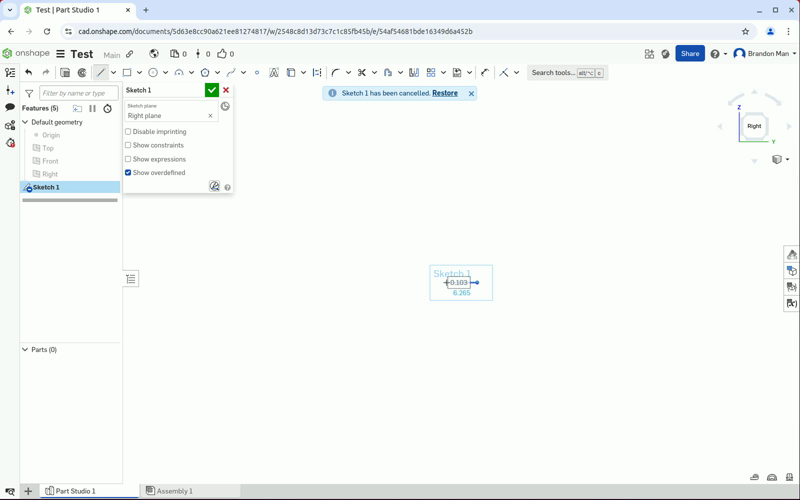
scroll(6)
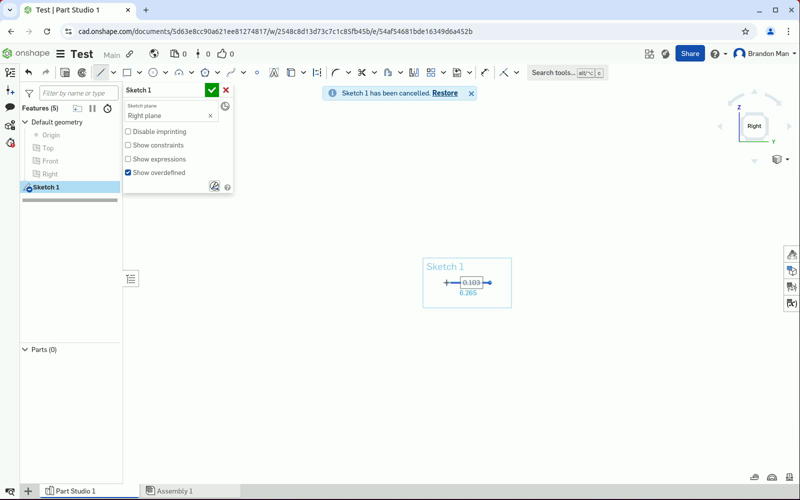
scroll(6)
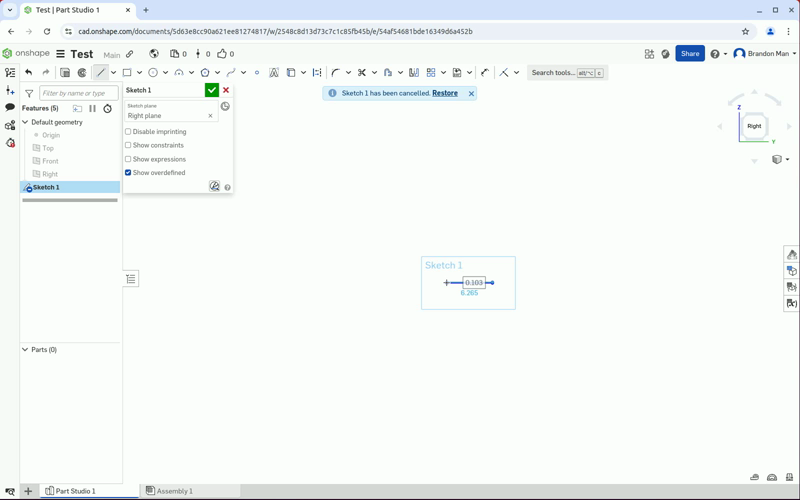
scroll(6)
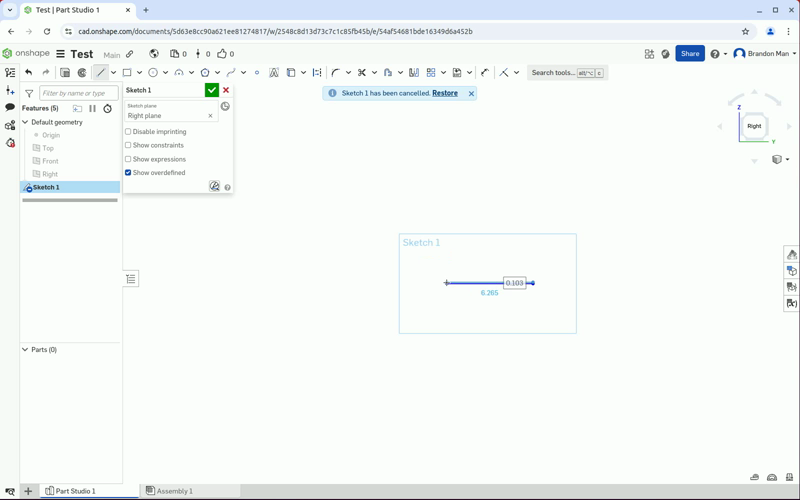
scroll(6)
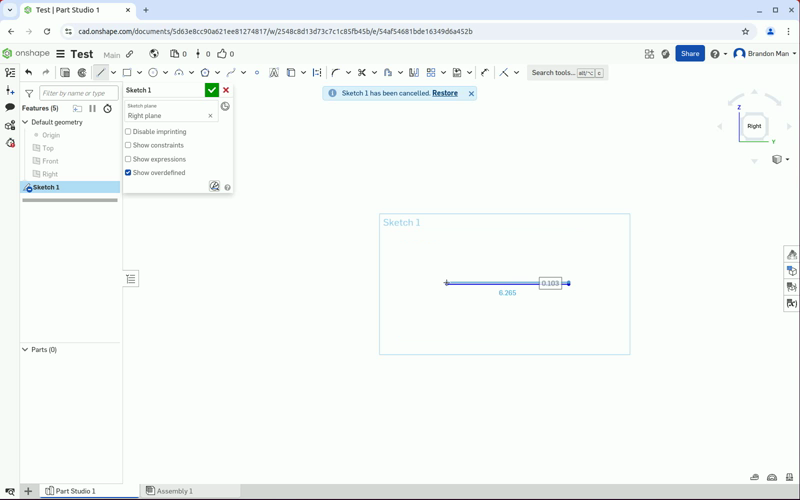
scroll(6)
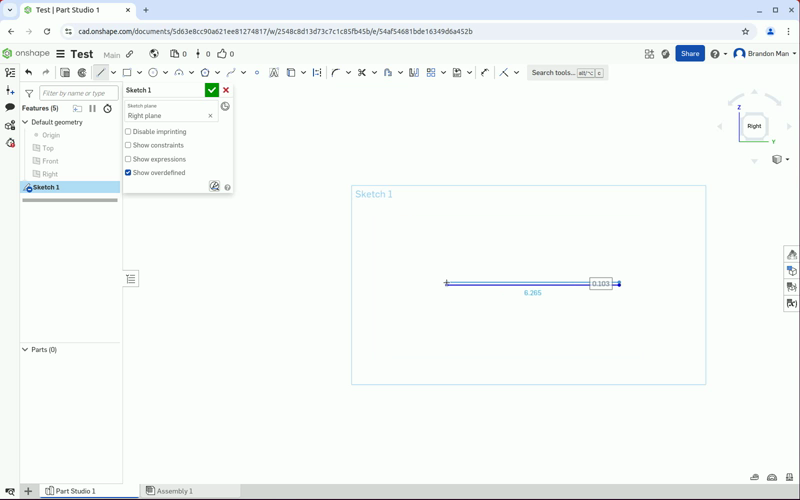
scroll(6)
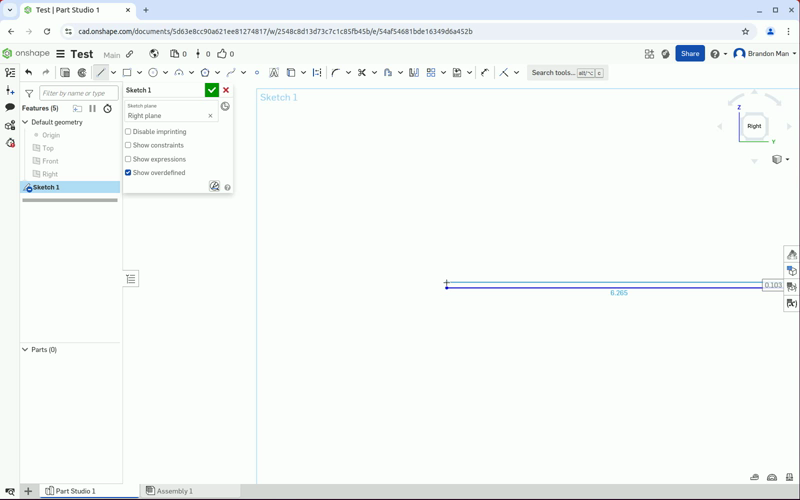
click(446, 282)
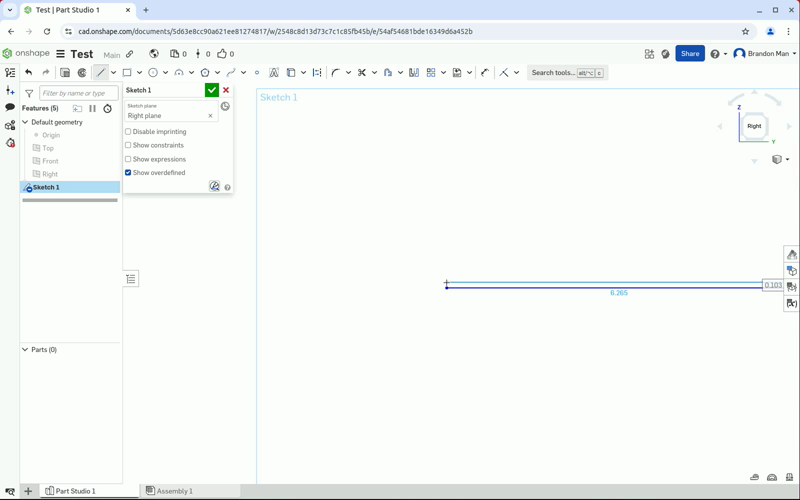
scroll(-6)
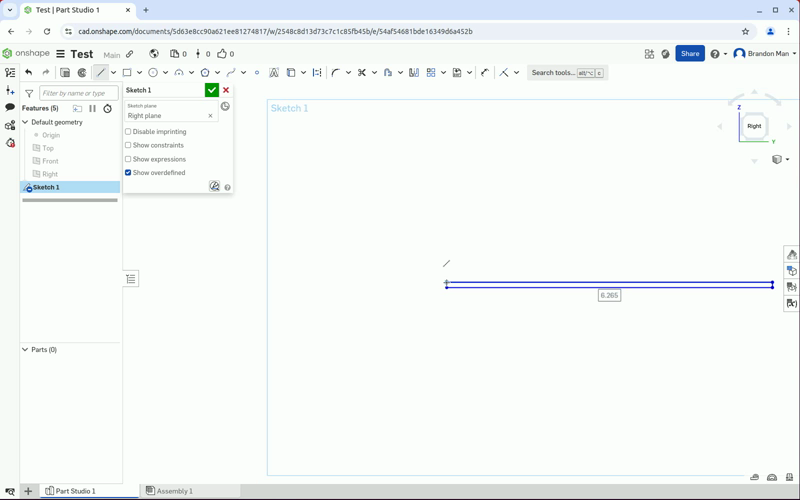
scroll(-6)
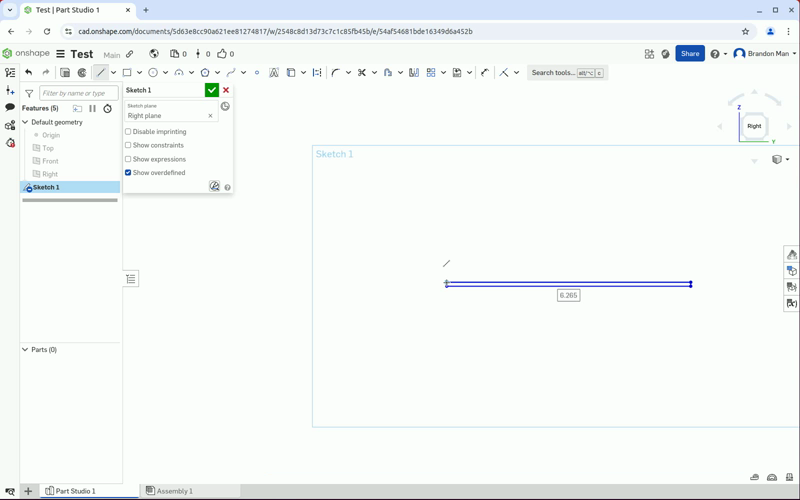
scroll(-6)
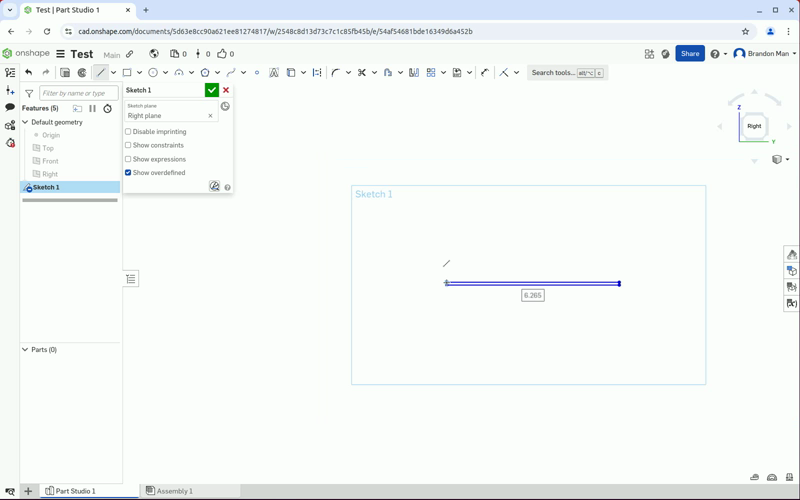
scroll(-6)
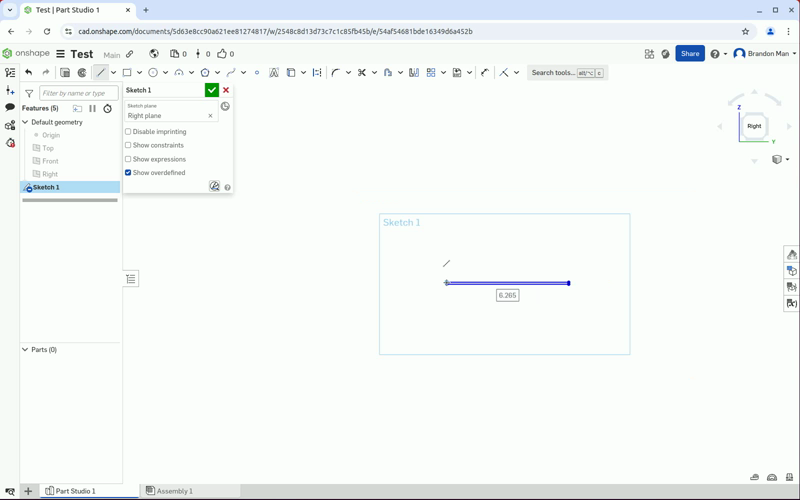
scroll(-6)
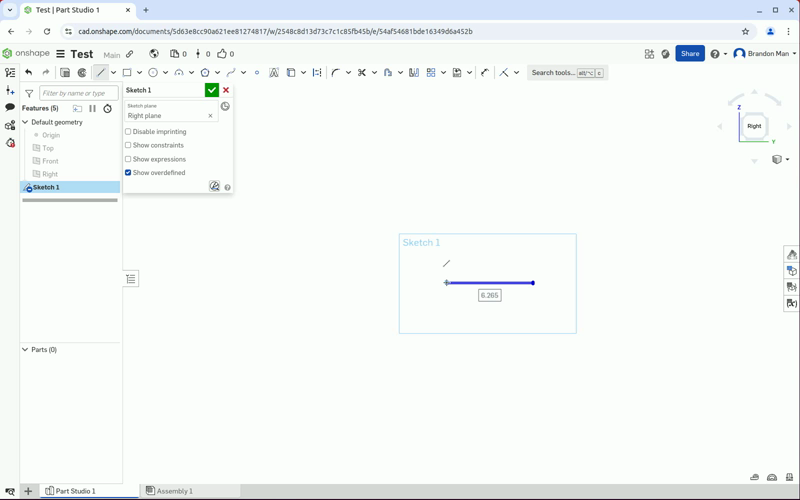
scroll(-6)
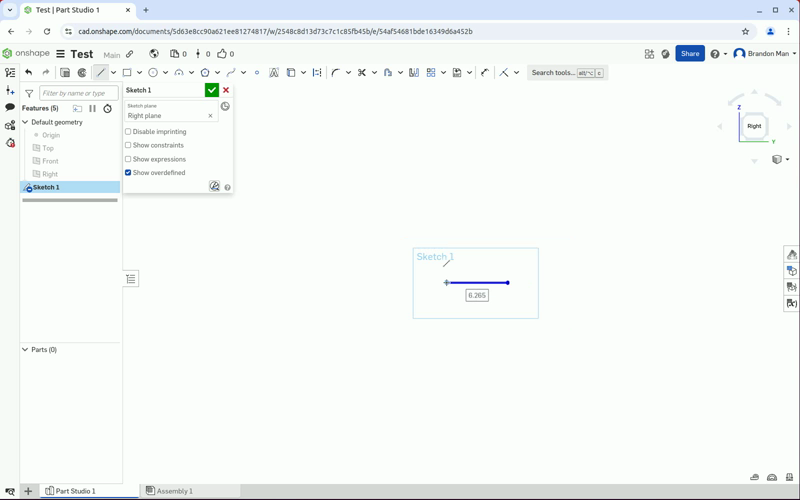
scroll(-6)
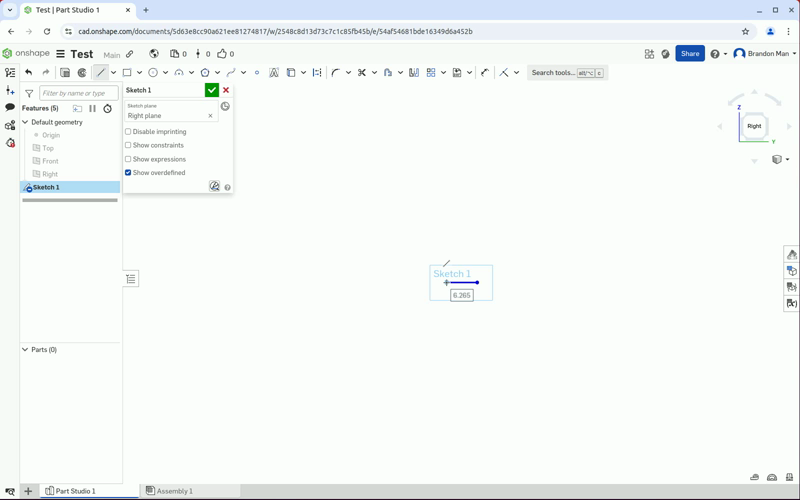
key_up(shift)
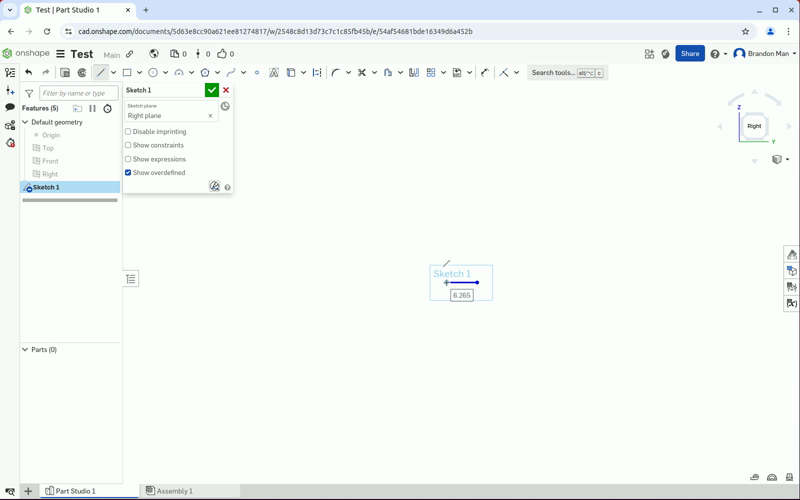
mouse_move(476, 282)
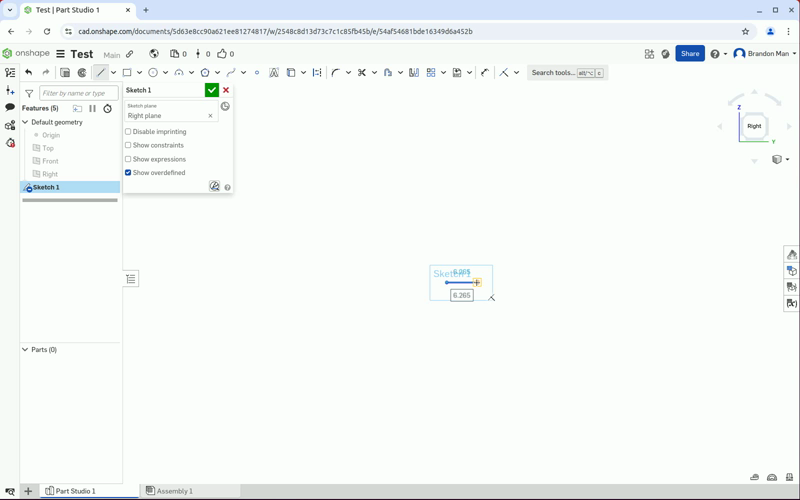
key_down(shift)
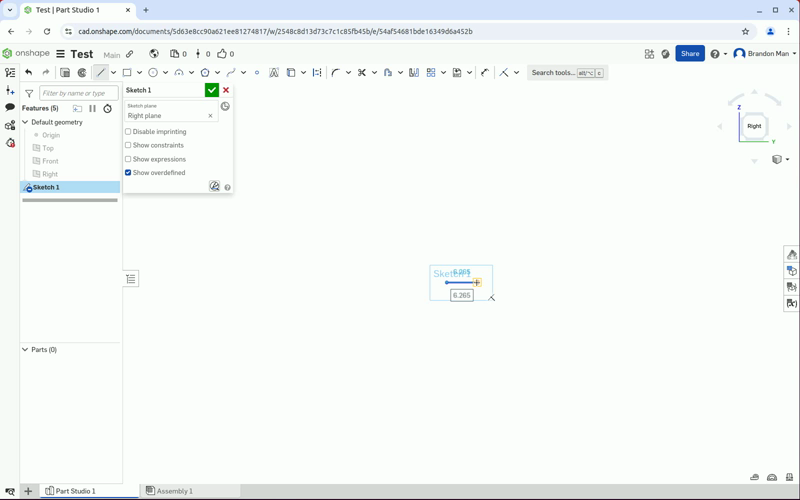
mouse_move(446, 282)
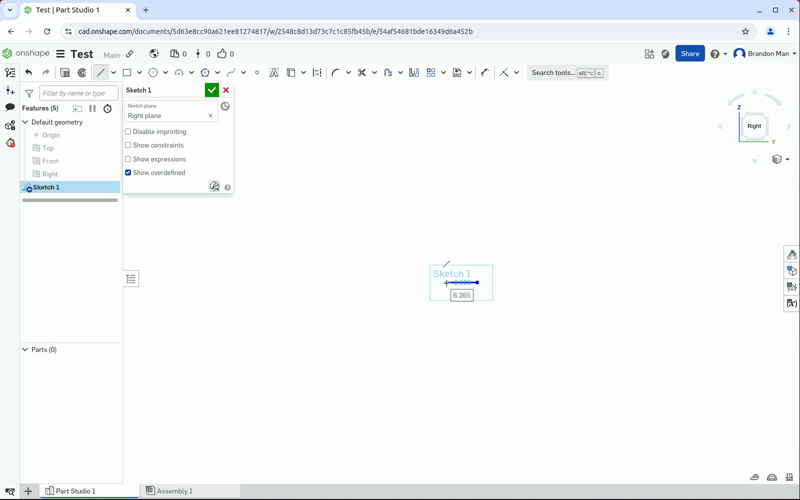
scroll(6)
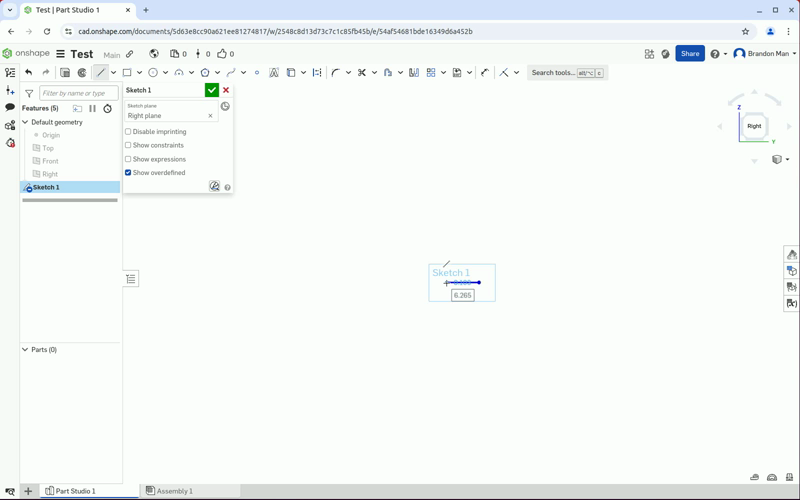
scroll(6)
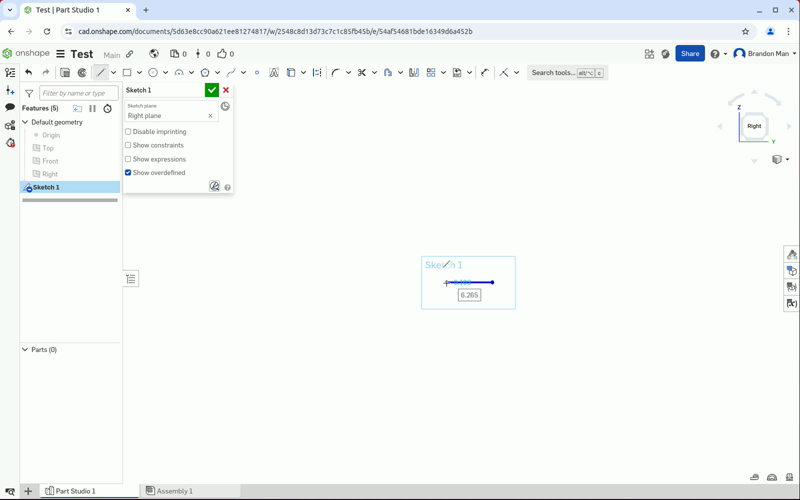
scroll(6)
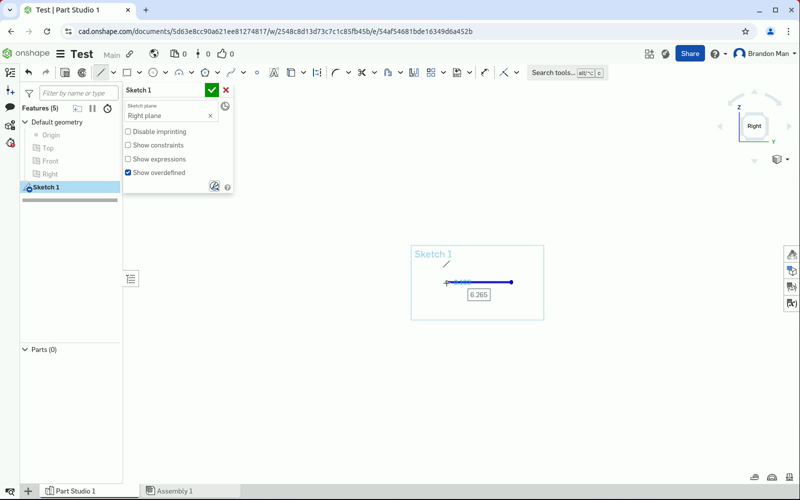
scroll(6)
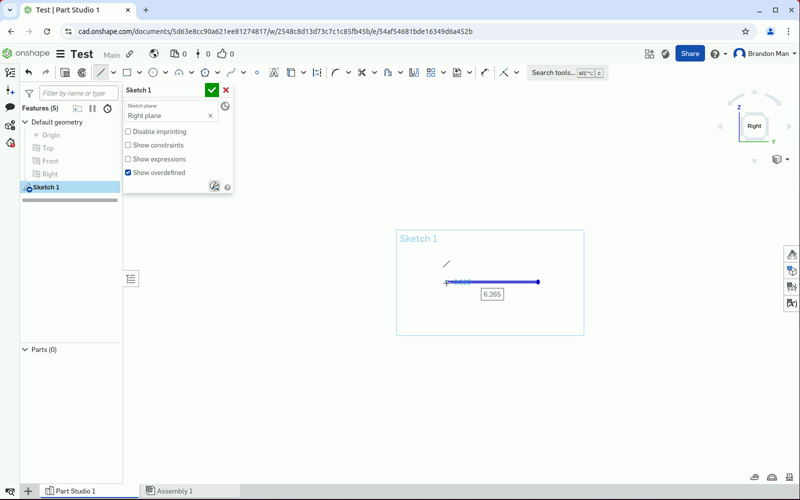
scroll(6)
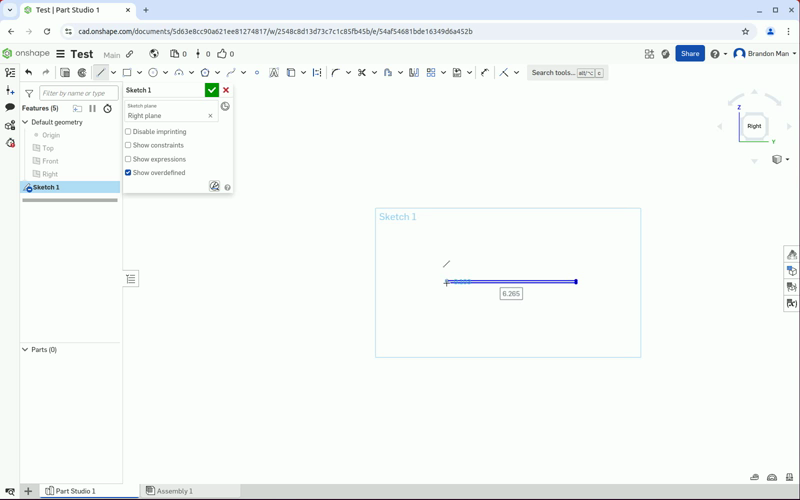
scroll(6)
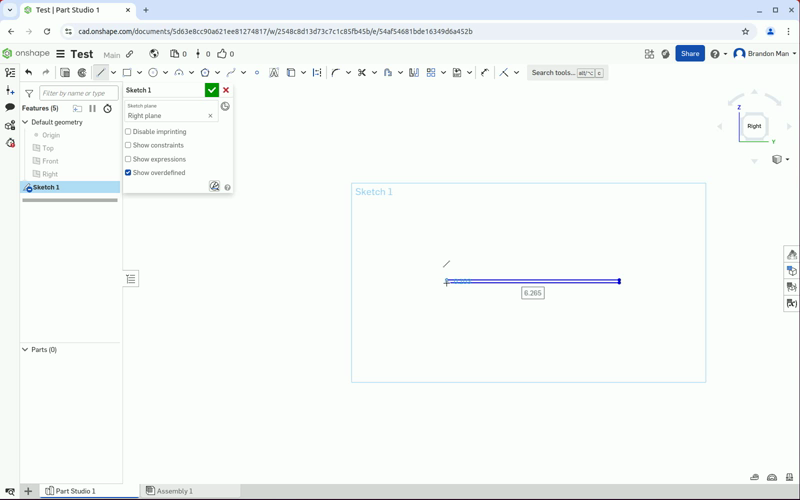
scroll(6)
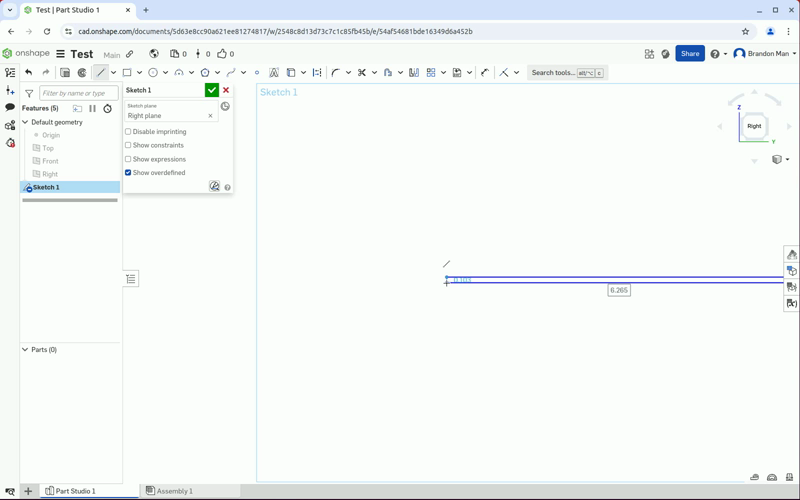
key_up(shift)
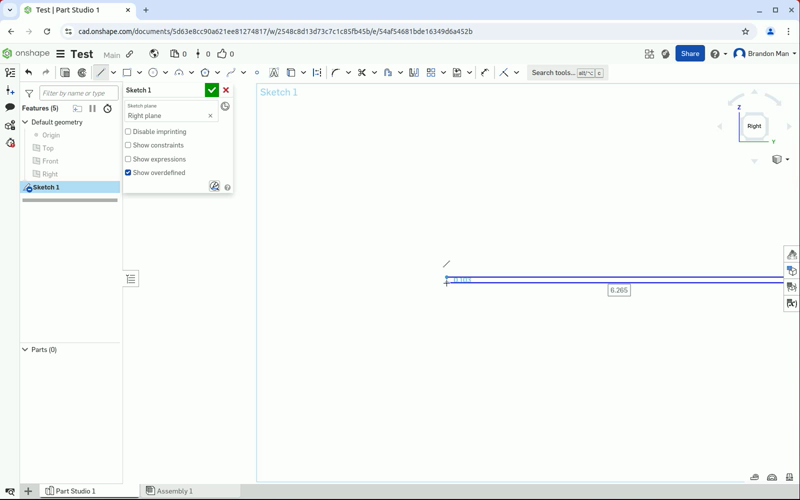
click(446, 282)
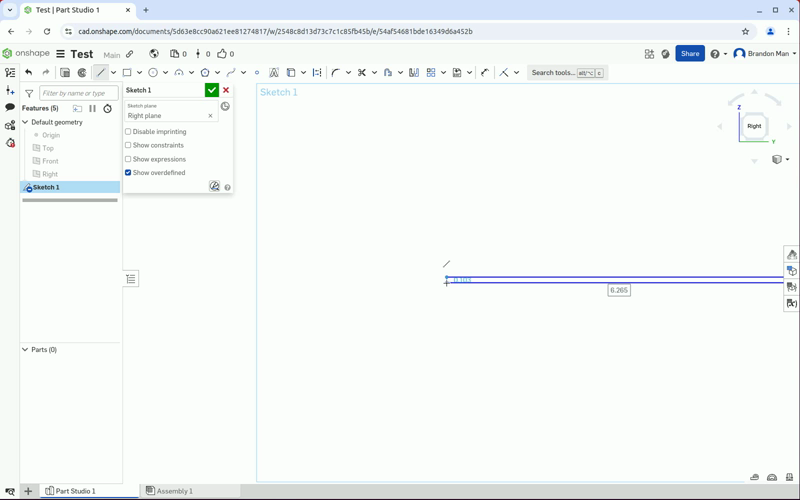
scroll(-6)
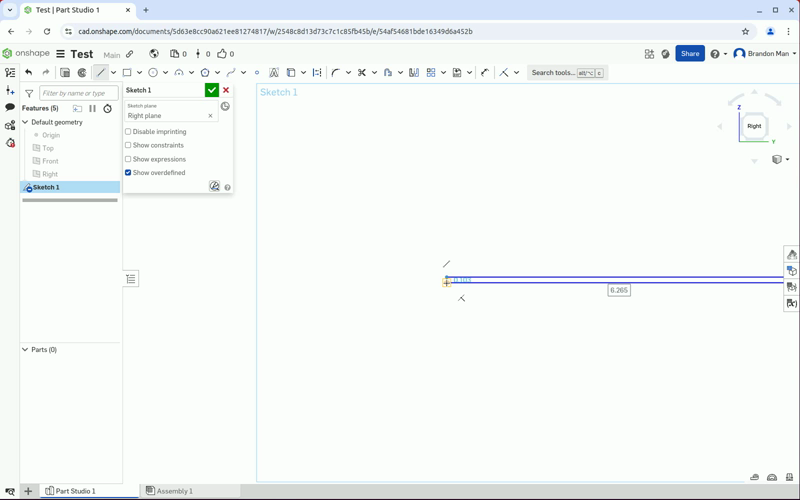
scroll(-6)
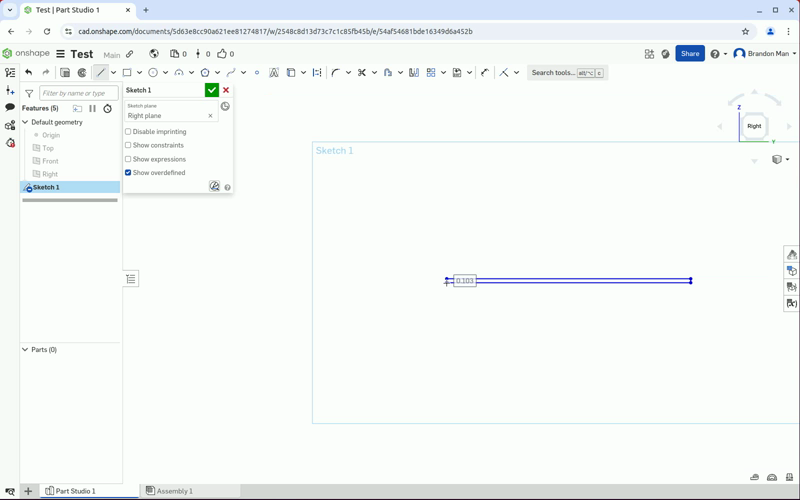
scroll(-6)
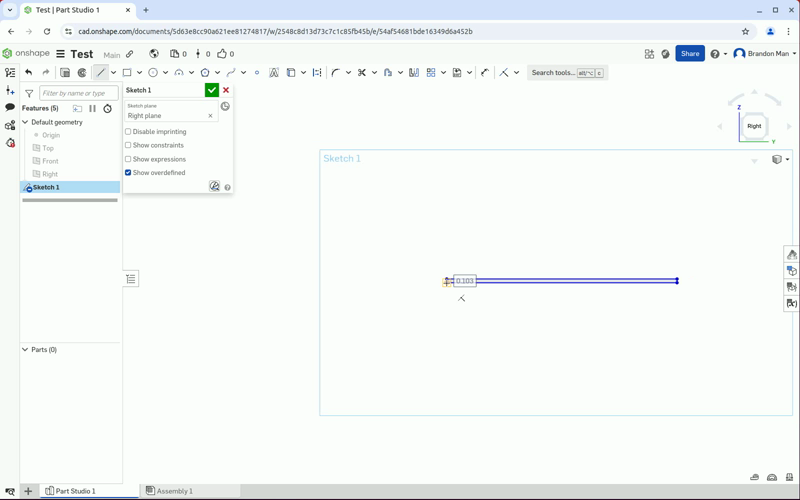
scroll(-6)
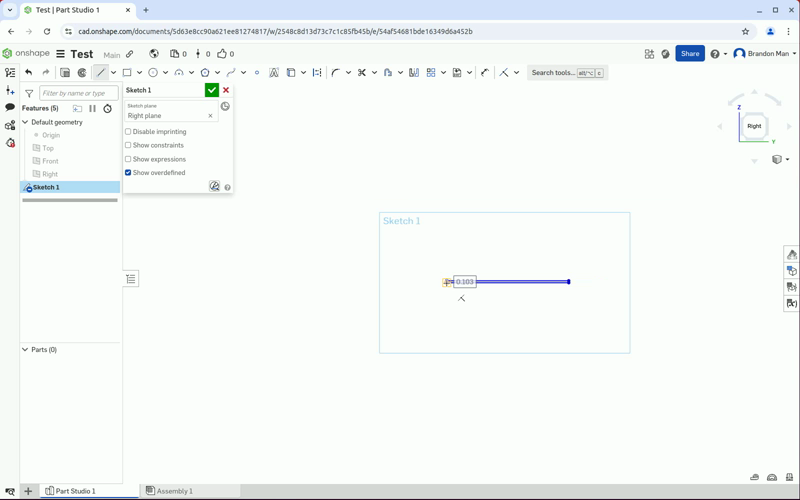
scroll(-6)
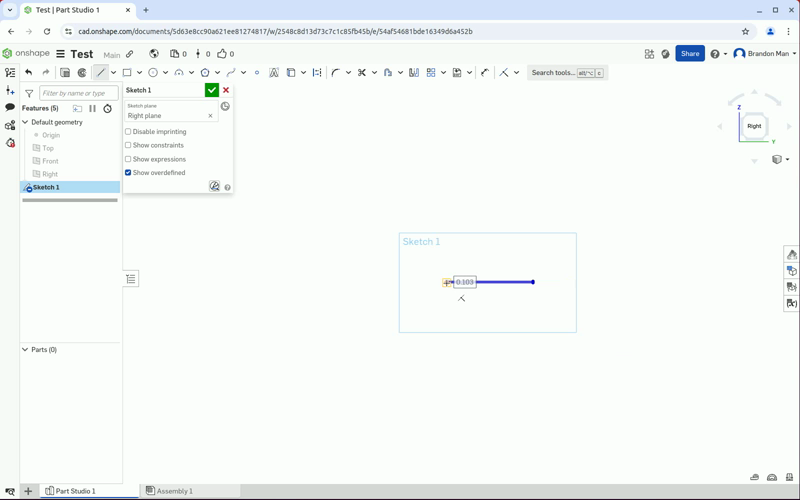
scroll(-6)
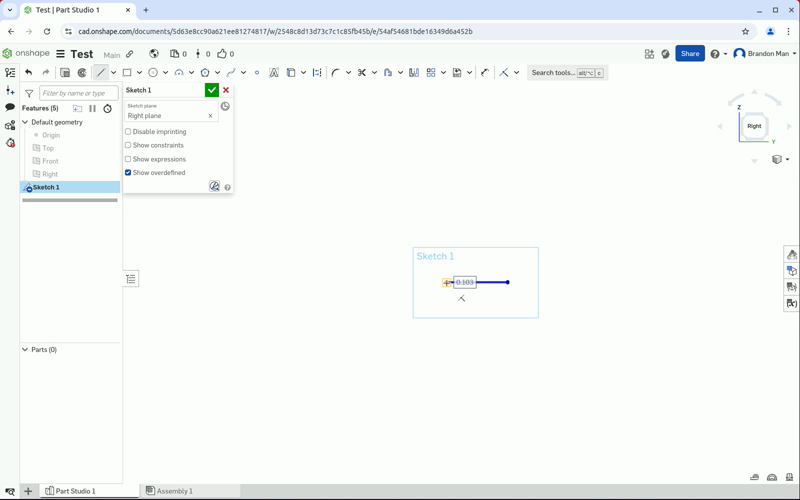
scroll(-6)
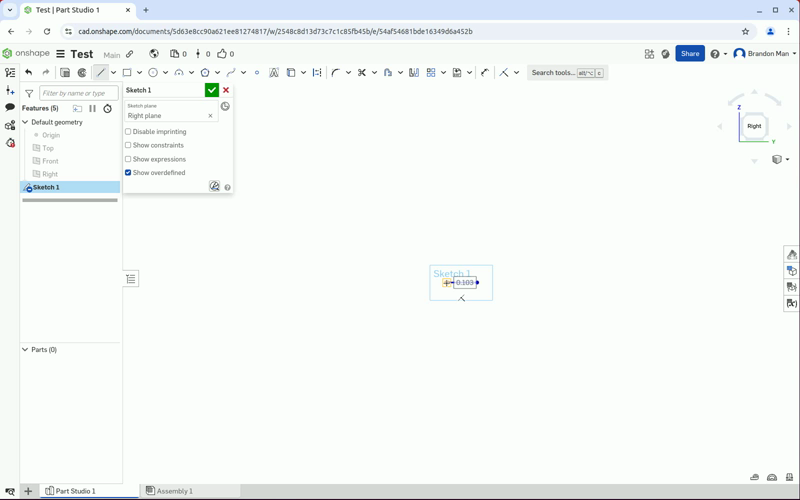
key(esc)
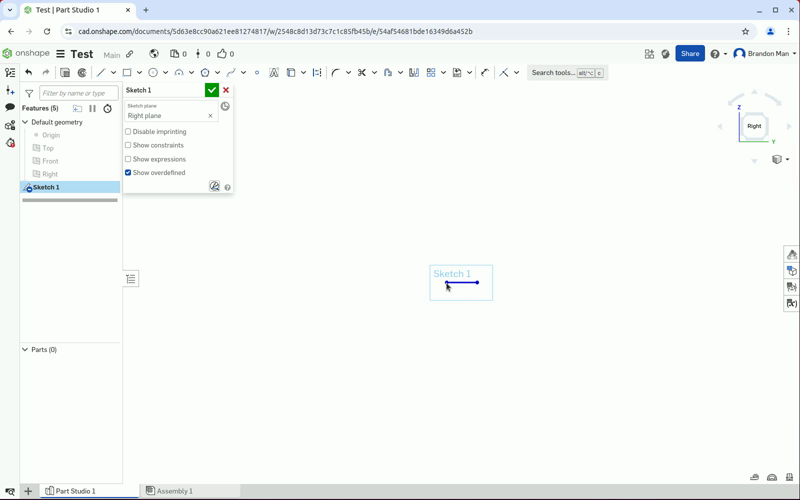
mouse_move(462, 282)
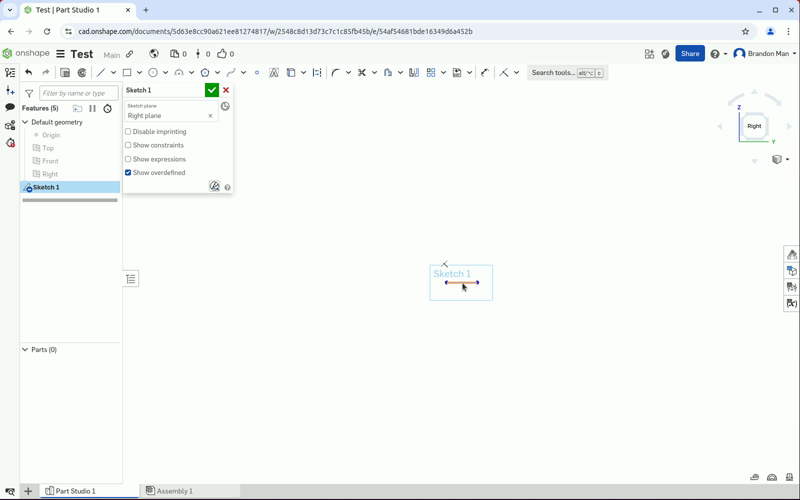
scroll(6)
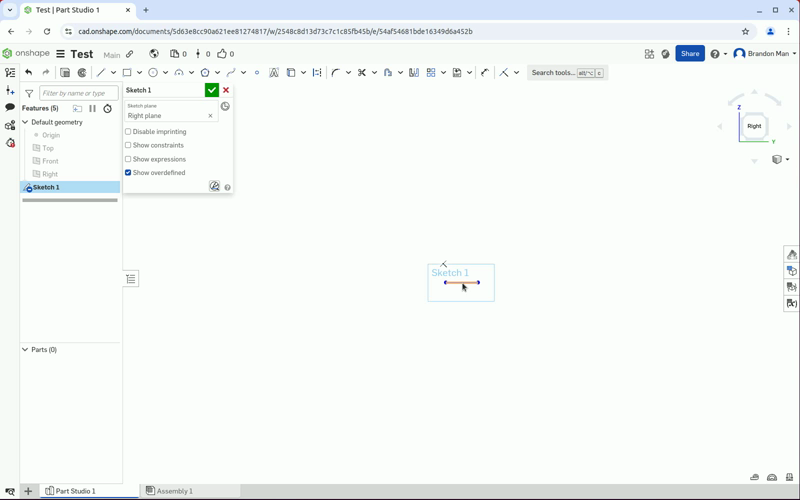
scroll(6)
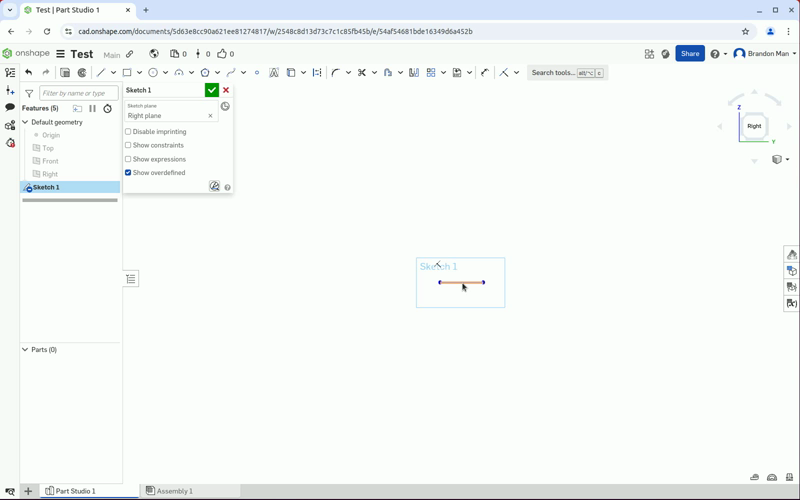
scroll(6)
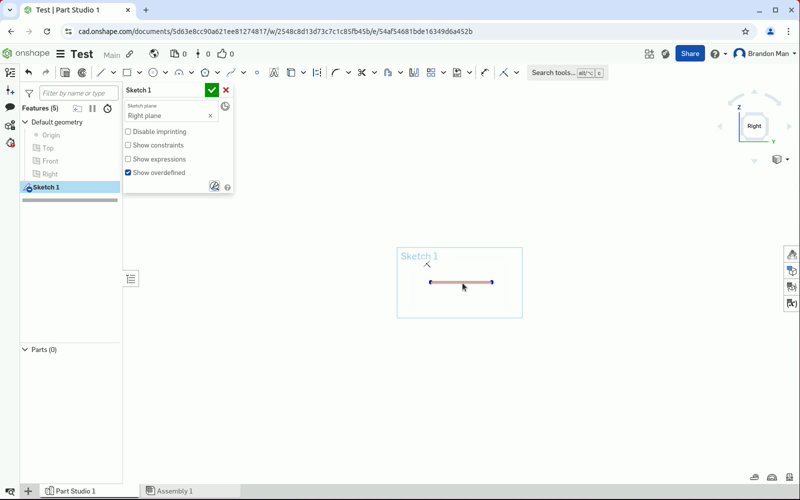
scroll(6)
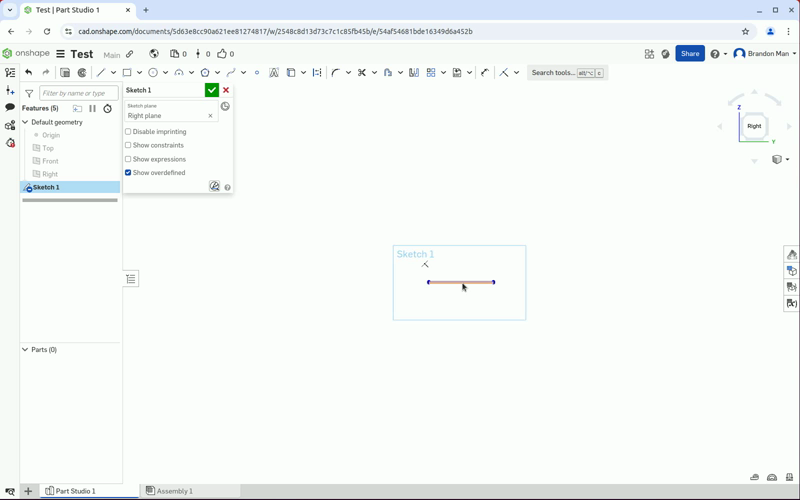
scroll(6)
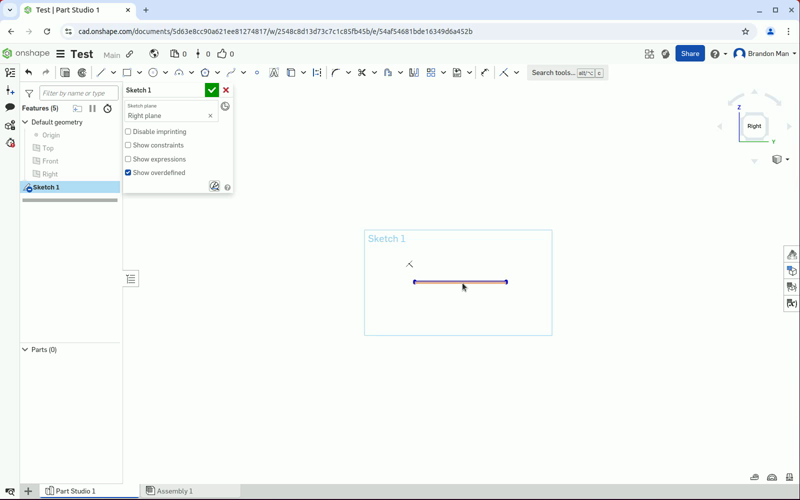
scroll(6)
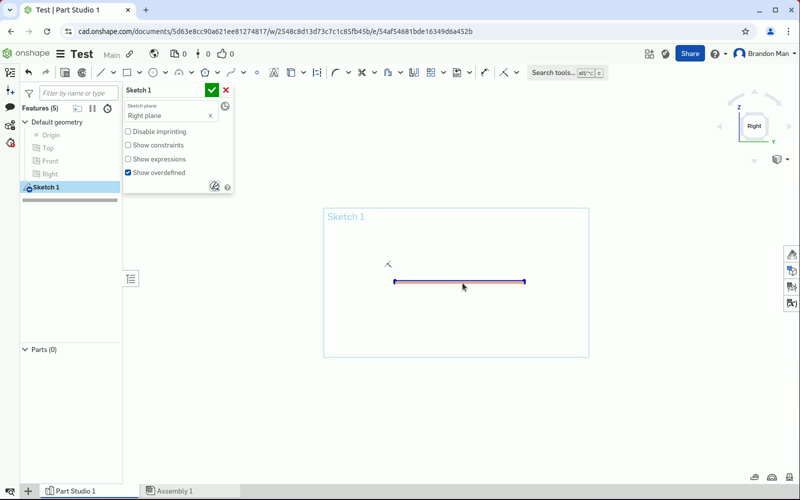
scroll(6)
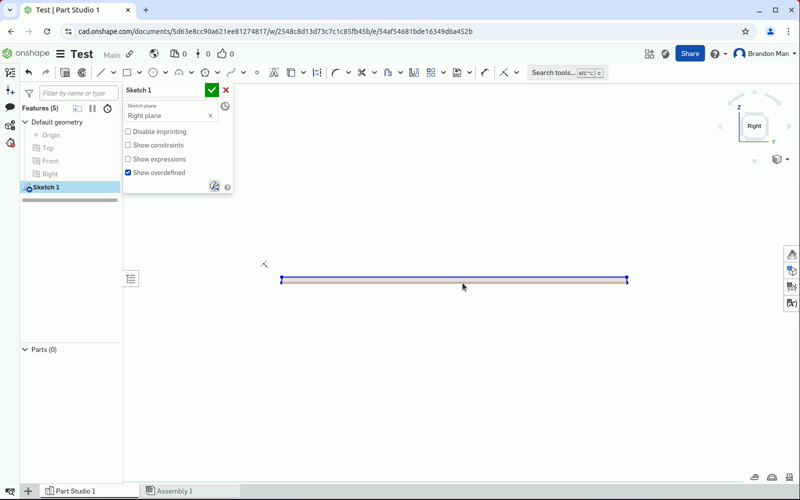
click(462, 282)
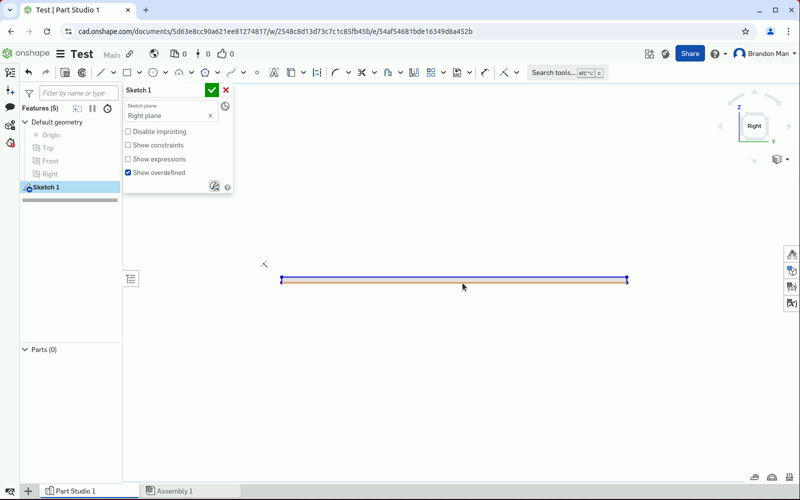
scroll(-6)
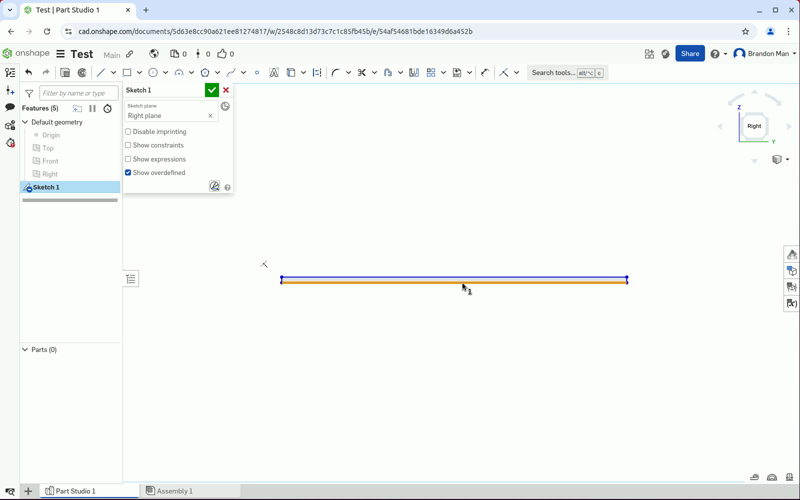
scroll(-6)
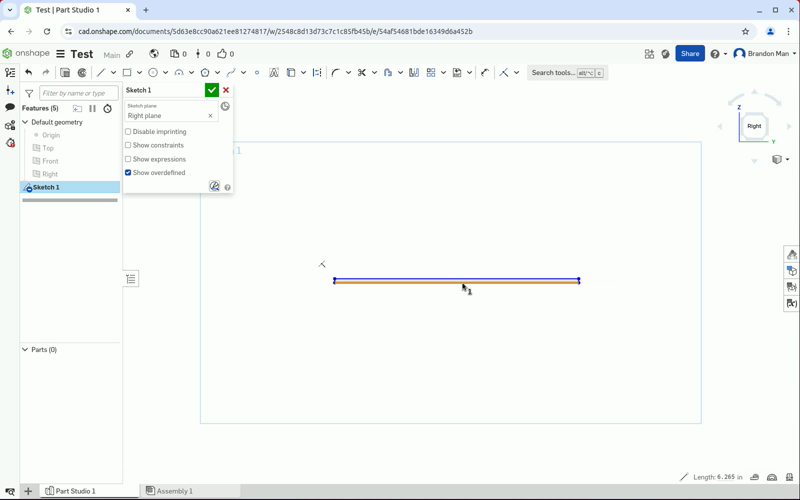
scroll(-6)
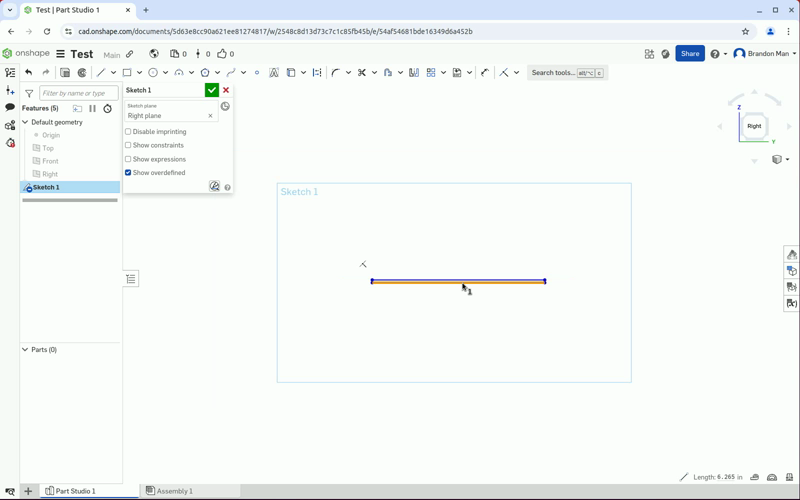
scroll(-6)
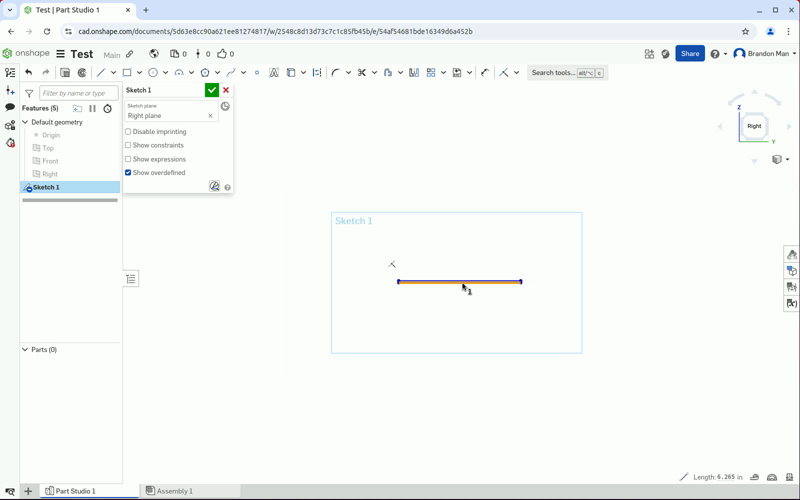
scroll(-6)
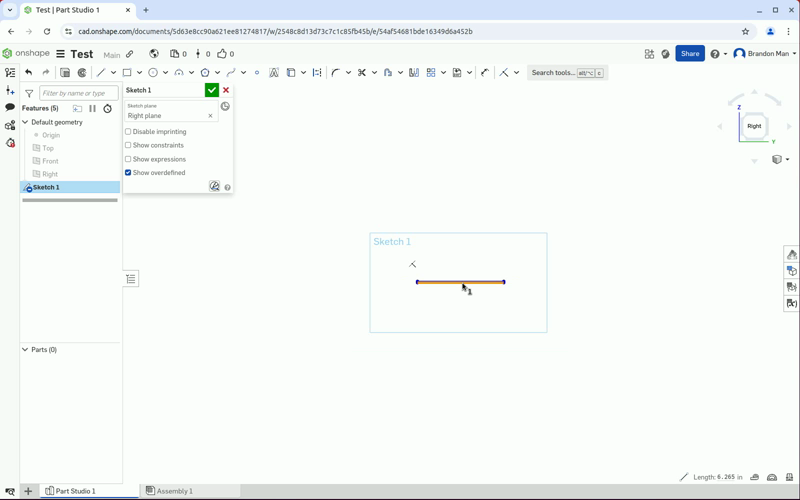
scroll(-6)
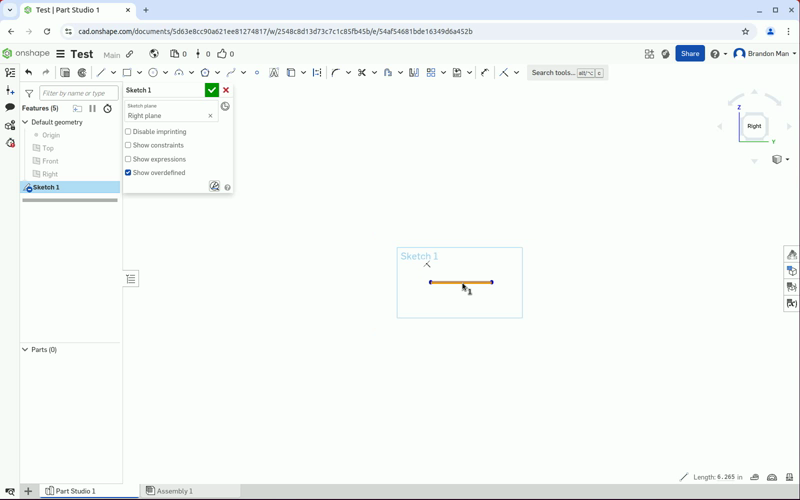
scroll(-6)
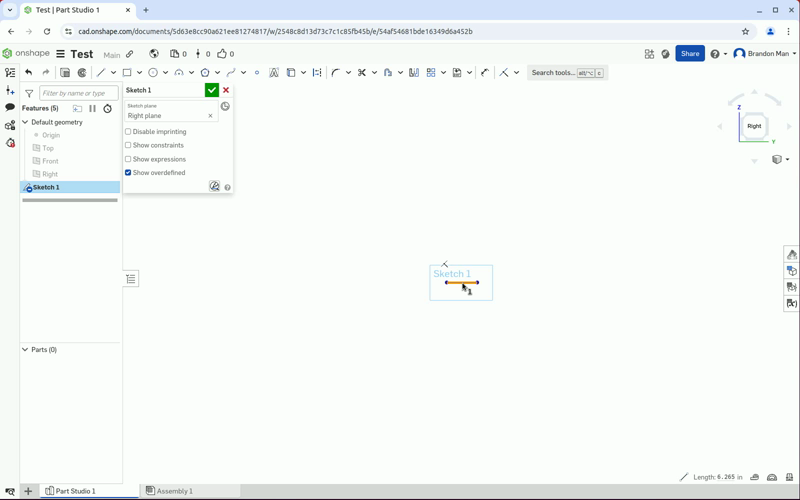
mouse_move(73, 352)
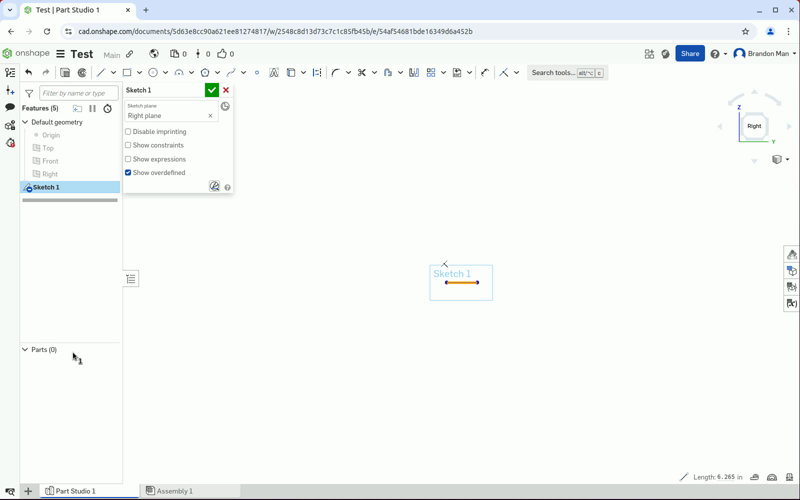
key(shift+y)
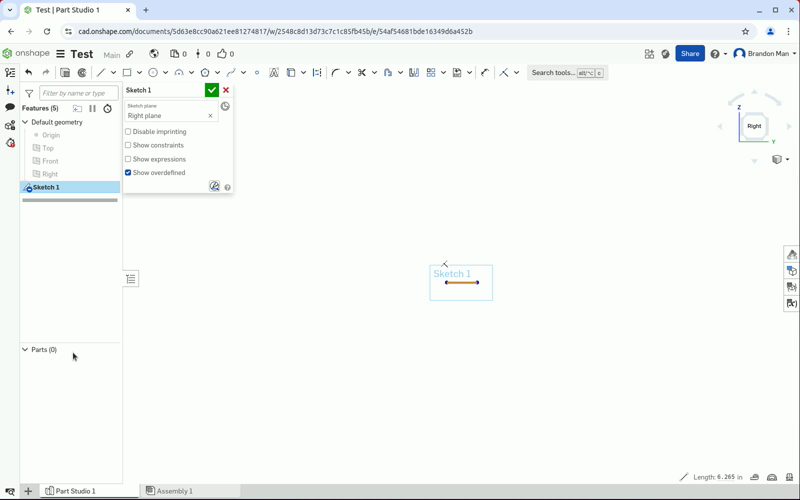
key(shift+e)
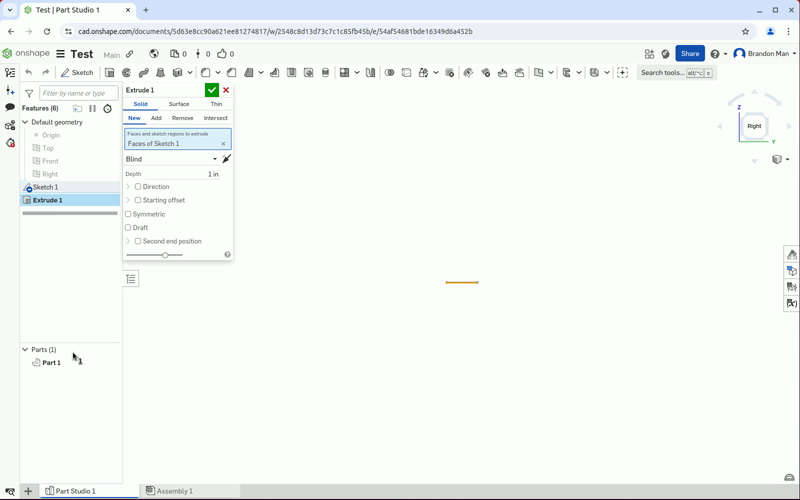
mouse_move(143, 106)
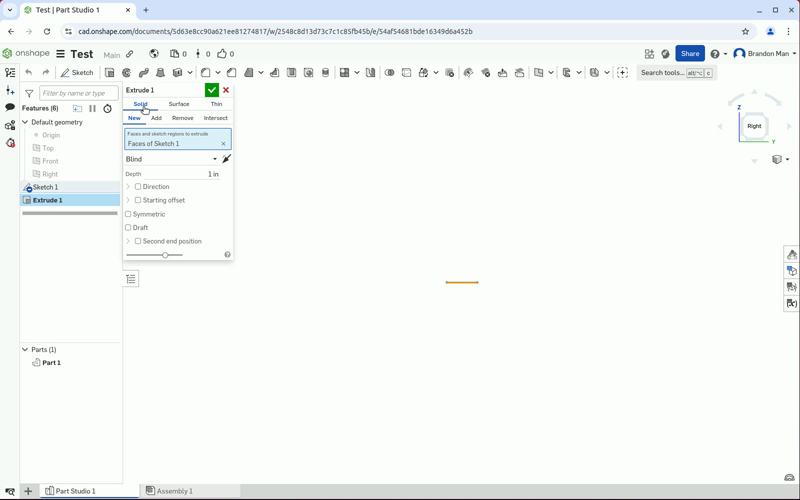
click(143, 106)
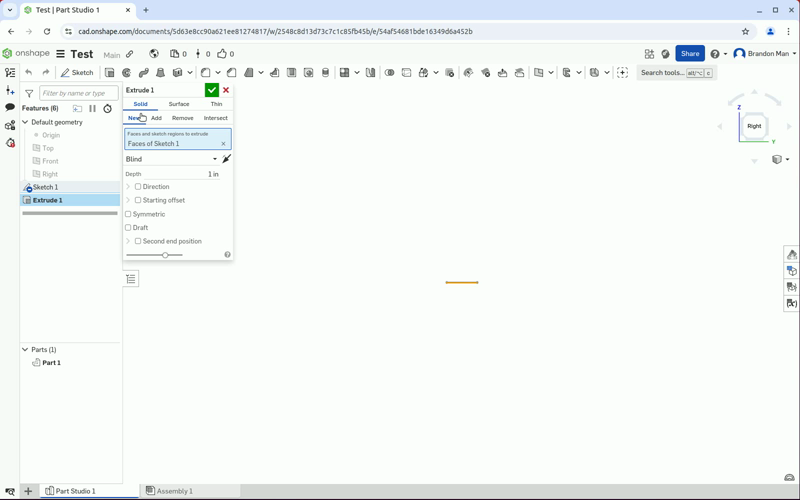
mouse_move(137, 120)
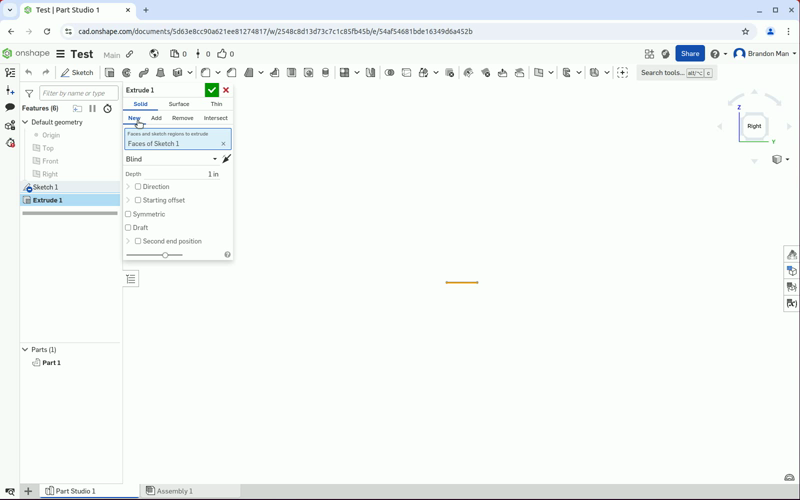
click(137, 120)
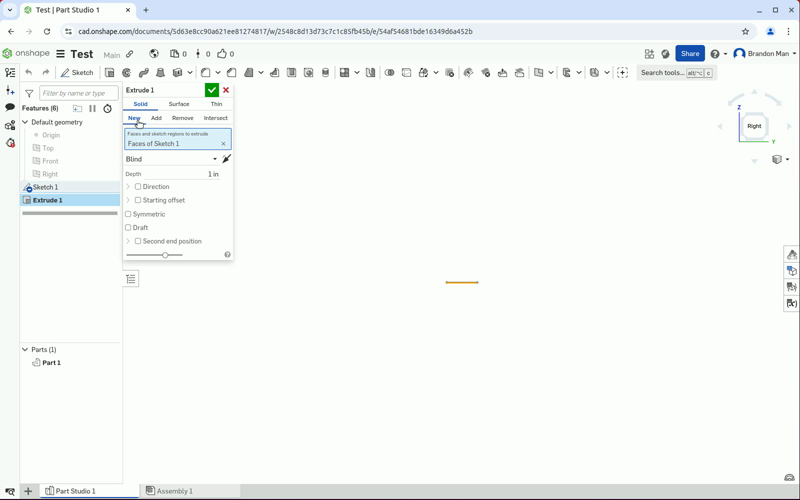
key(tab, 4)
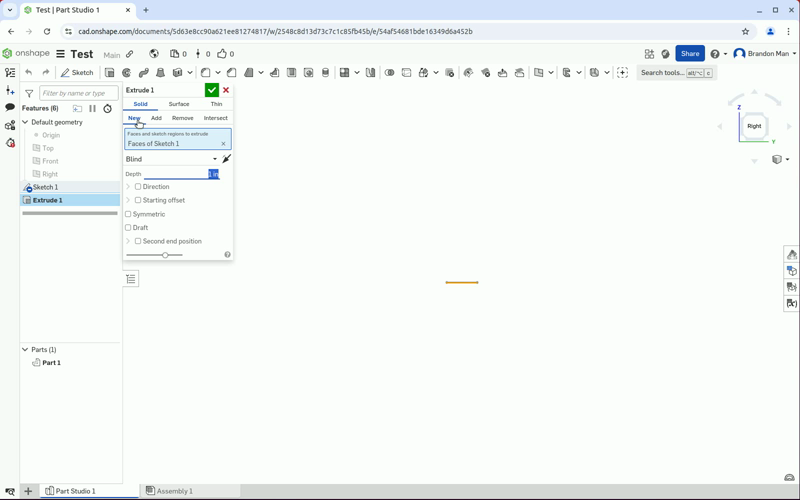
text(20.22)
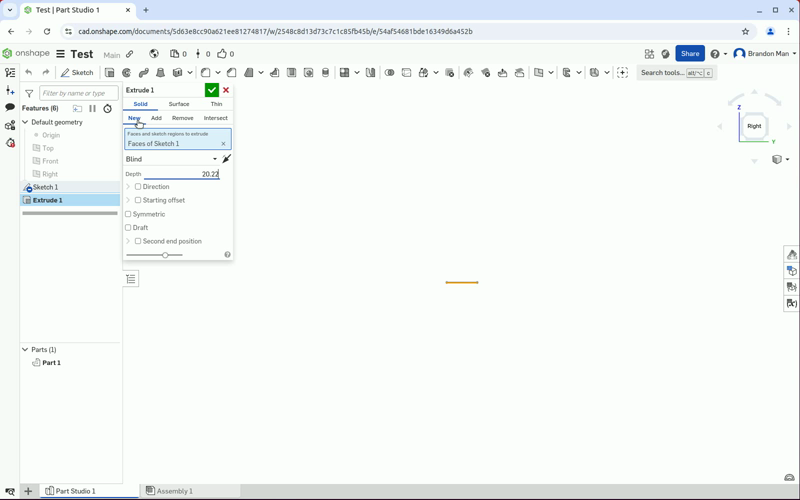
key(tab, 3)
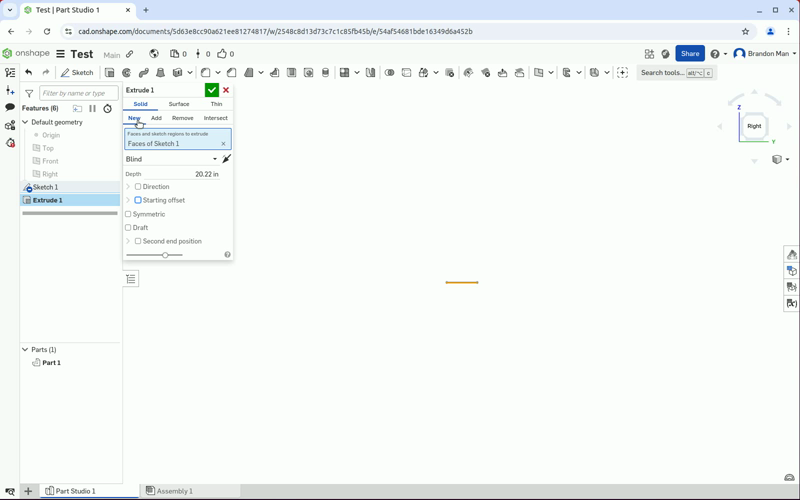
key(tab, 2)
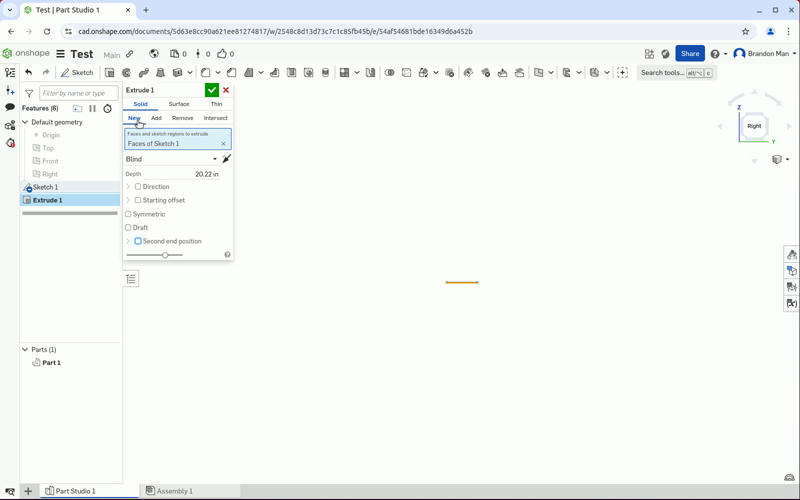
key(space)
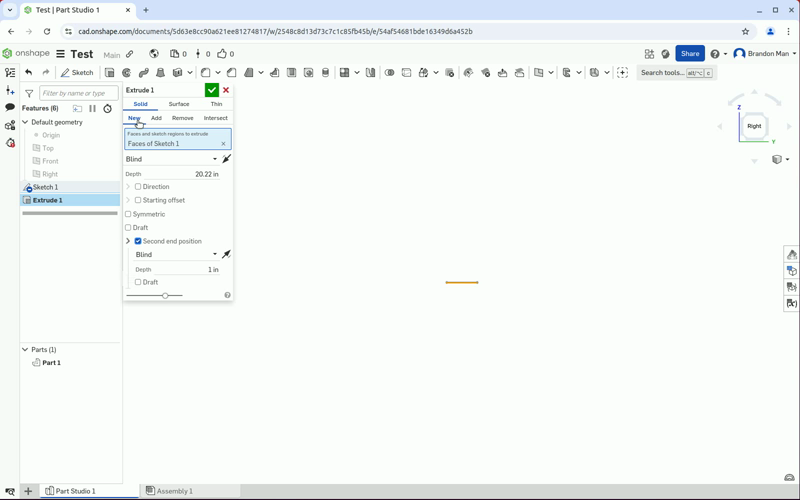
key(tab, 3)
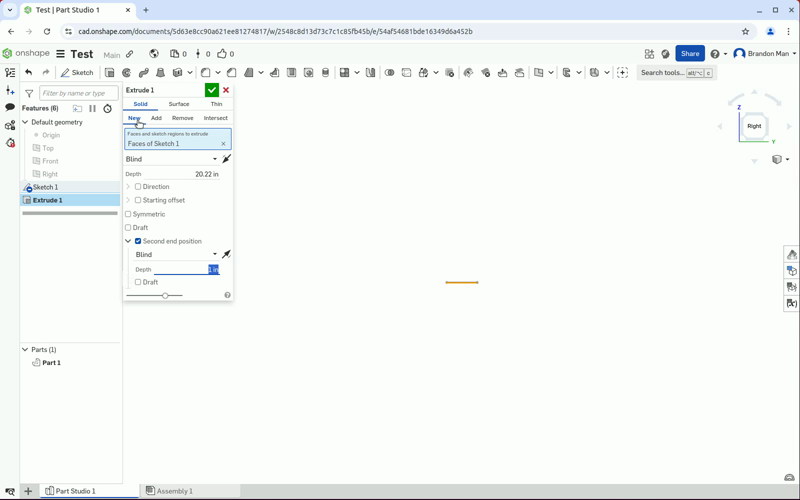
text(20.22)
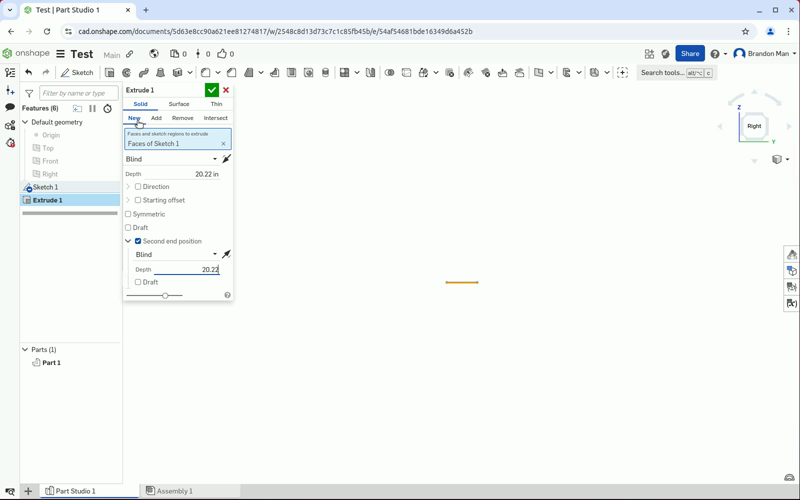
key(enter)
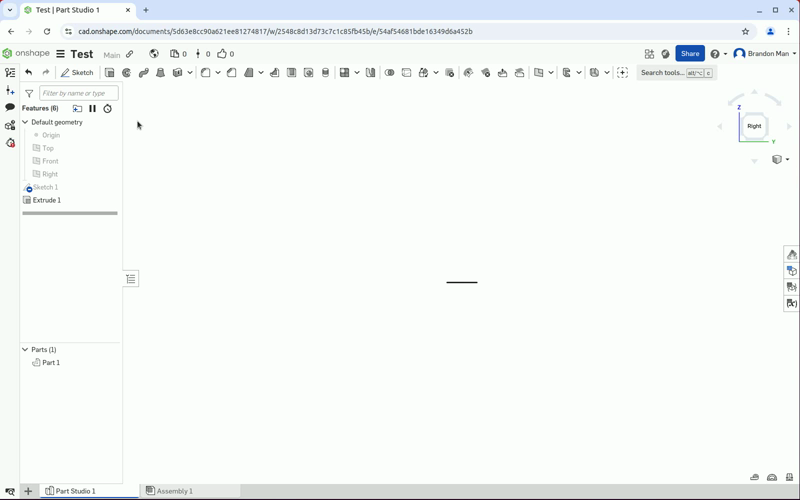
key(shift+h)
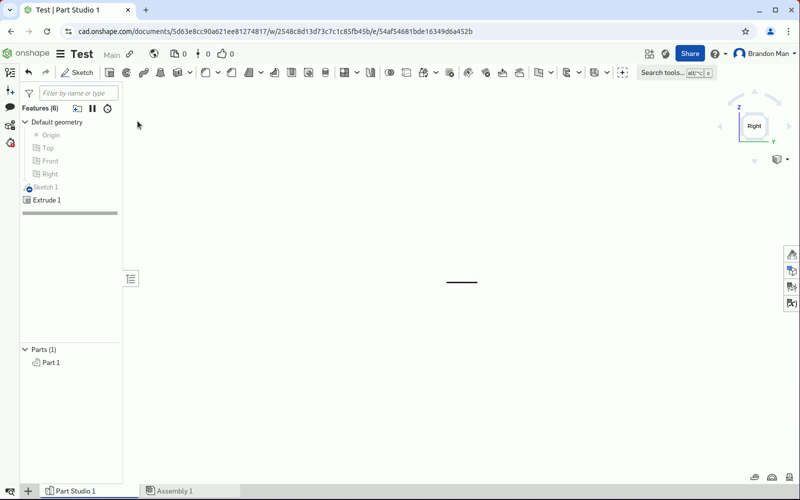
key(shift+h)
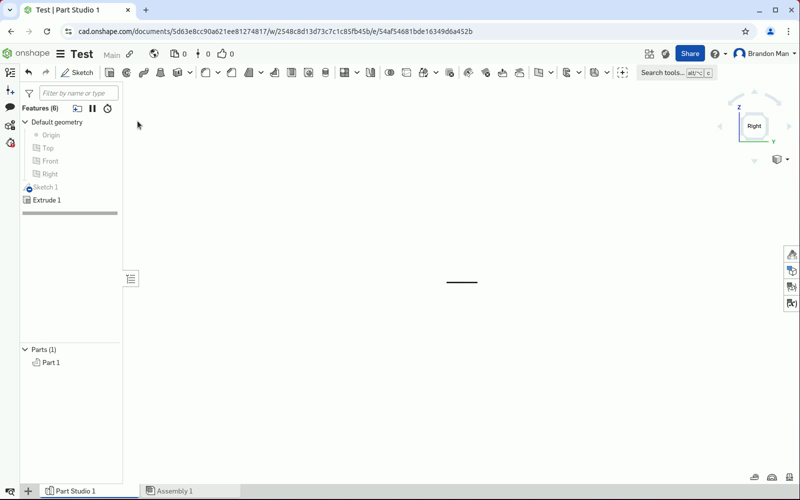
mouse_move(73, 189)
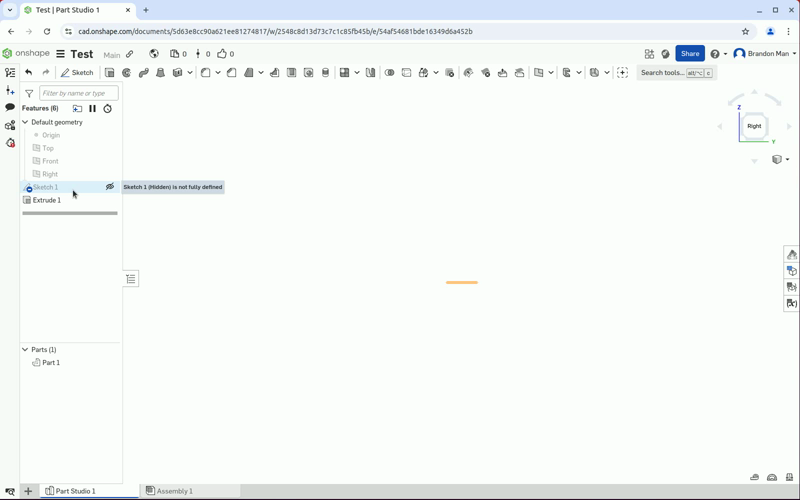
click(73, 189)
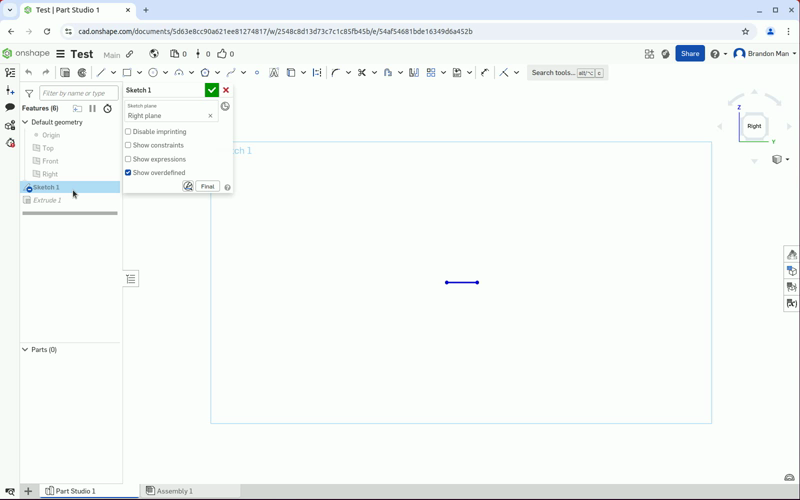
mouse_move(229, 92)
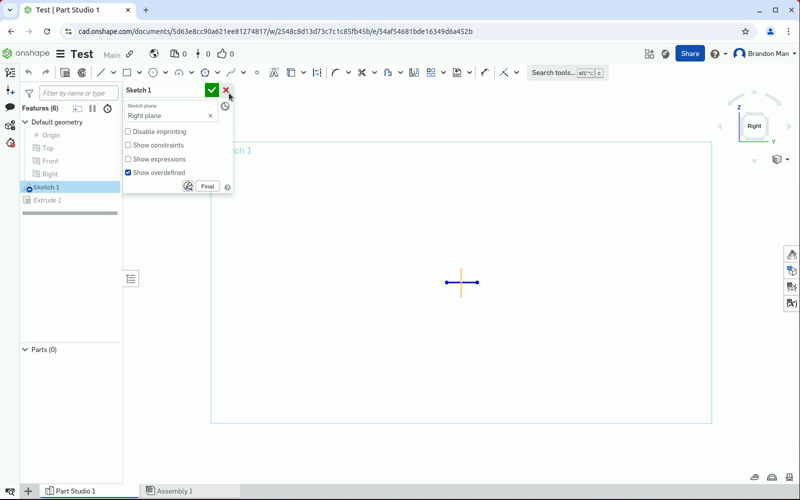
click(229, 92)
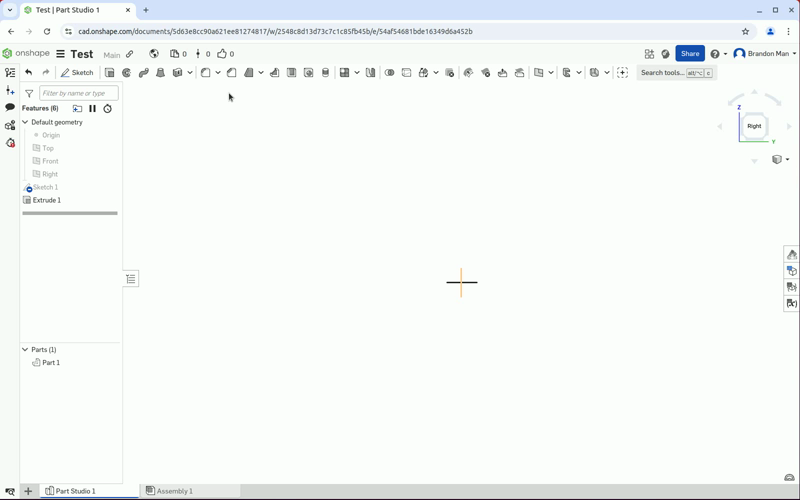
mouse_move(73, 352)
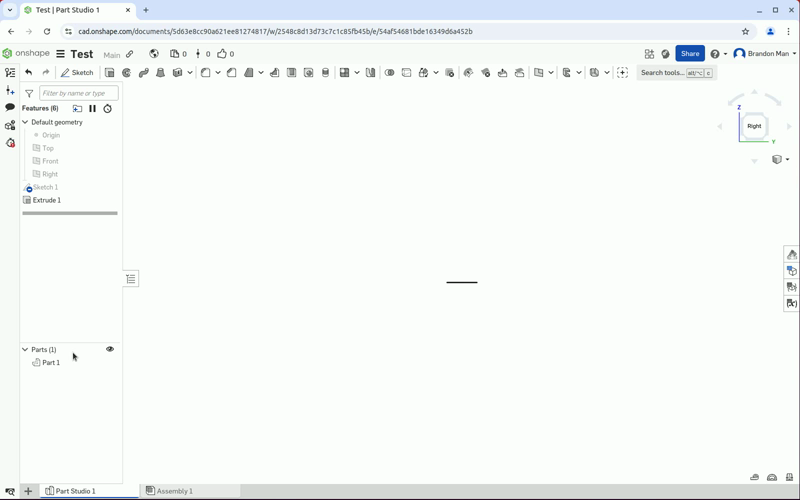
key(y)
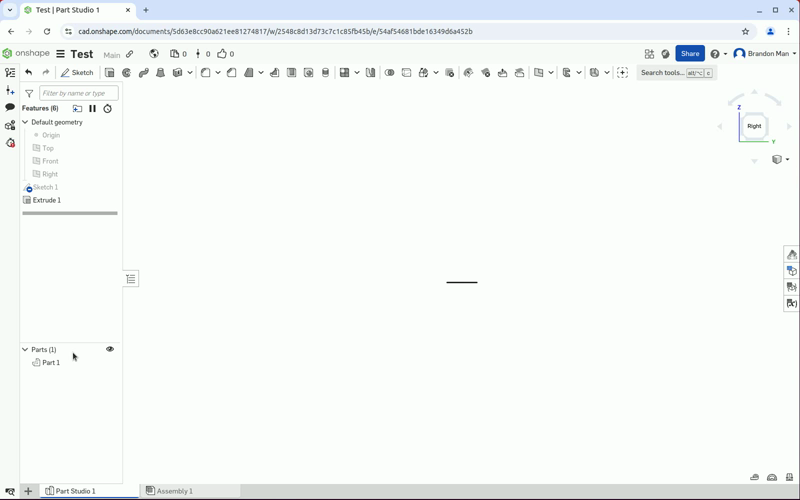
key(shift+p)
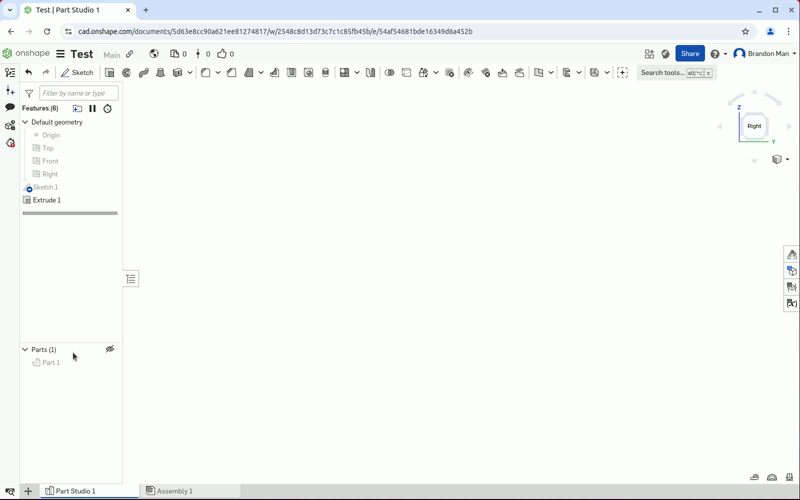
key(space)
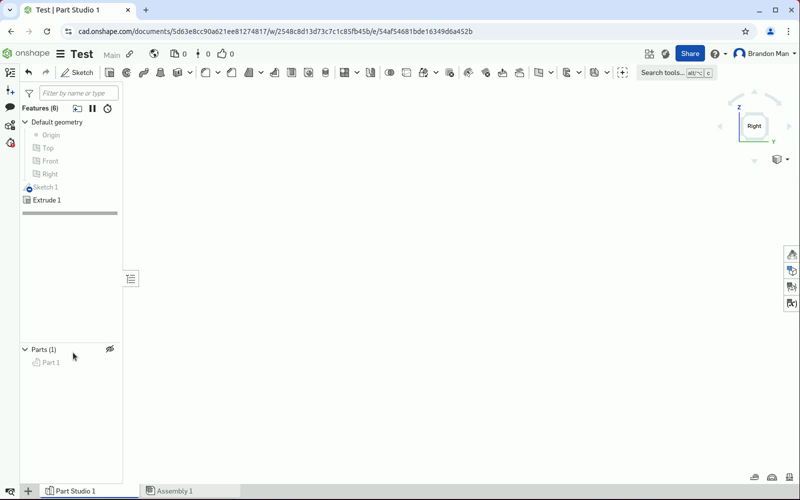
key_down(shift)
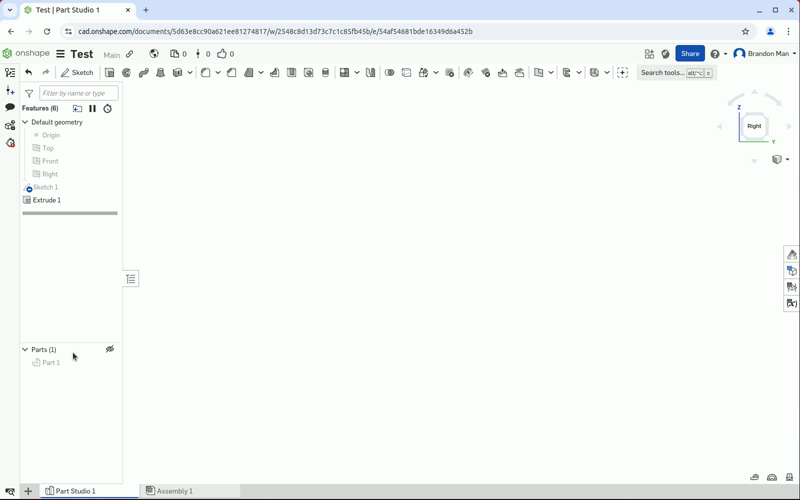
key(right)
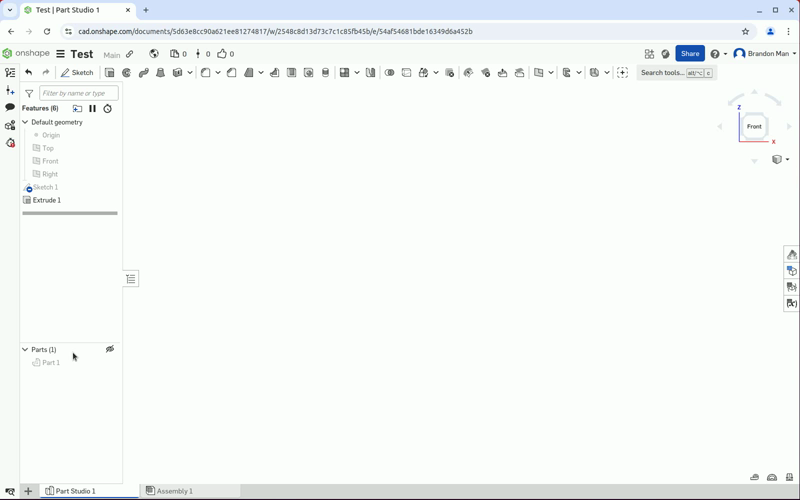
key_up(shift)
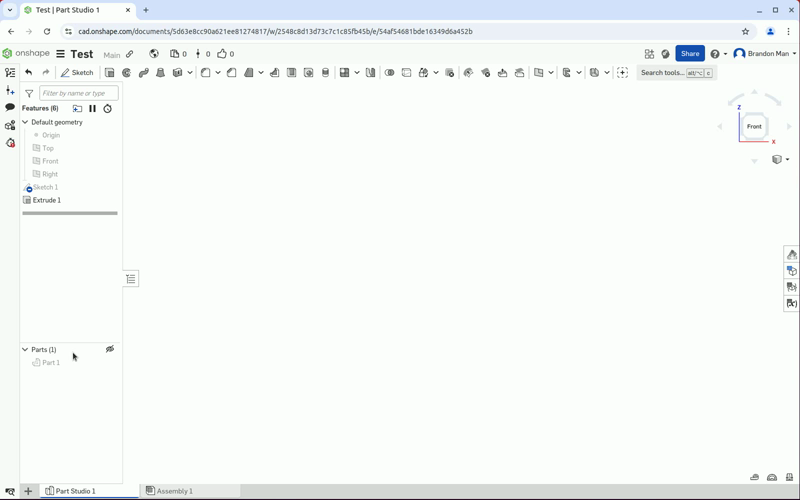
key(space)
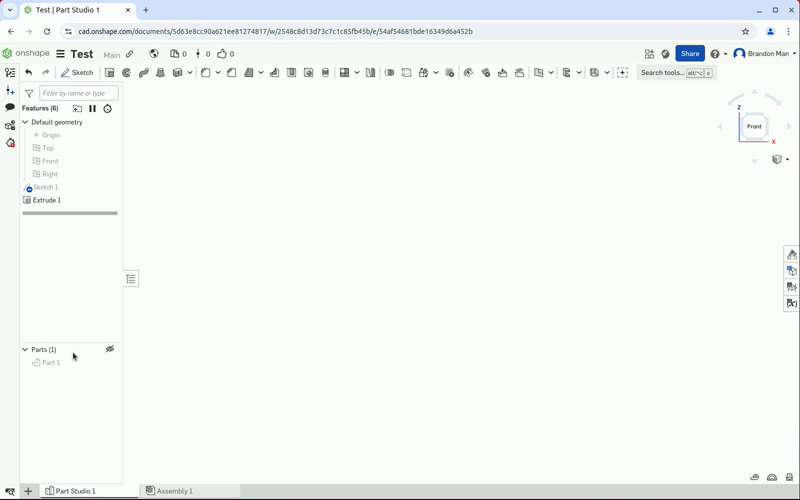
key_down(shift)
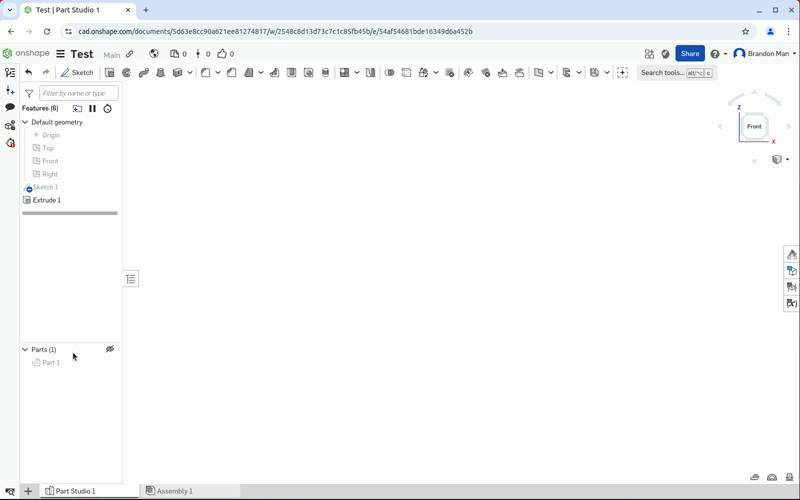
key(down)
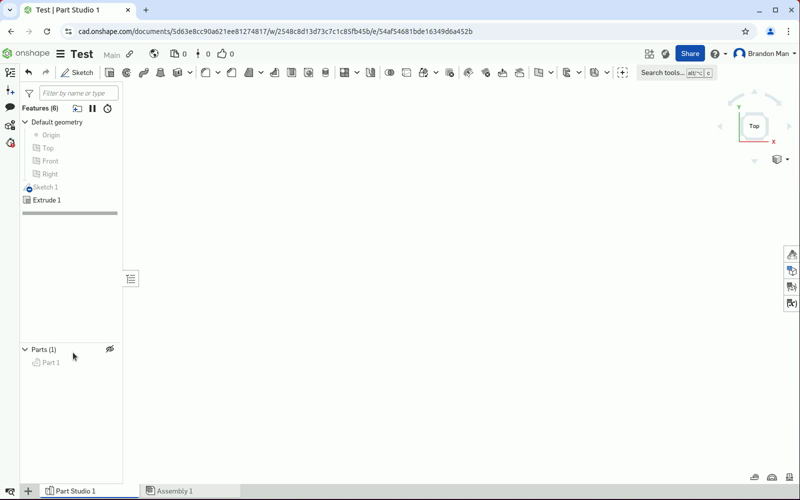
key_up(shift)
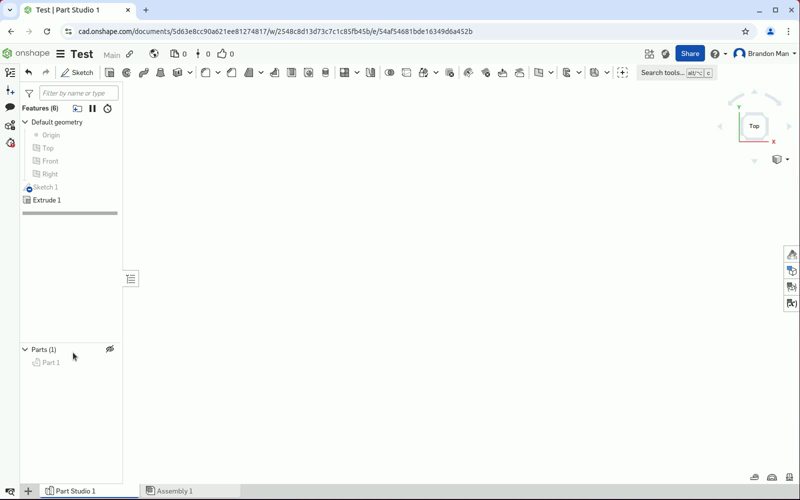
mouse_move(73, 352)
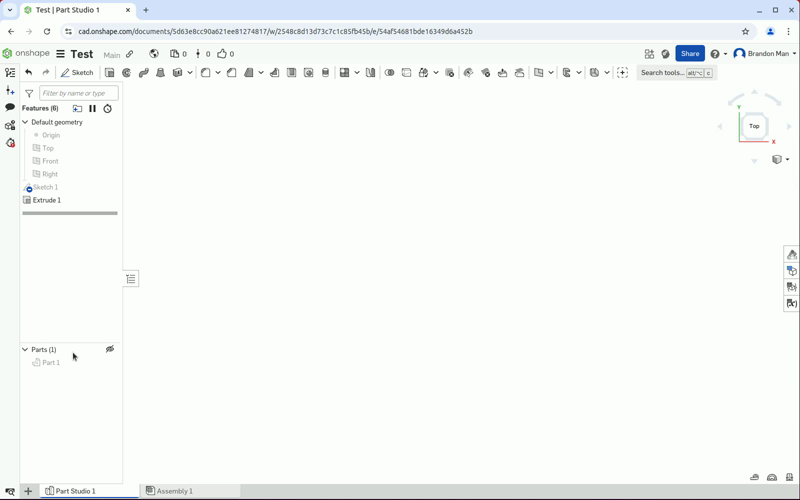
key(shift+y)
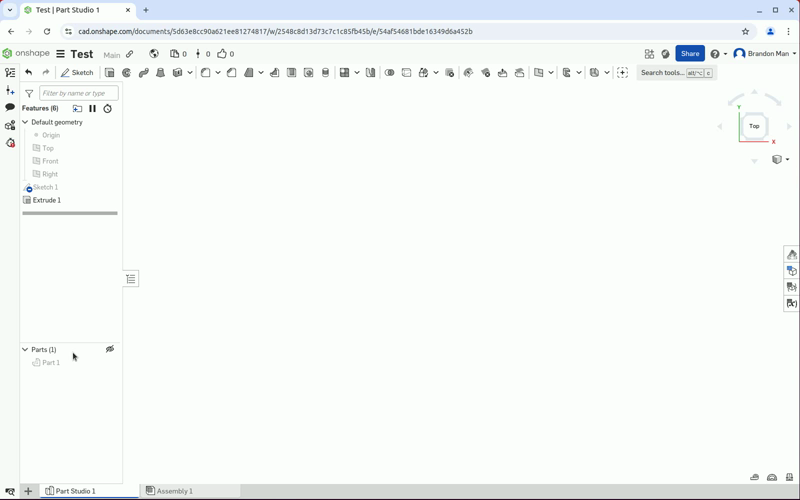
key(shift+s)
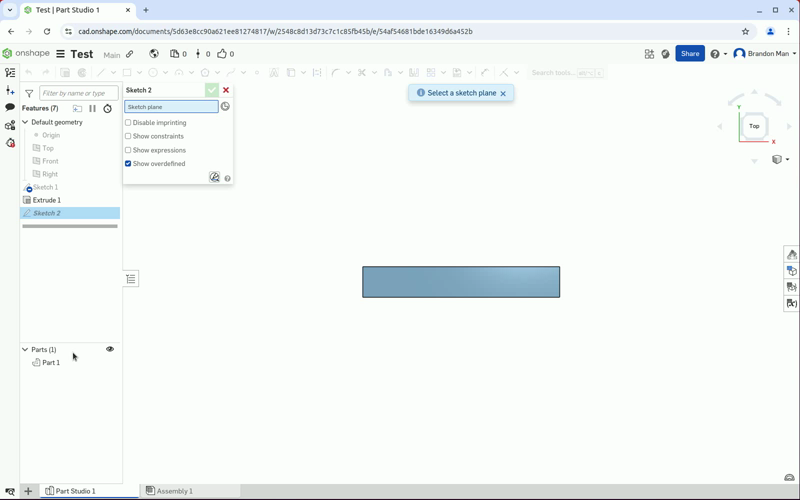
mouse_move(73, 150)
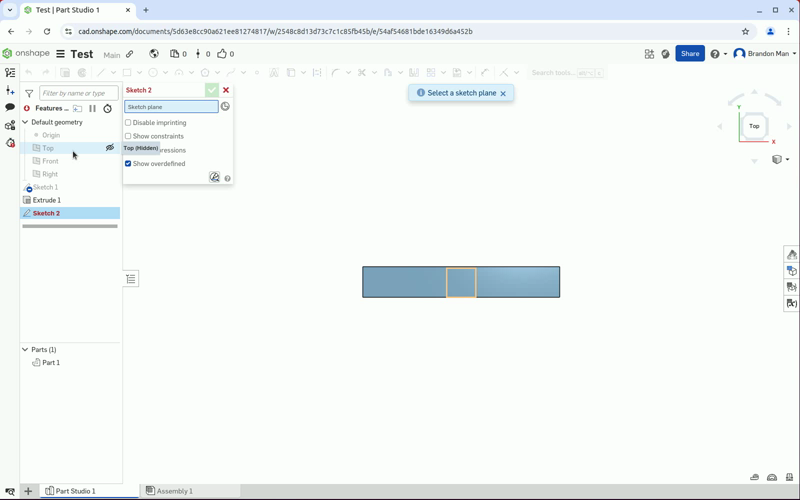
click(73, 150)
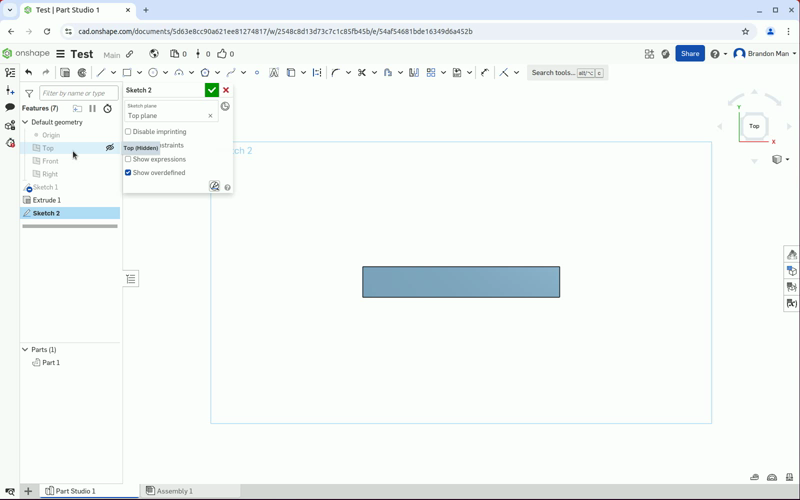
mouse_move(73, 352)
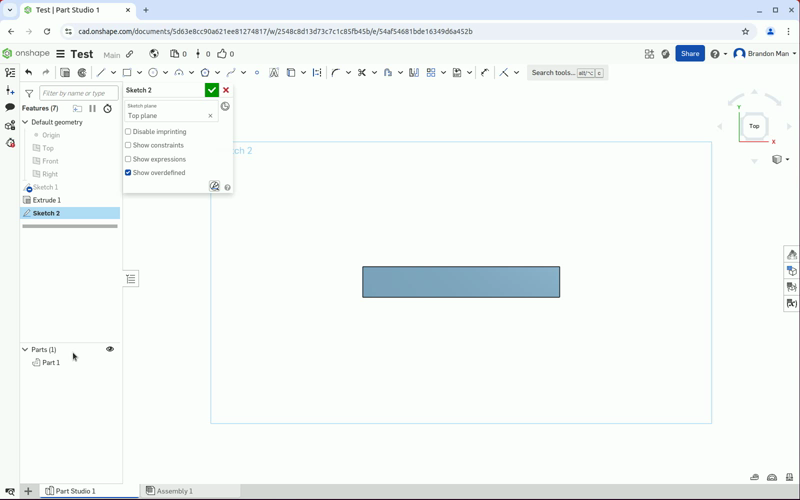
key(y)
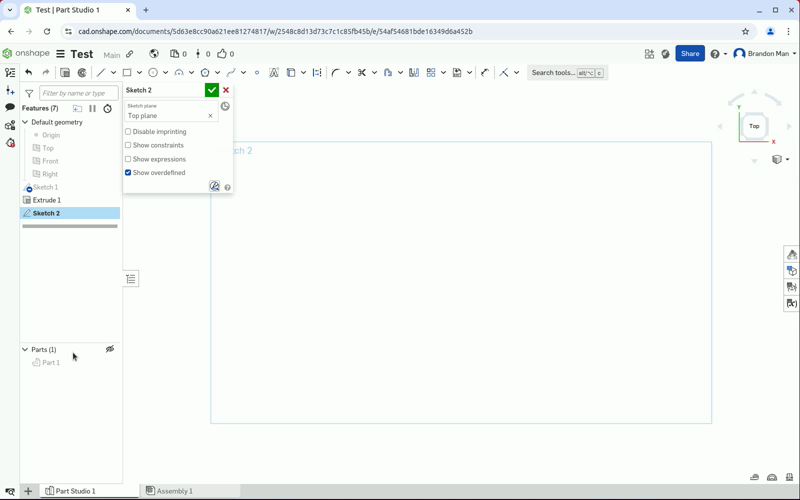
key(l)
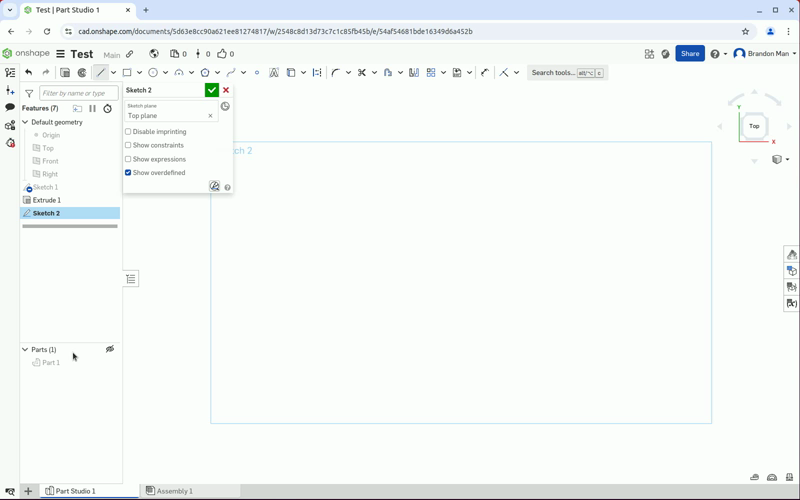
key_down(shift)
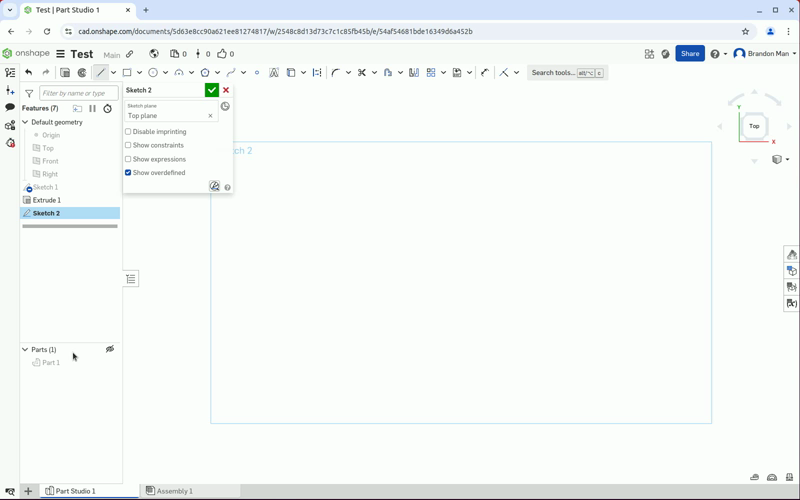
mouse_move(559, 297)
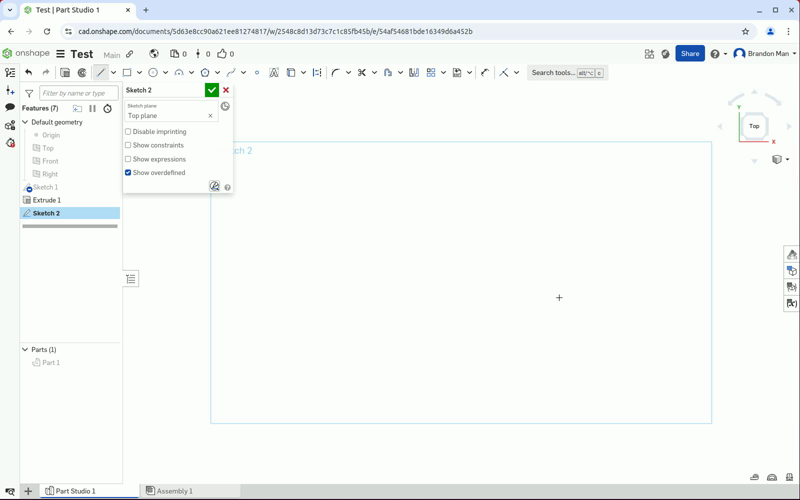
click(559, 297)
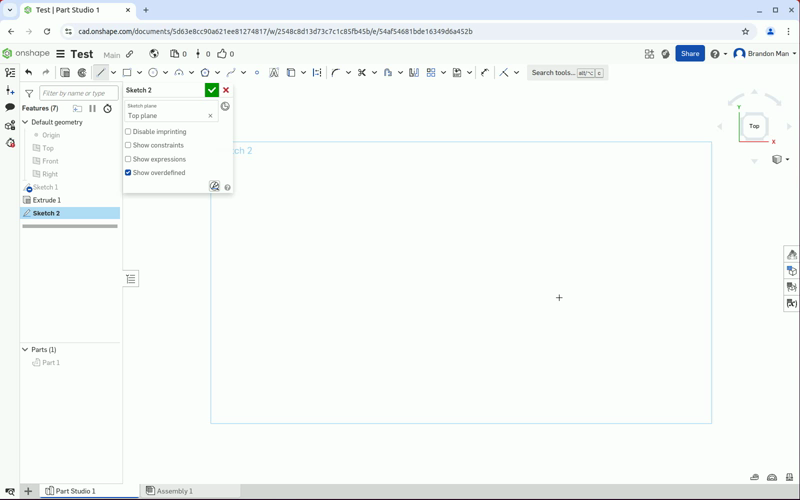
key_up(shift)
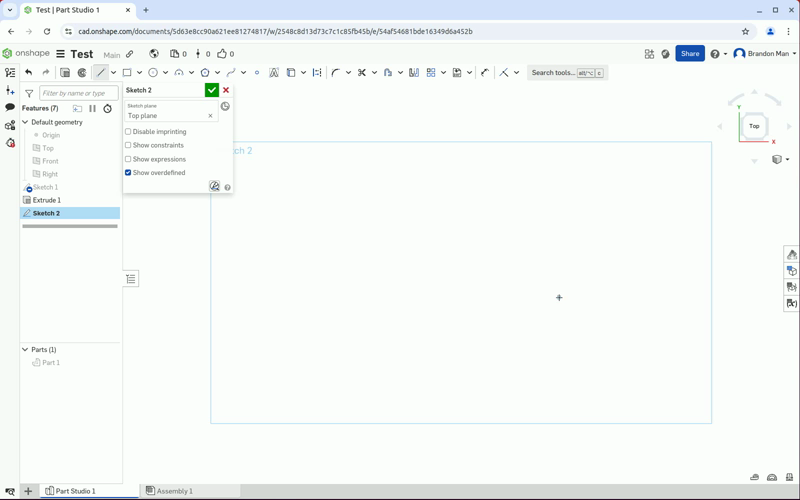
key_down(shift)
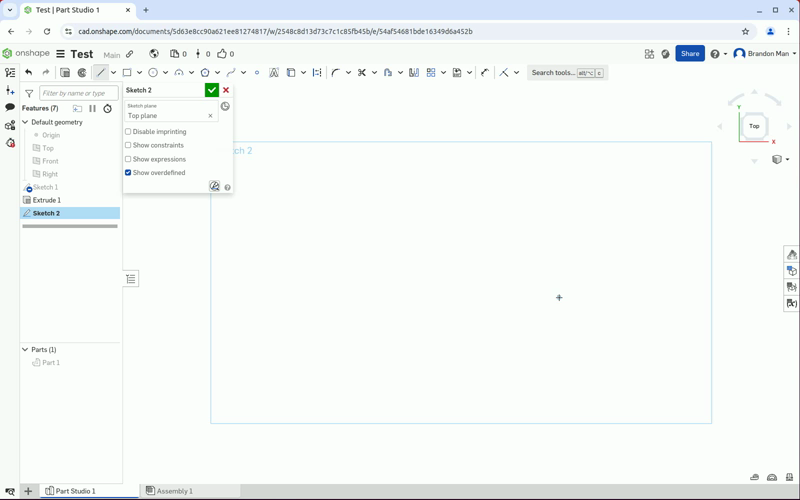
mouse_move(589, 297)
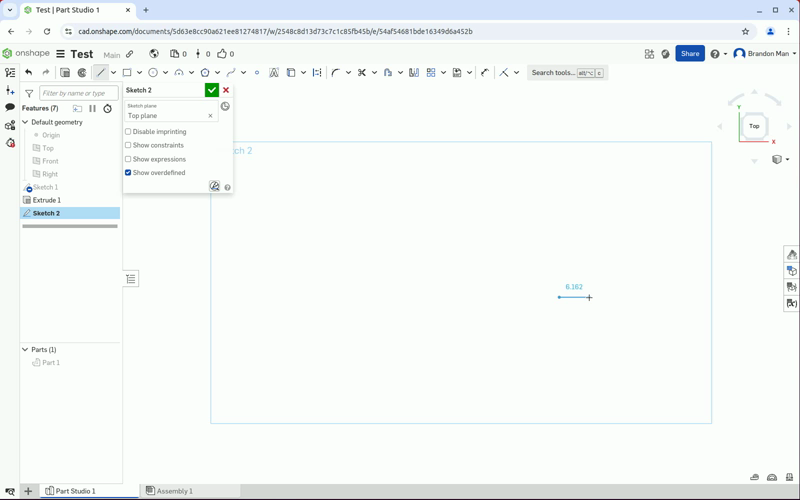
mouse_move(573, 297)
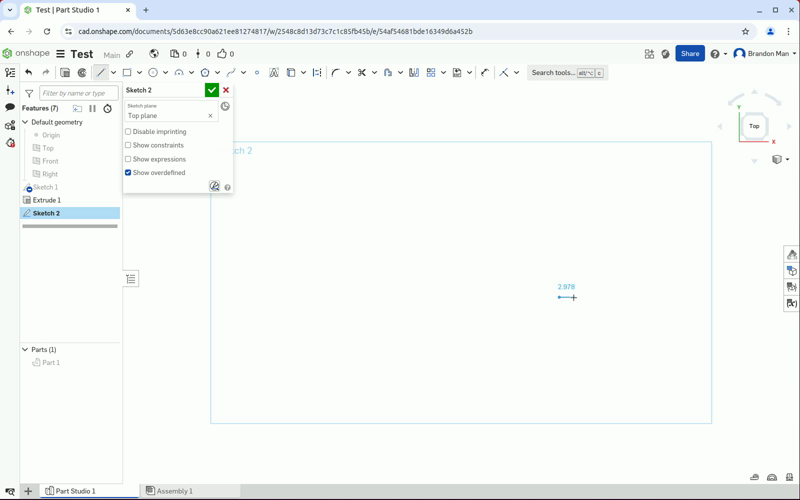
click(573, 297)
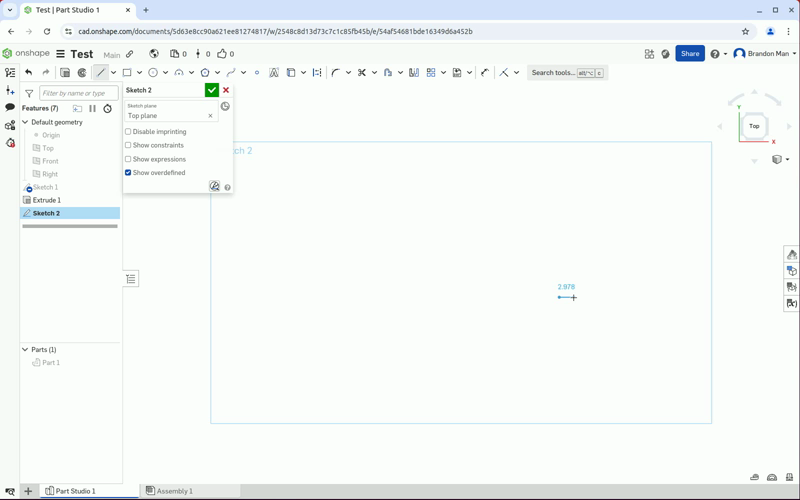
key_up(shift)
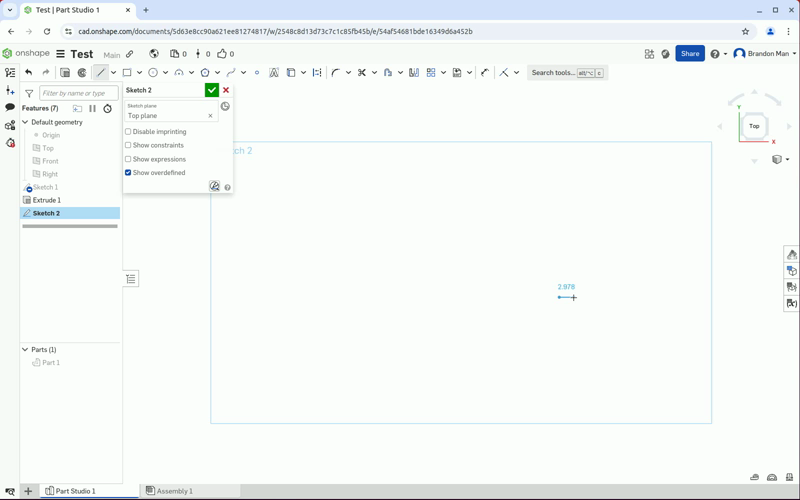
key_down(shift)
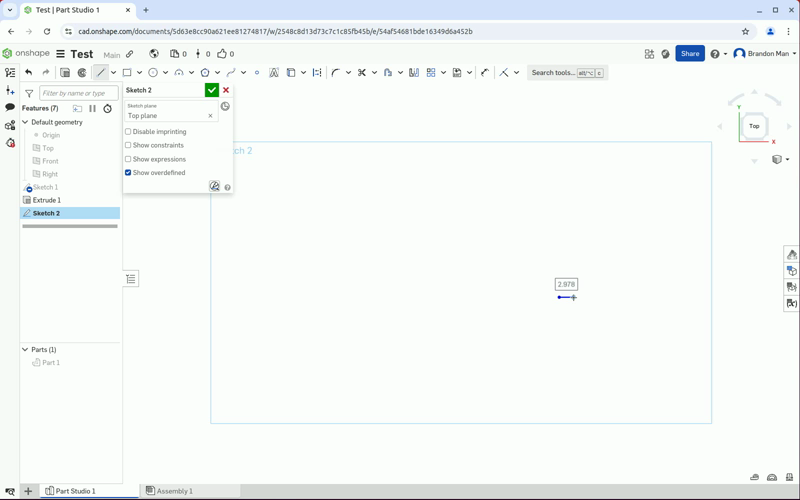
mouse_move(573, 223)
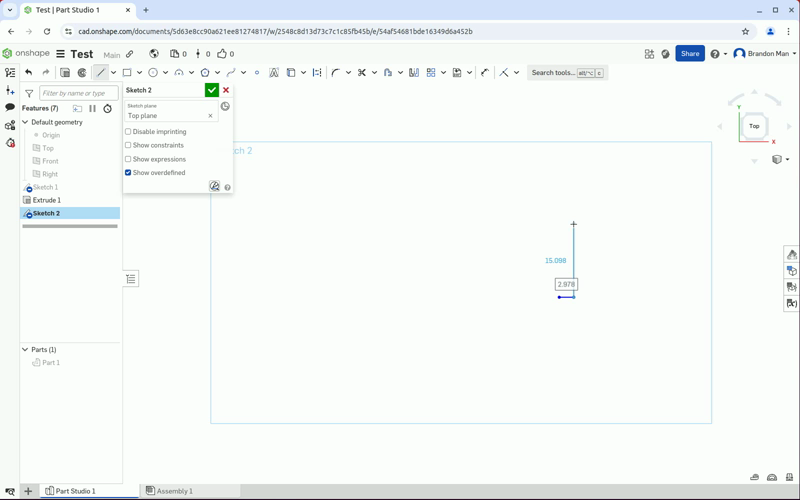
click(573, 223)
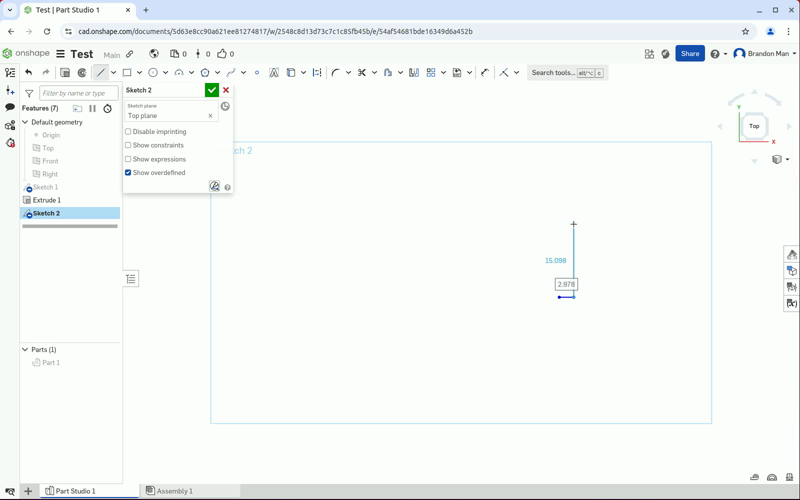
key_up(shift)
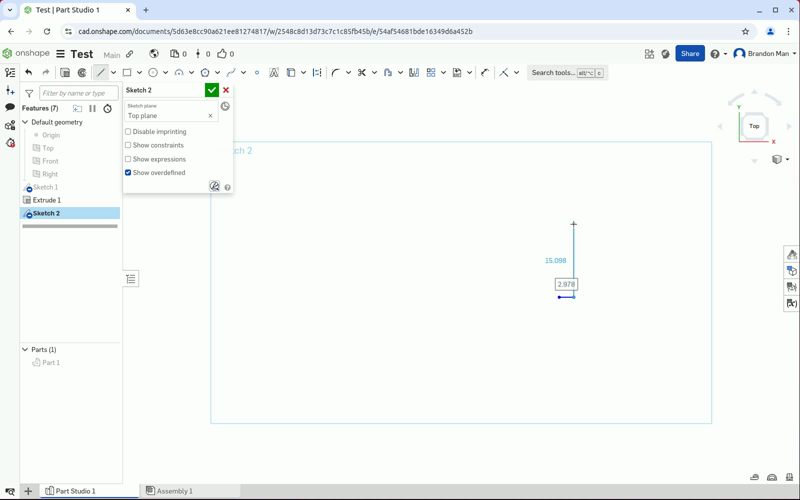
key_down(shift)
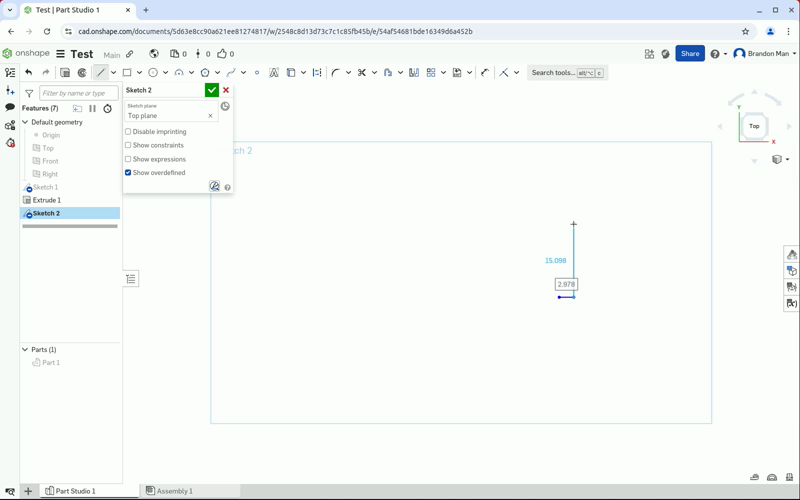
mouse_move(589, 223)
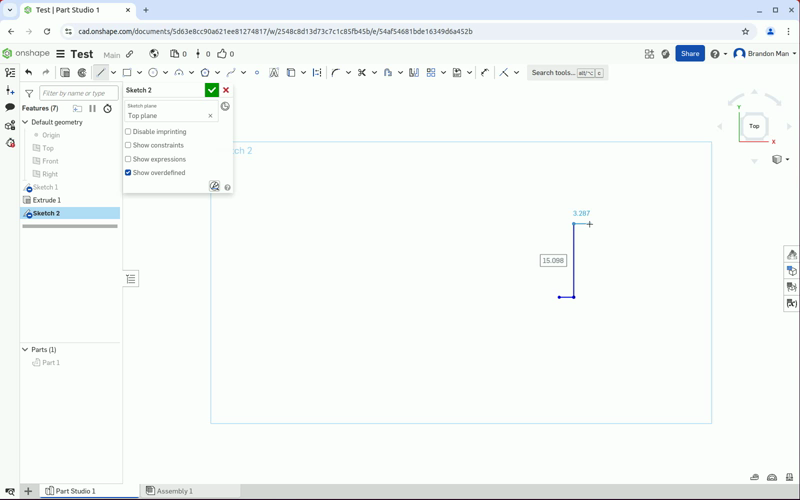
mouse_move(559, 223)
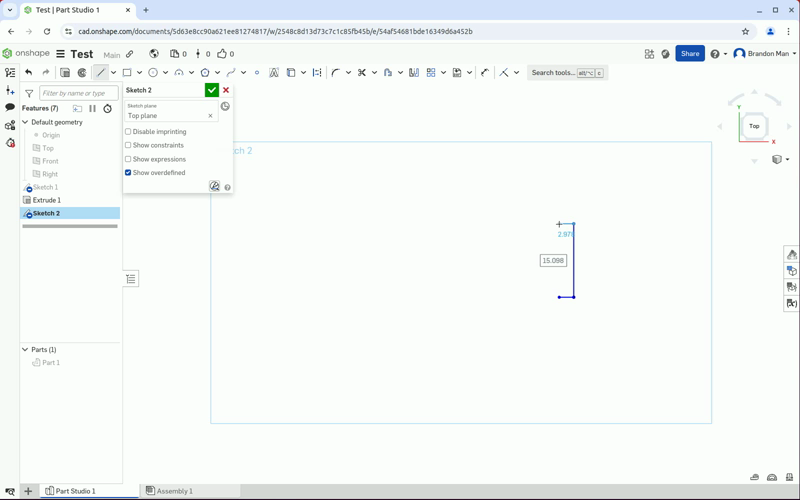
click(559, 223)
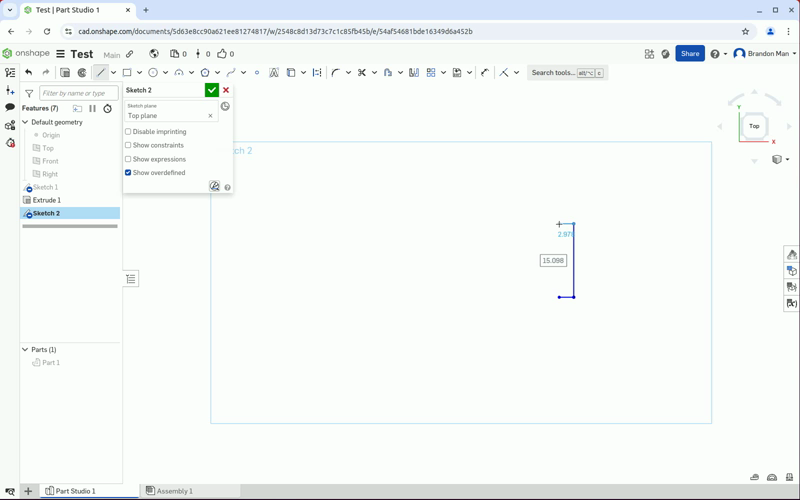
key_up(shift)
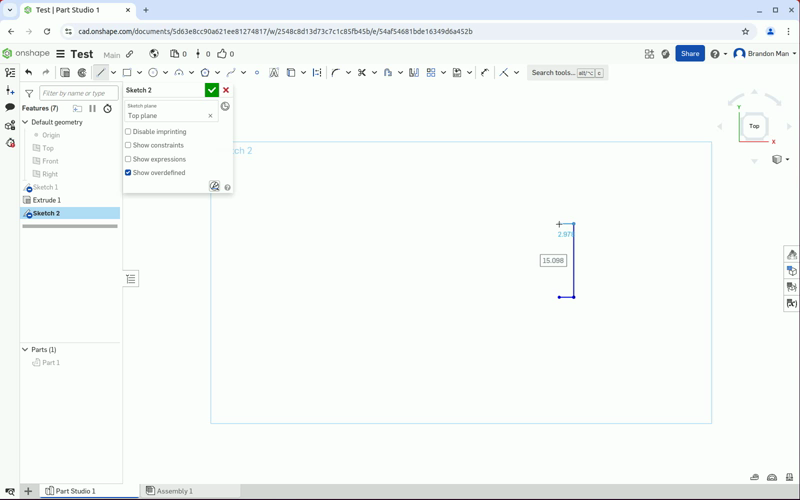
key_down(shift)
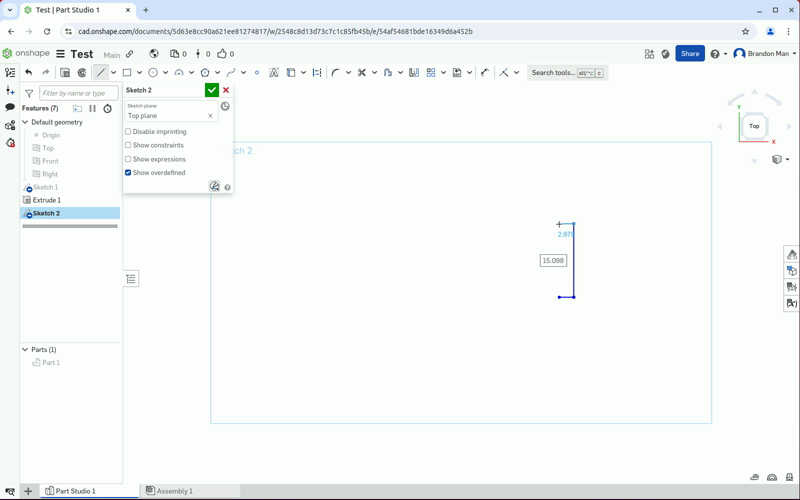
mouse_move(589, 223)
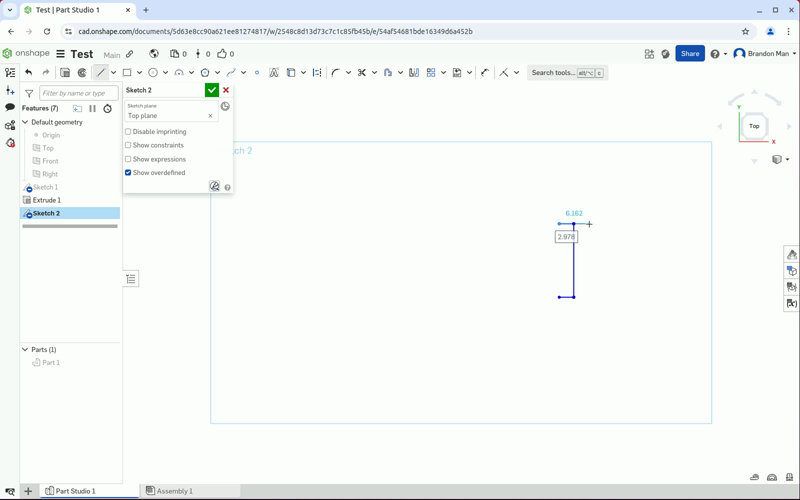
mouse_move(559, 267)
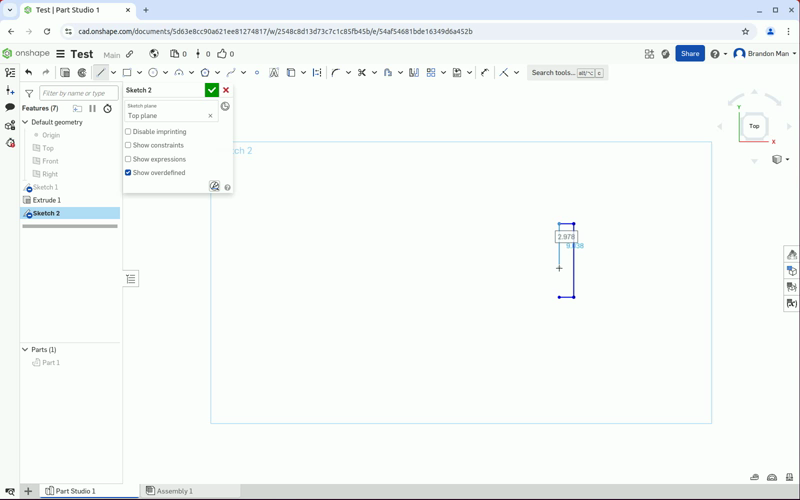
click(559, 267)
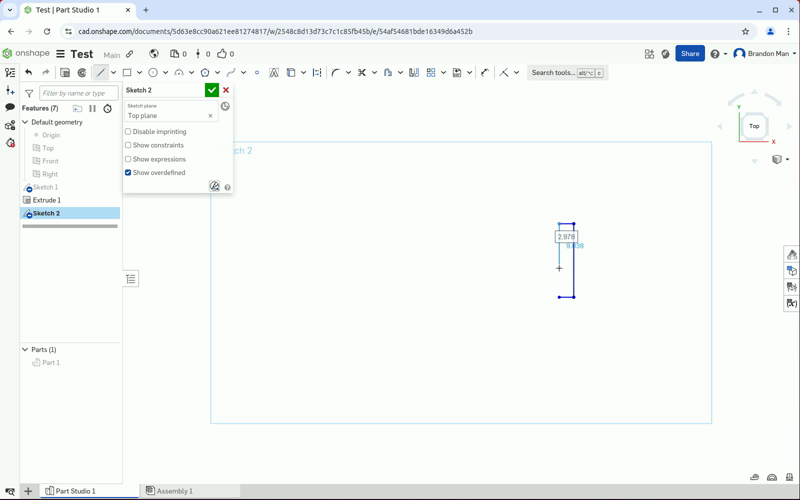
key_up(shift)
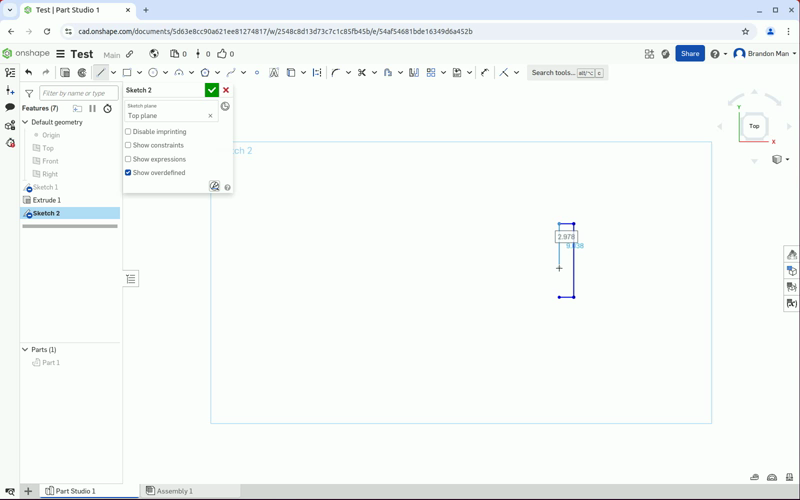
mouse_move(589, 267)
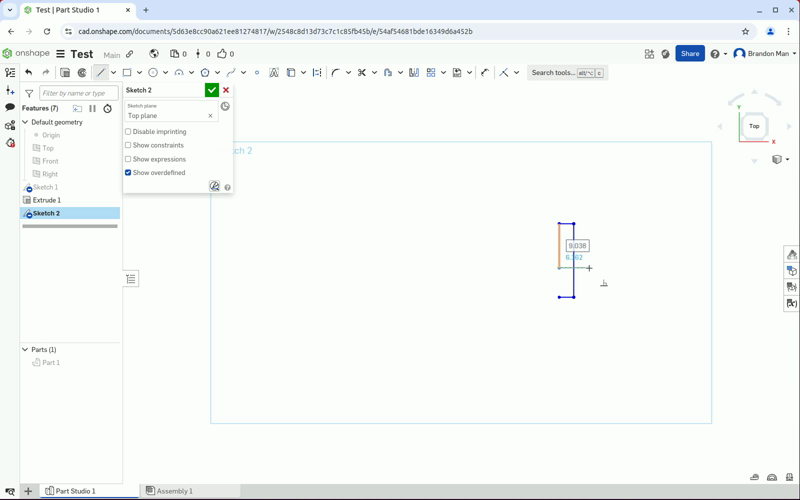
key_down(shift)
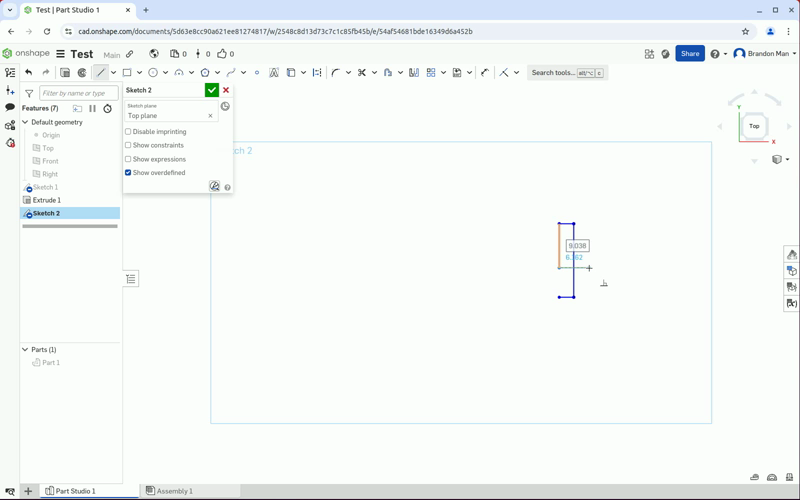
mouse_move(559, 297)
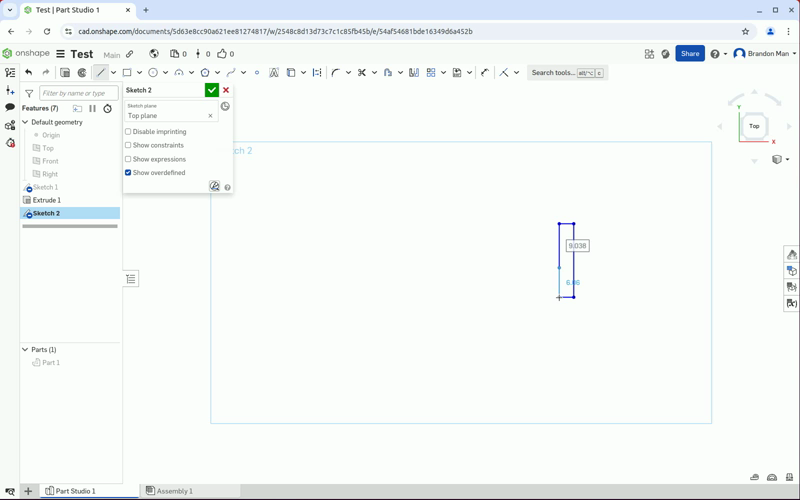
key_up(shift)
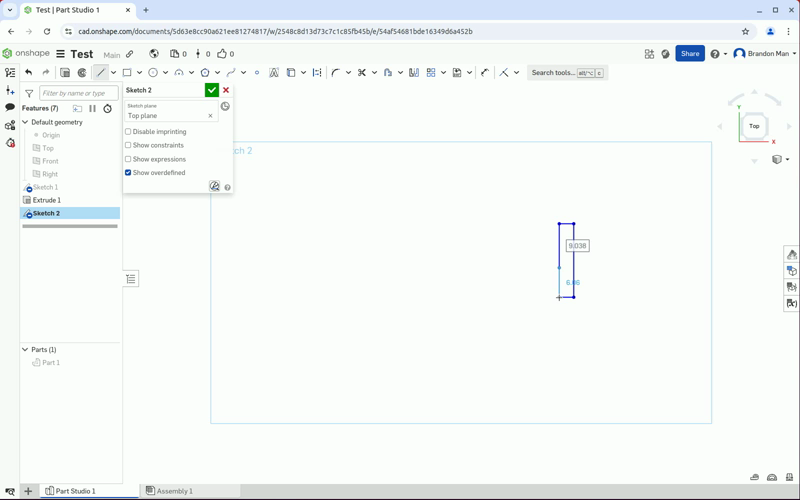
click(559, 297)
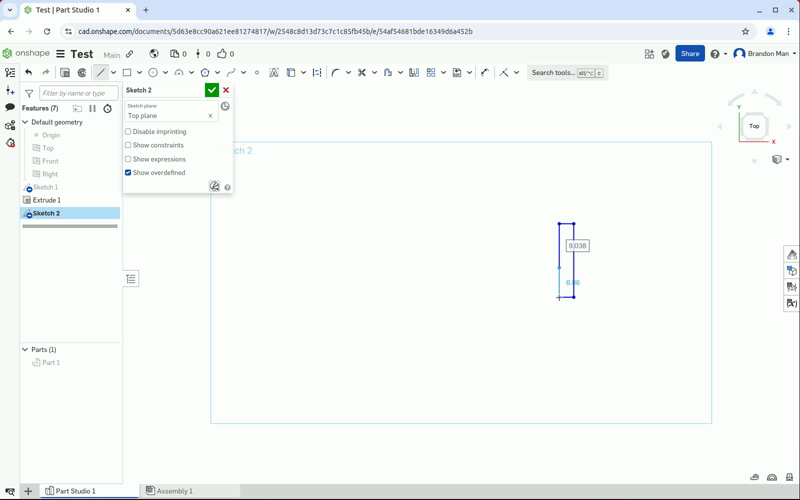
key(esc)
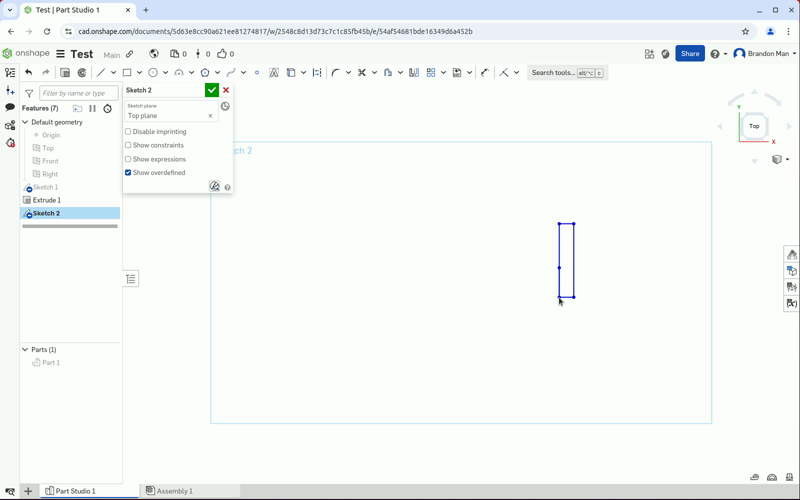
mouse_move(564, 282)
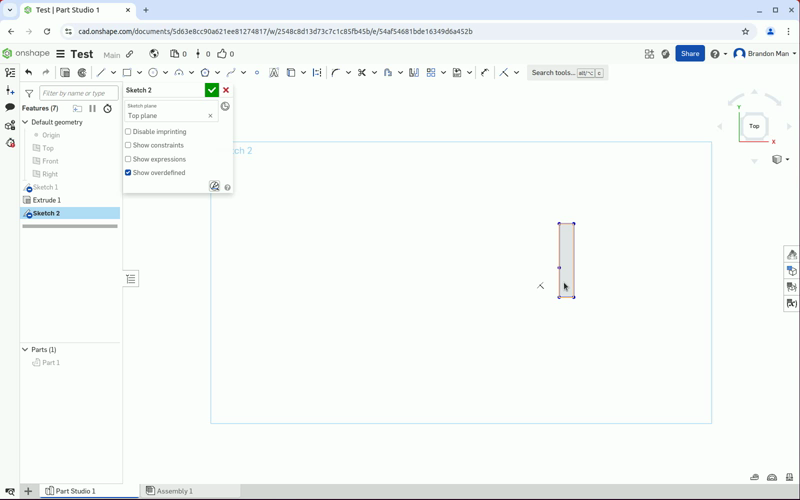
scroll(6)
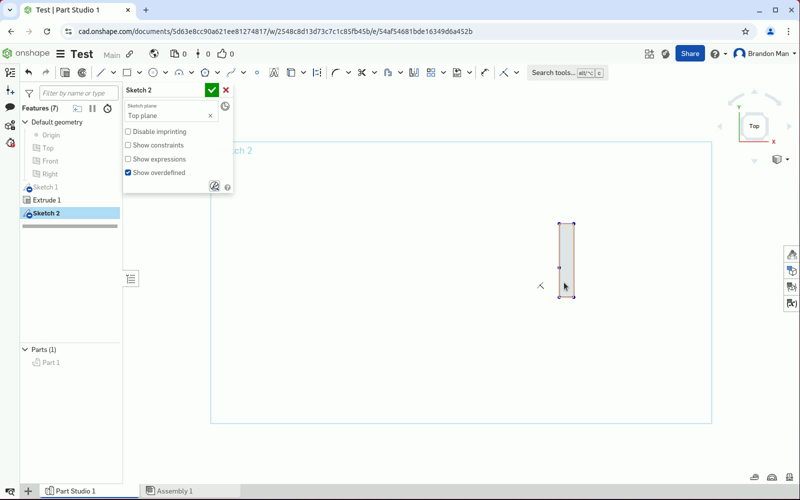
scroll(6)
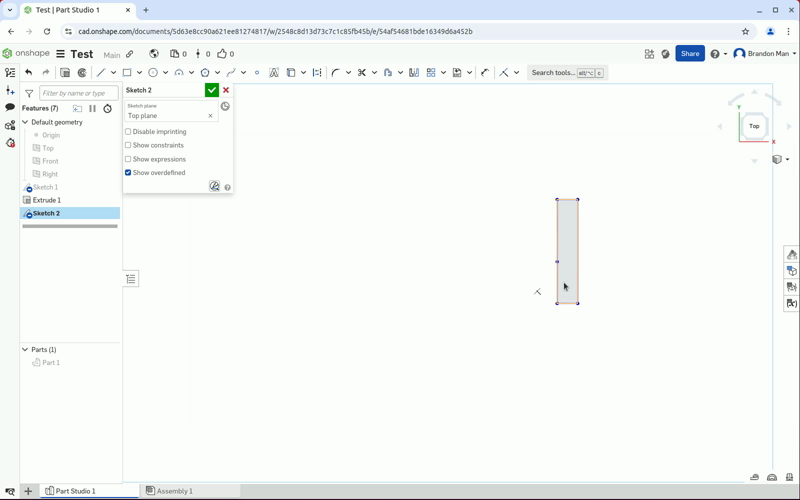
scroll(6)
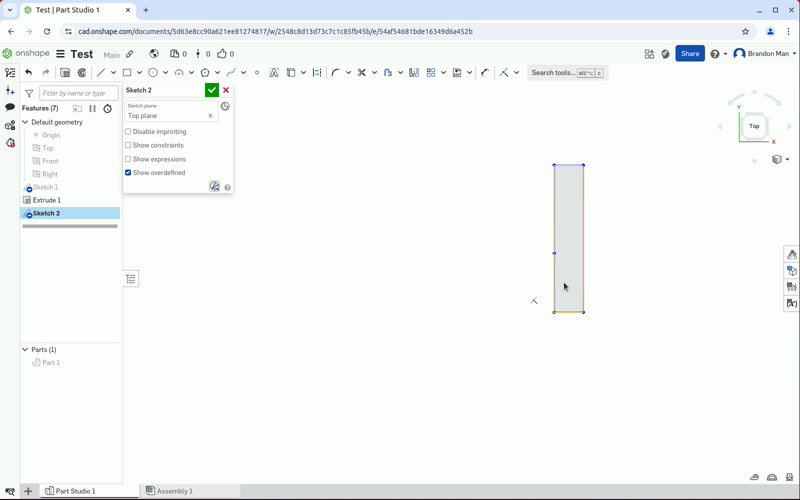
scroll(6)
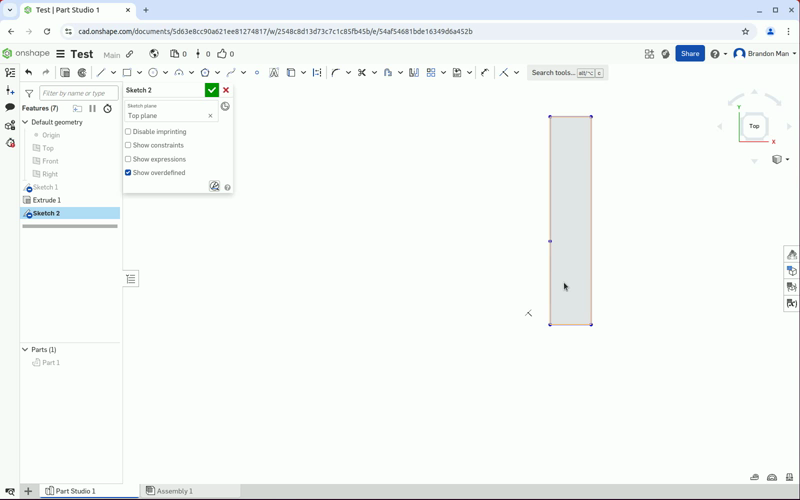
scroll(6)
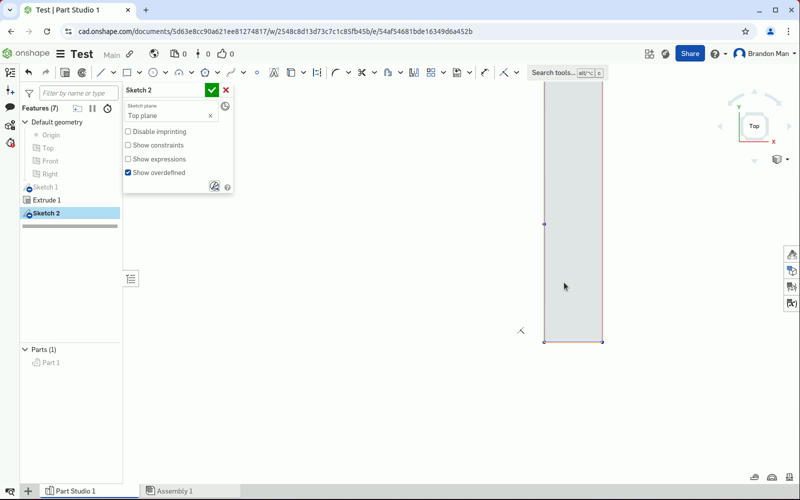
scroll(6)
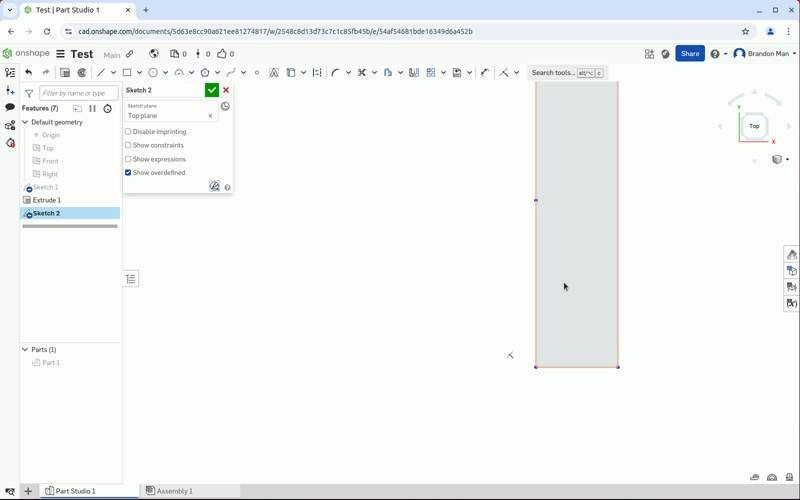
scroll(6)
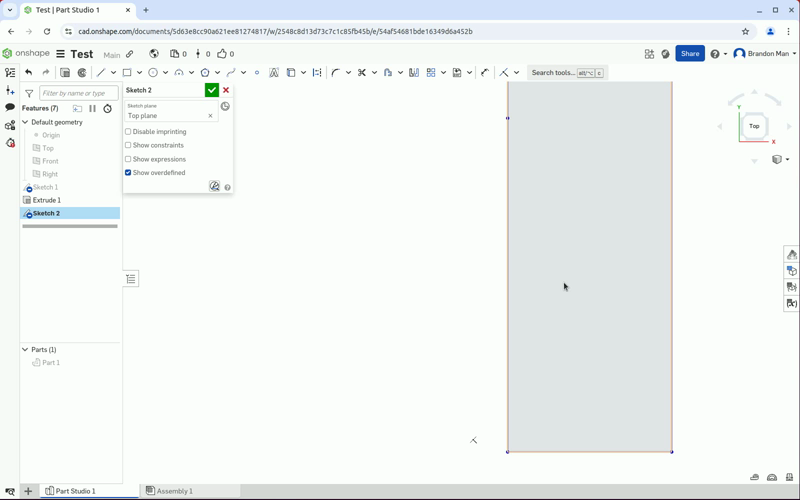
click(564, 282)
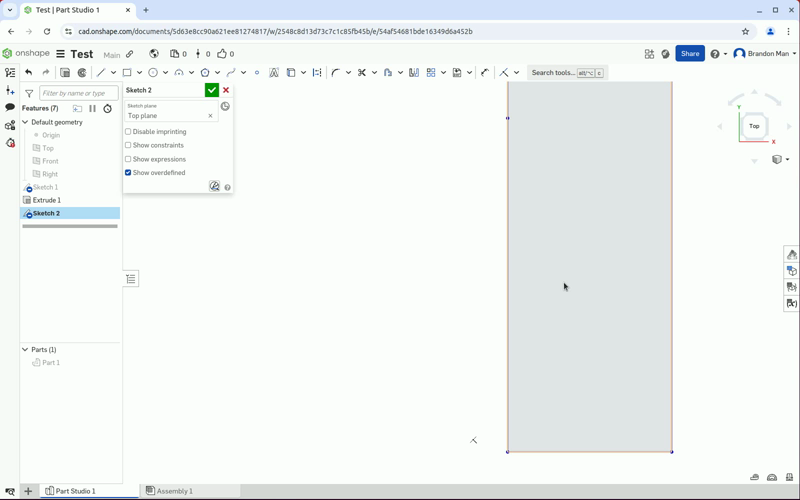
scroll(-6)
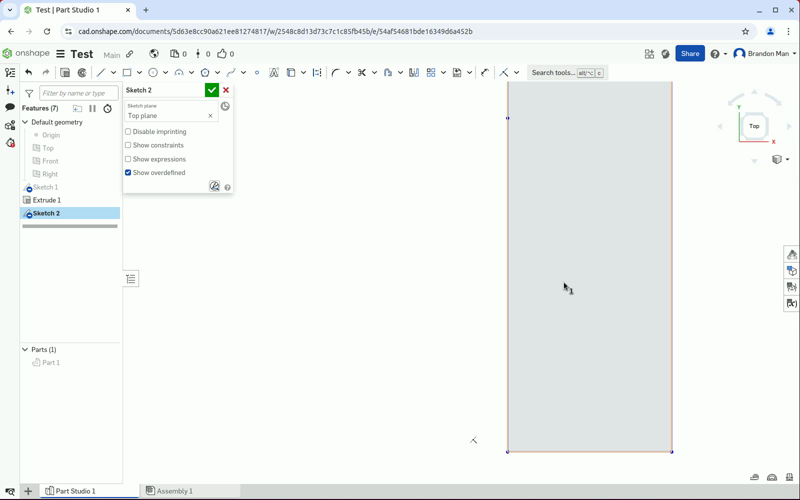
scroll(-6)
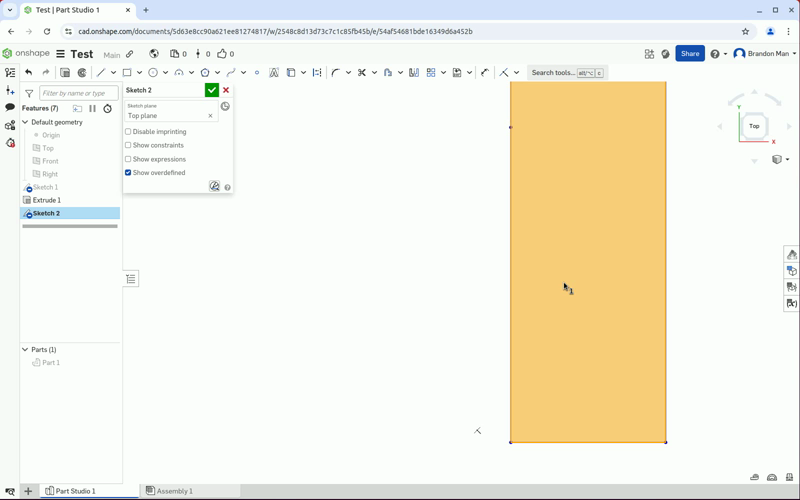
scroll(-6)
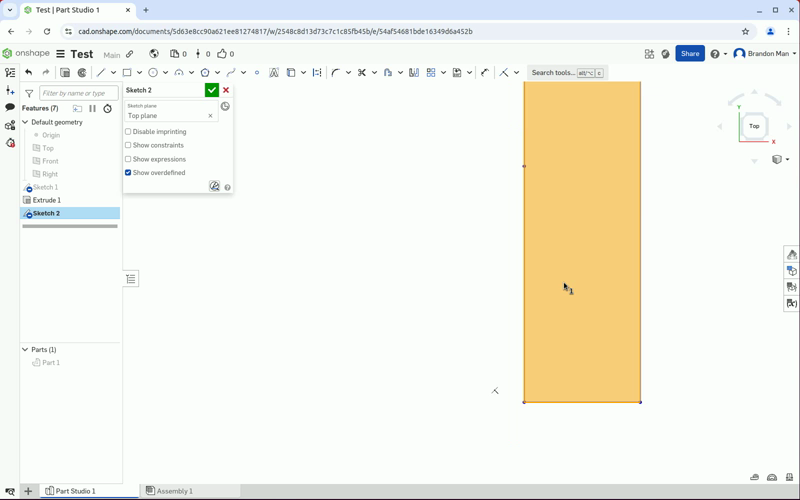
scroll(-6)
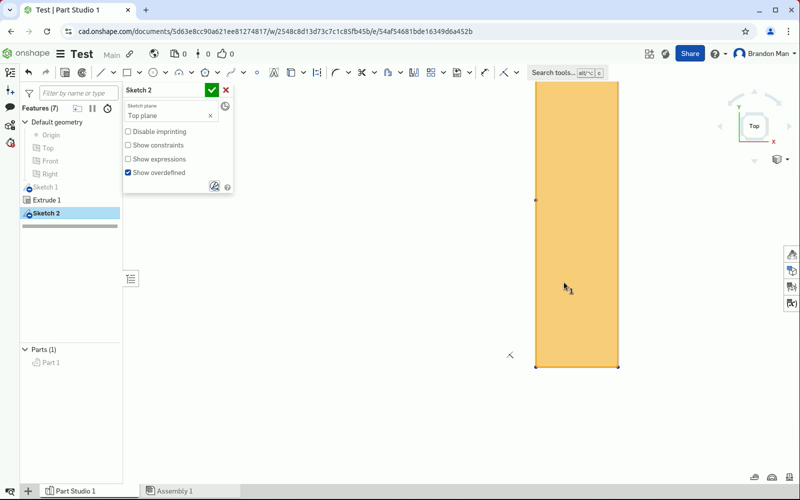
scroll(-6)
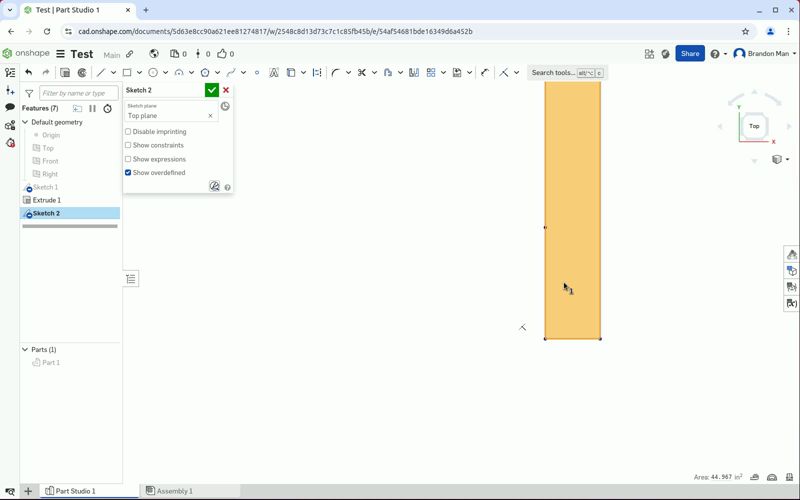
scroll(-6)
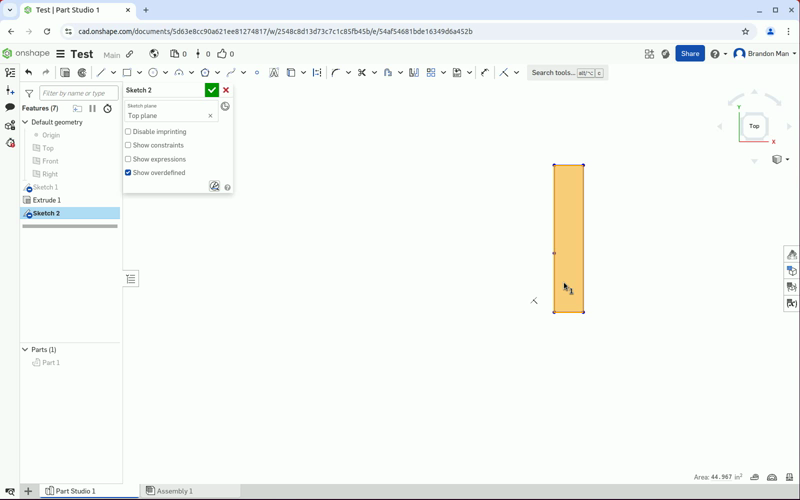
scroll(-6)
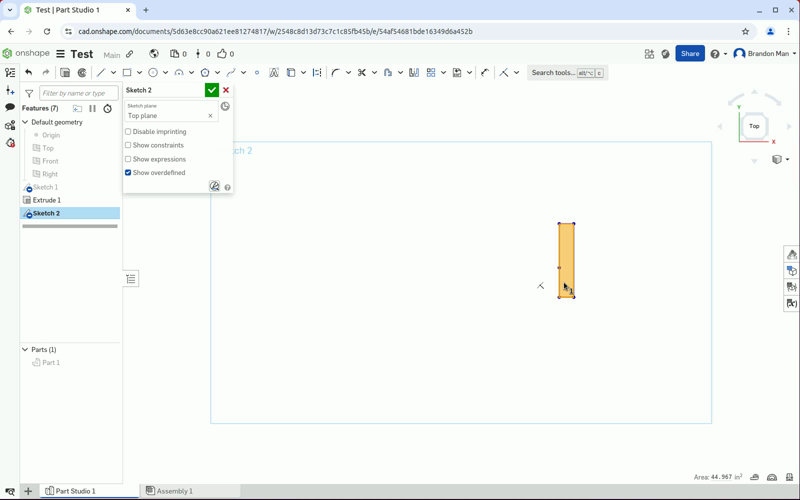
mouse_move(73, 352)
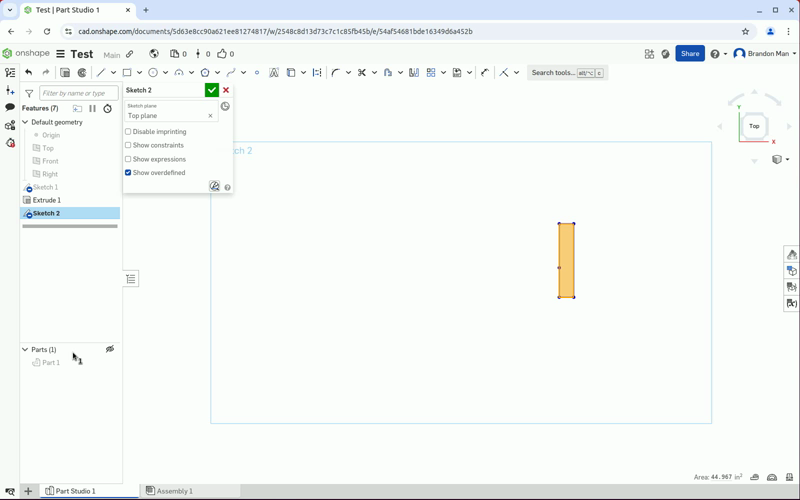
key(shift+y)
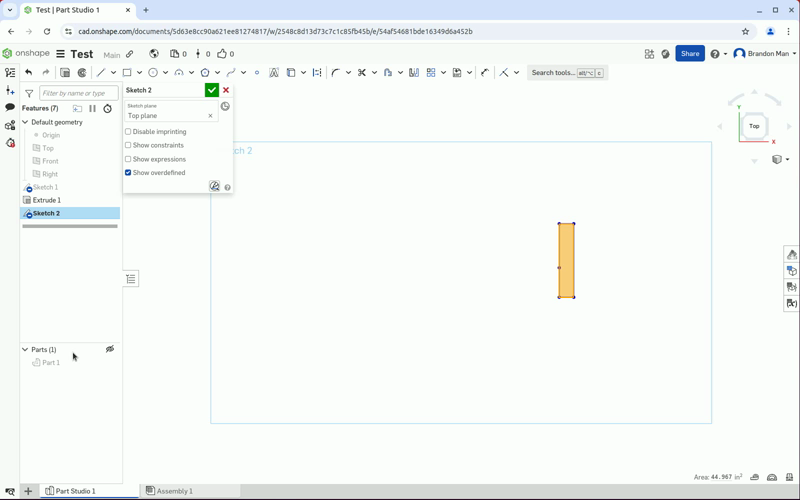
key(shift+e)
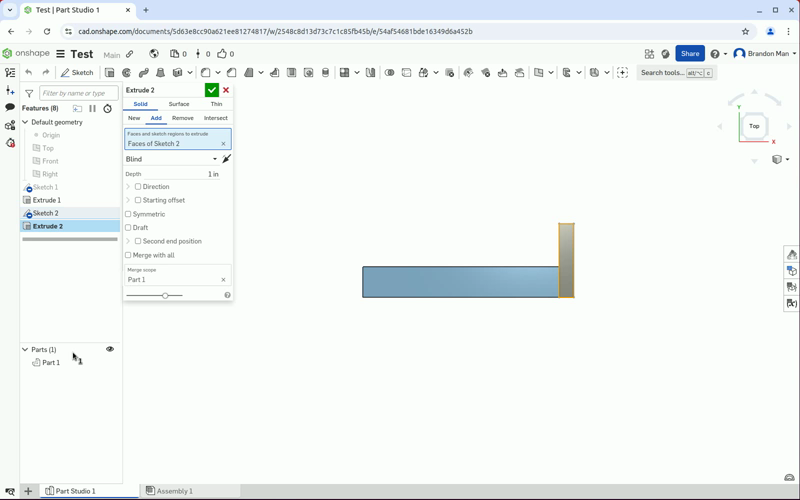
mouse_move(143, 106)
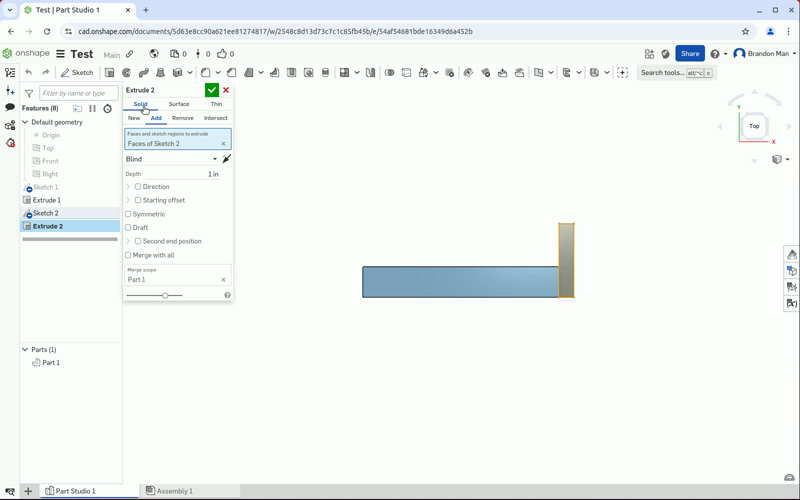
click(143, 106)
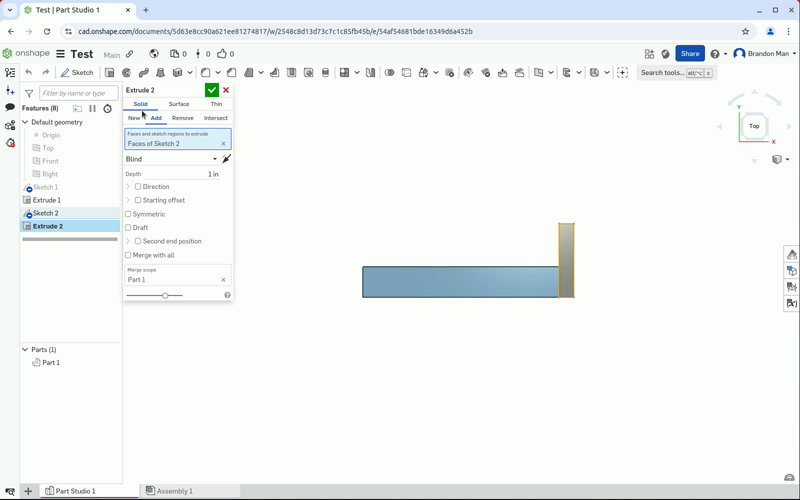
mouse_move(137, 120)
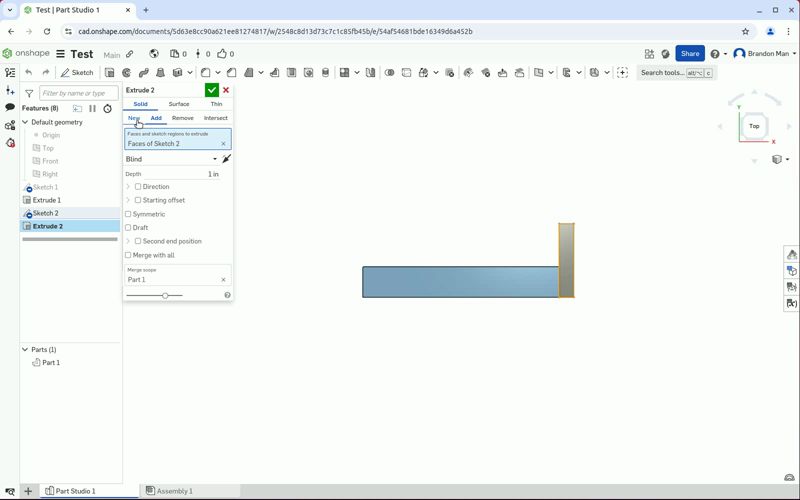
click(137, 120)
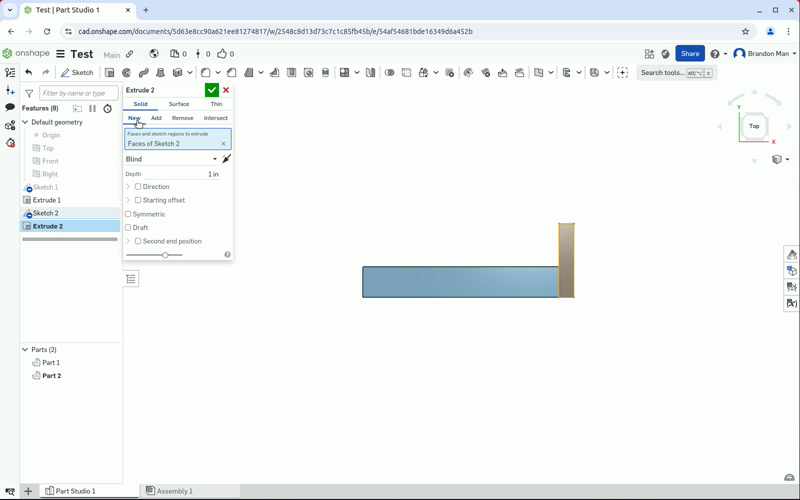
key(tab, 4)
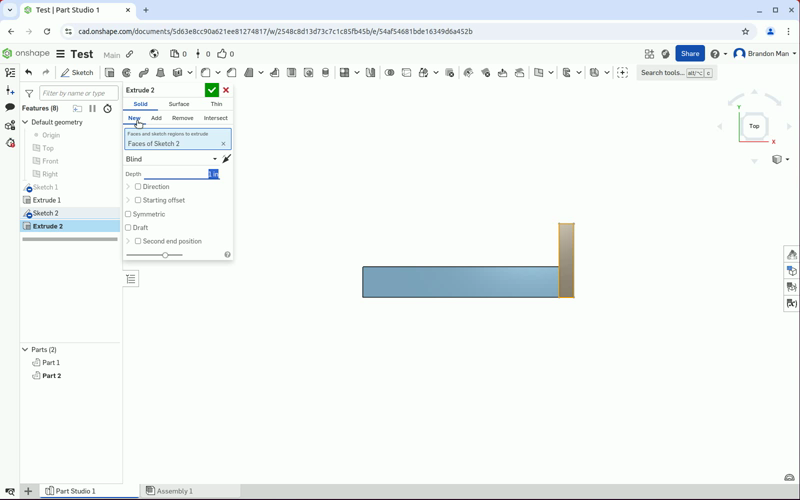
text(-0.241)
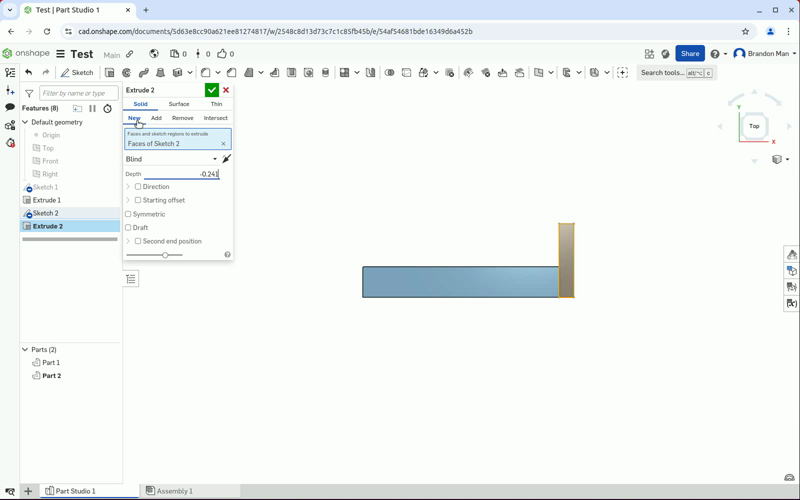
key(enter)
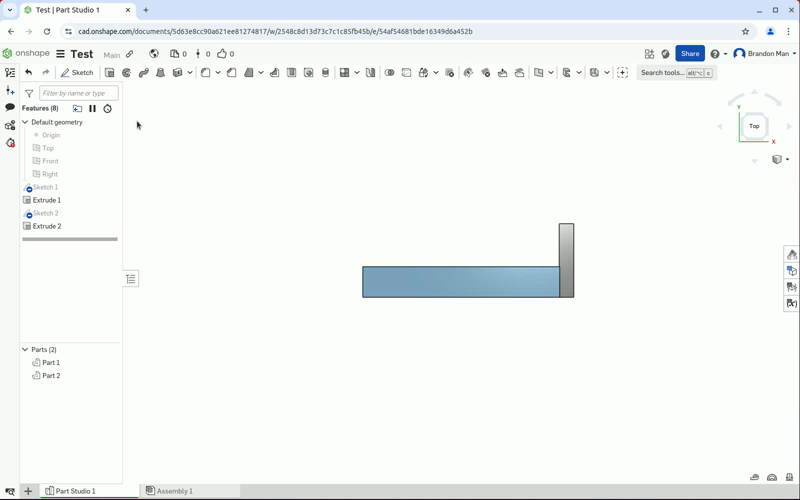
key(shift+h)
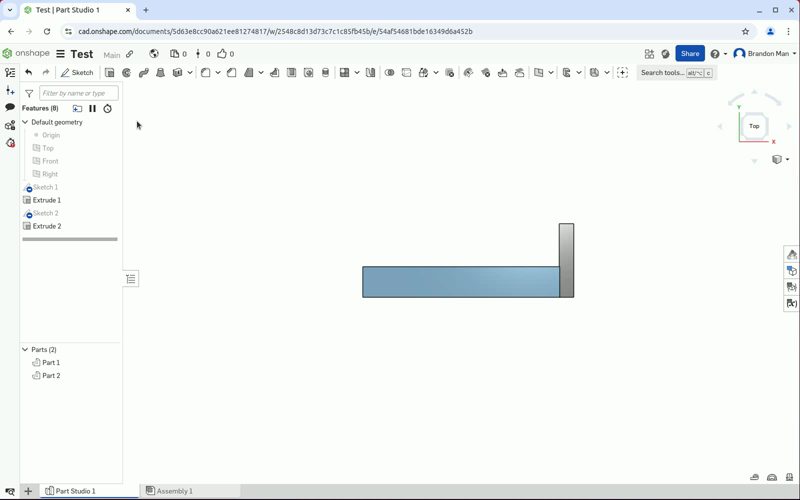
key(shift+h)
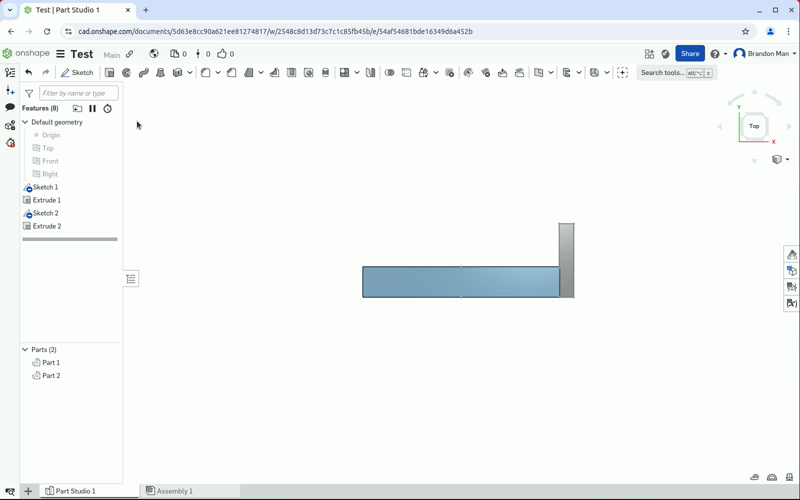
key(shift+7)
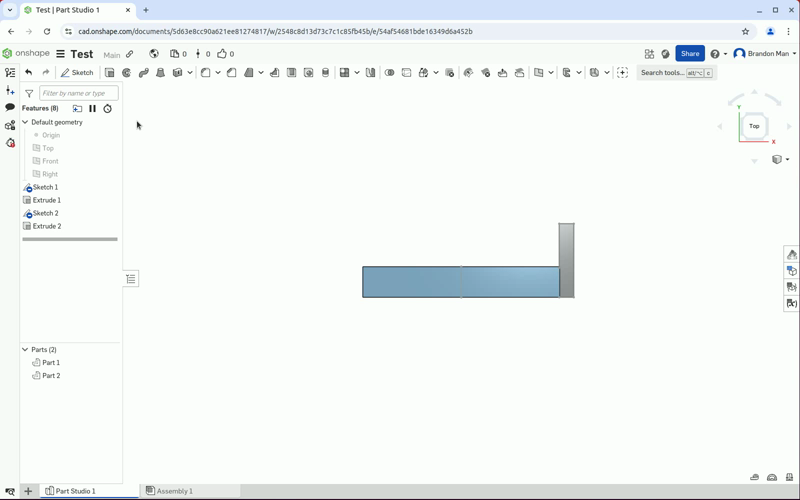
key(up, 3)
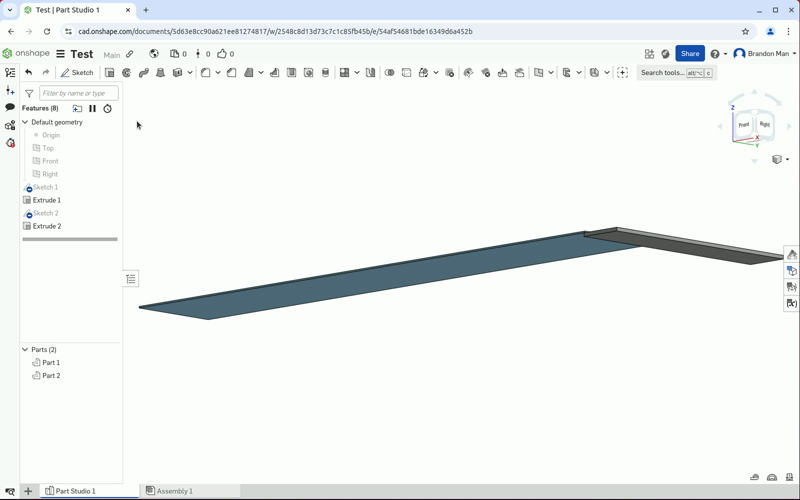
key(left, 3)
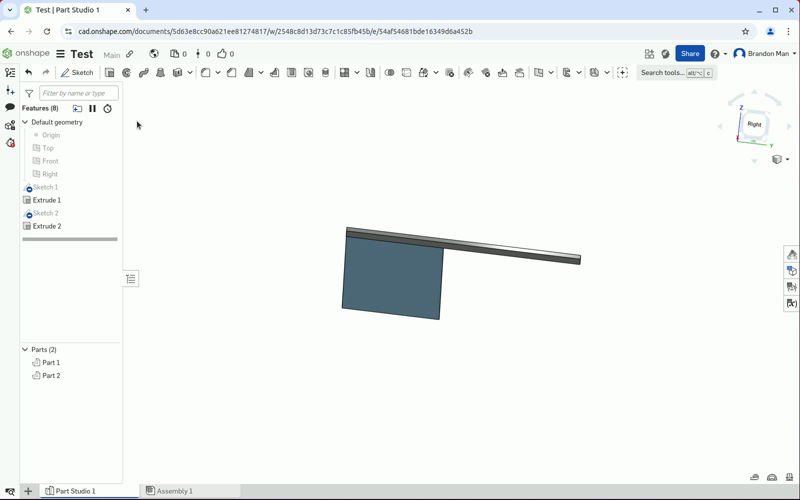
key(right, 3)
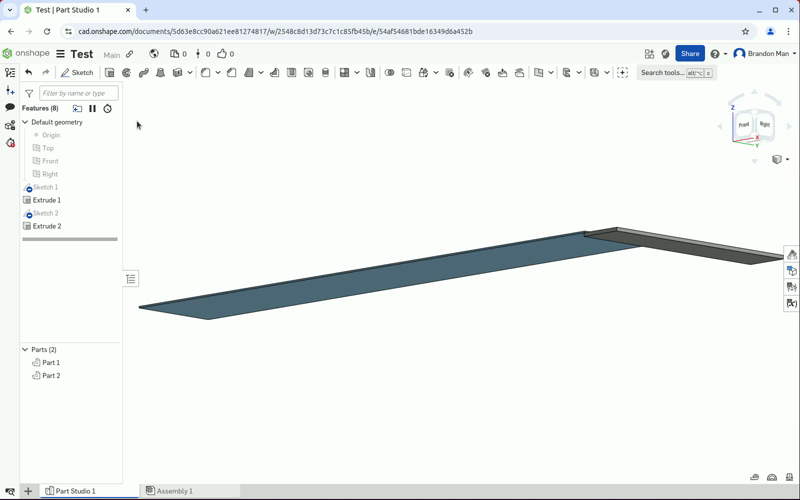
key(down, 3)
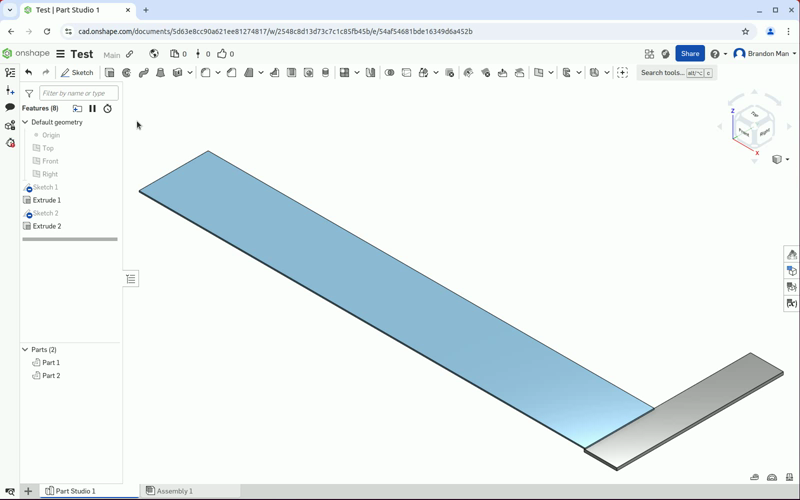
mouse_move(73, 189)
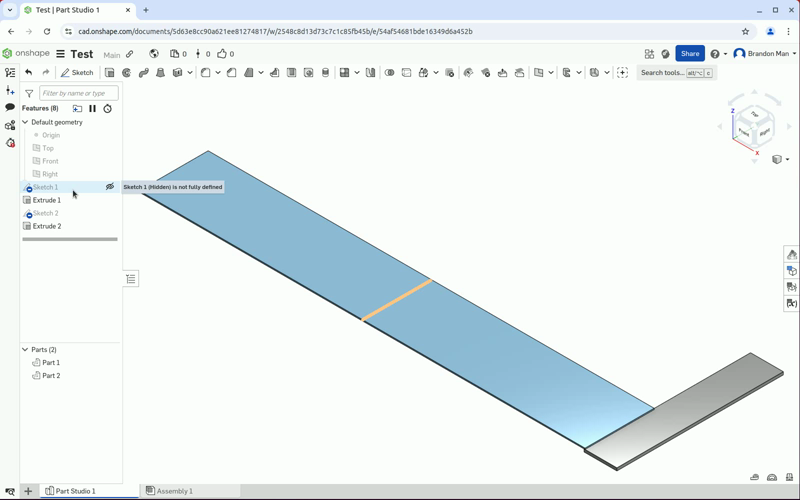
click(73, 189)